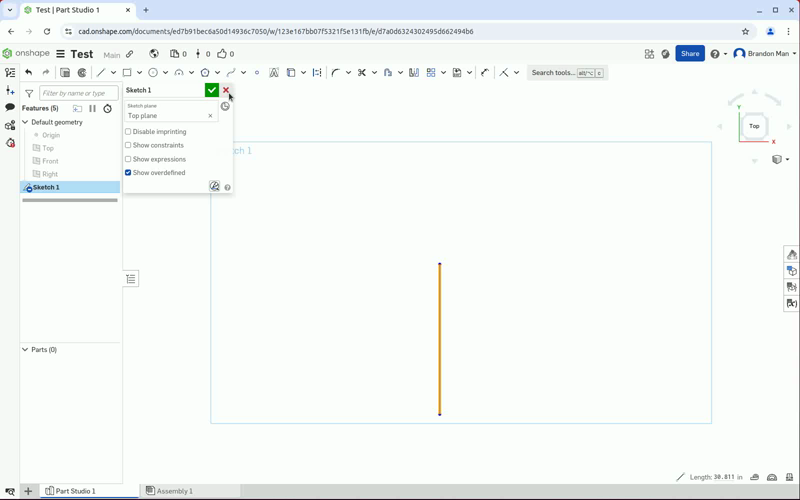
key(shift+h)
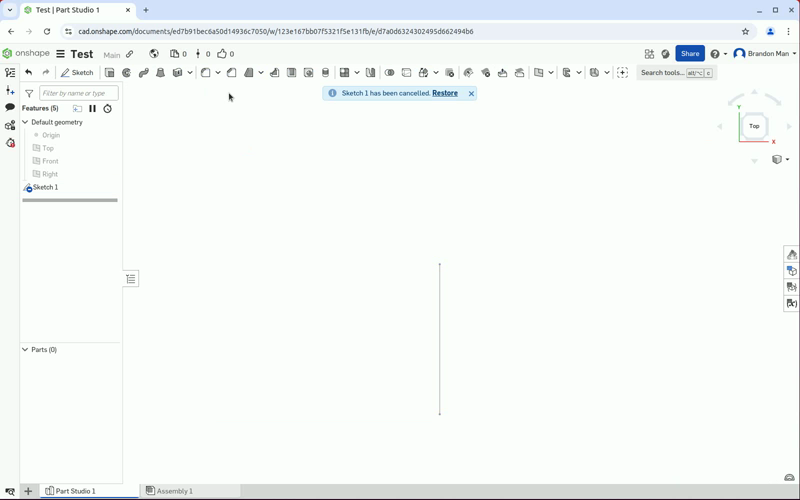
key(shift+s)
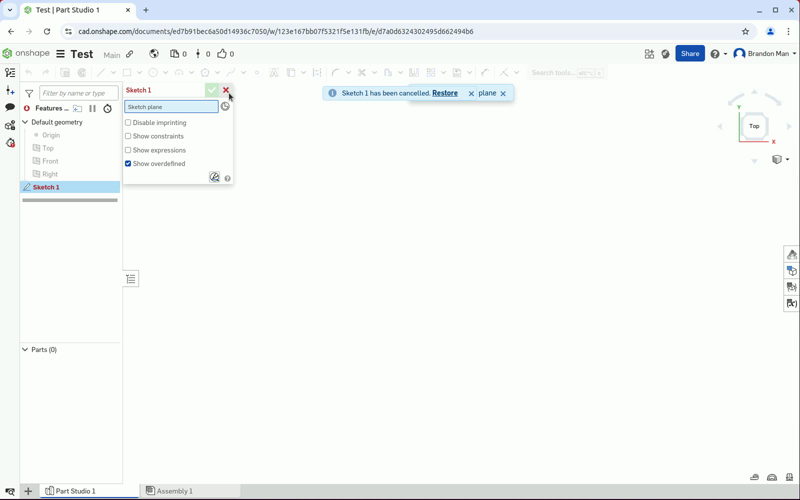
mouse_move(73, 150)
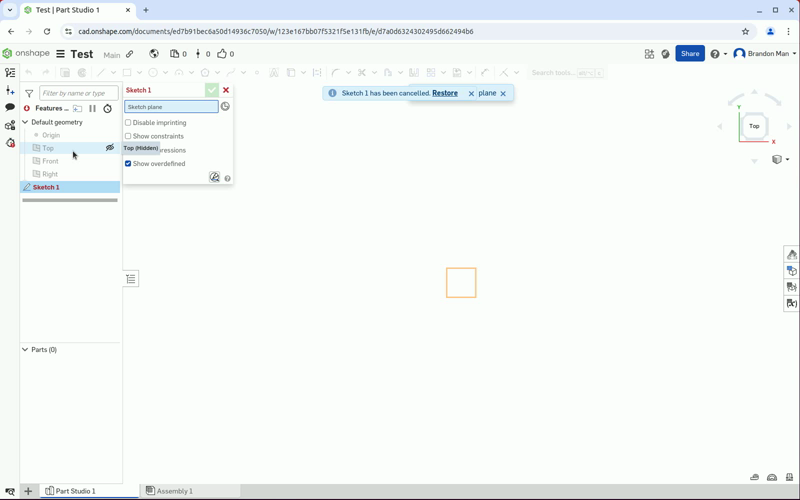
click(73, 150)
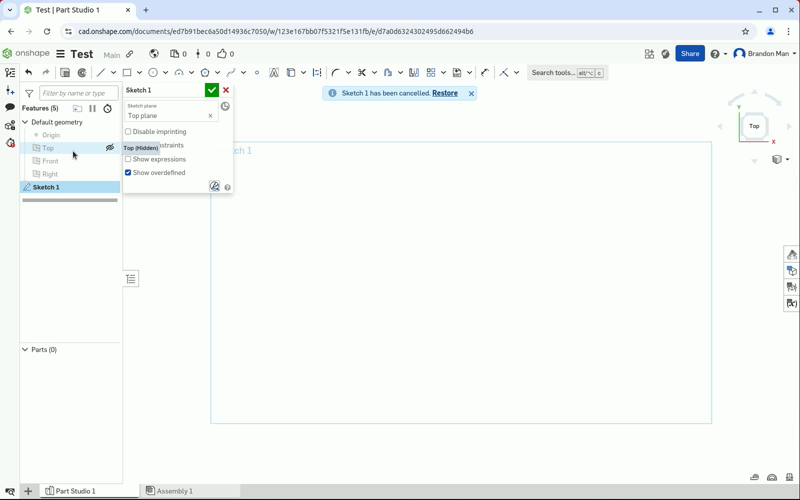
mouse_move(73, 352)
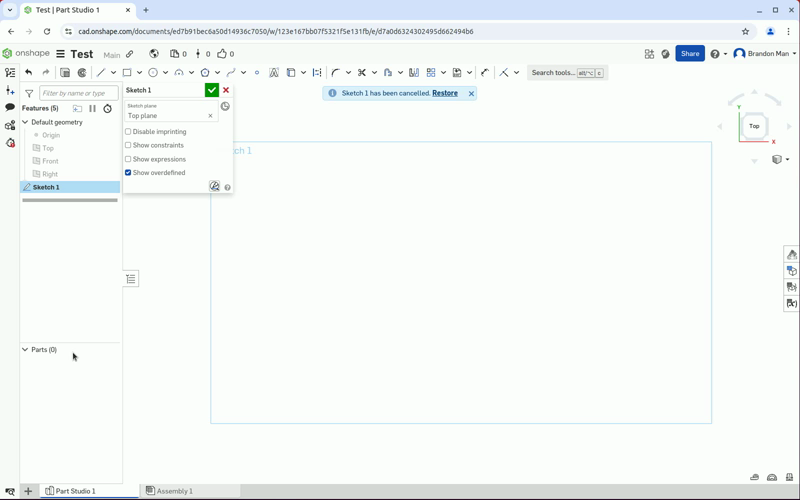
key(y)
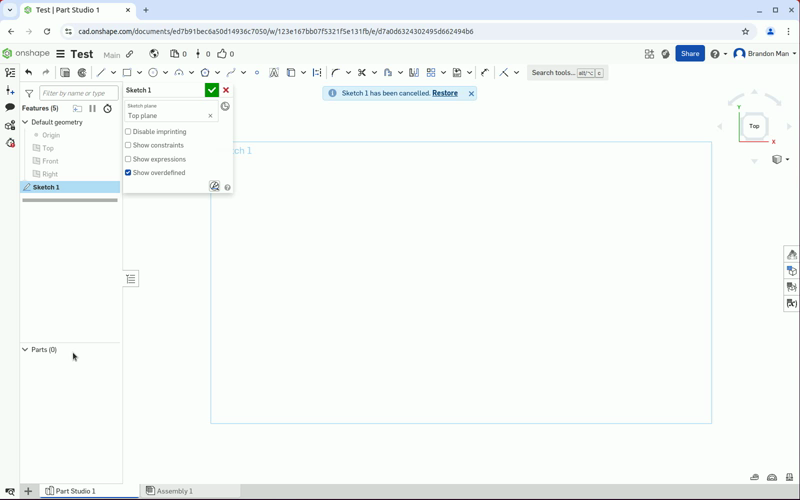
key(l)
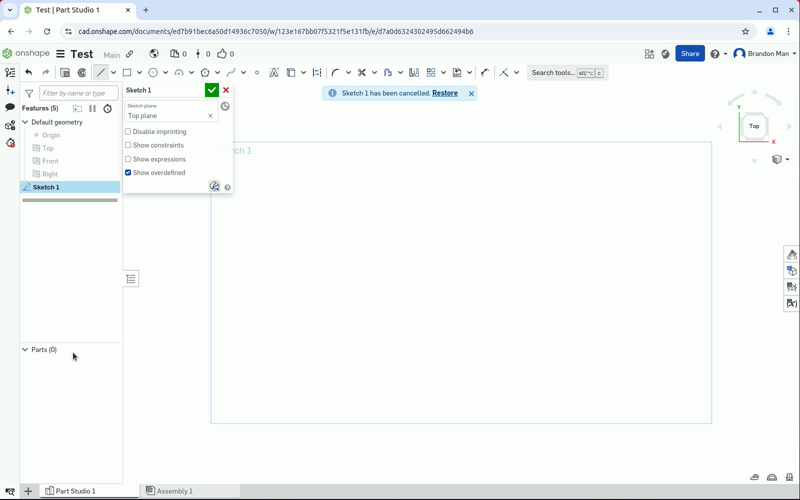
key_down(shift)
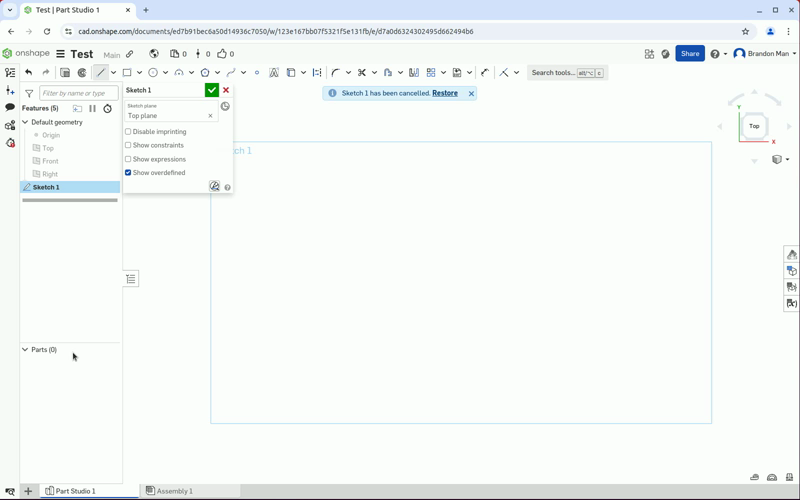
mouse_move(433, 325)
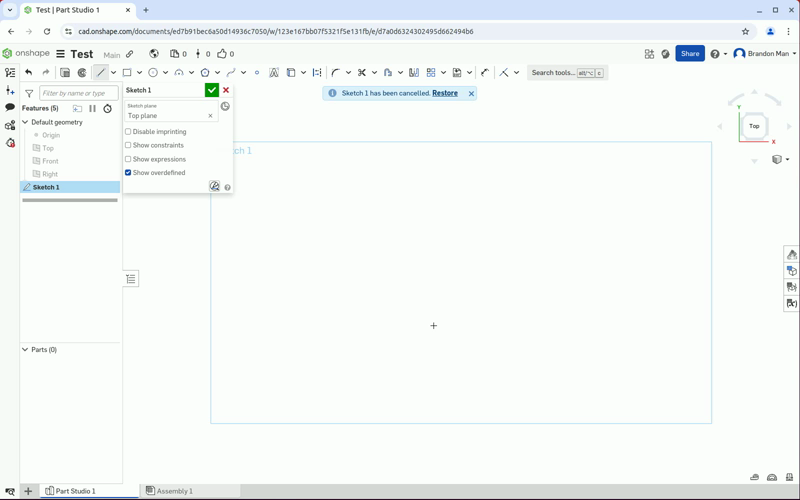
click(433, 325)
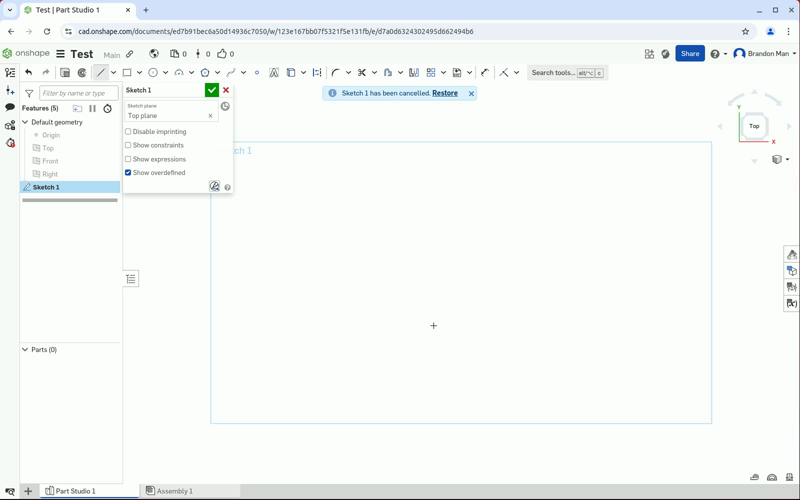
key_up(shift)
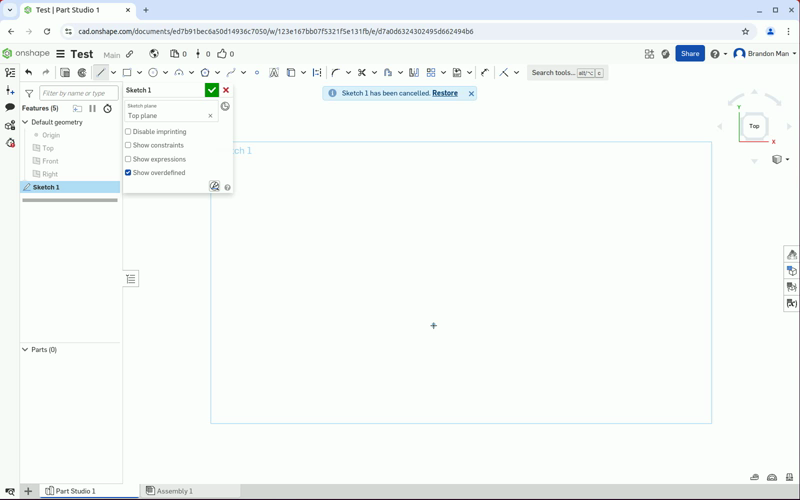
key_down(shift)
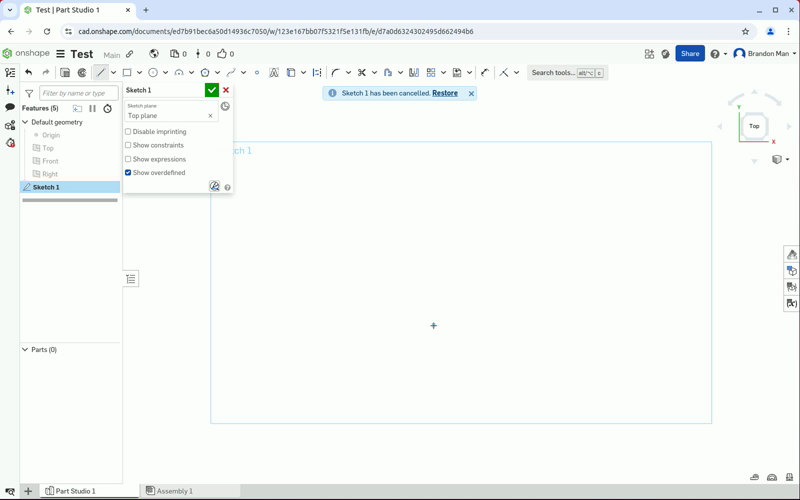
mouse_move(463, 325)
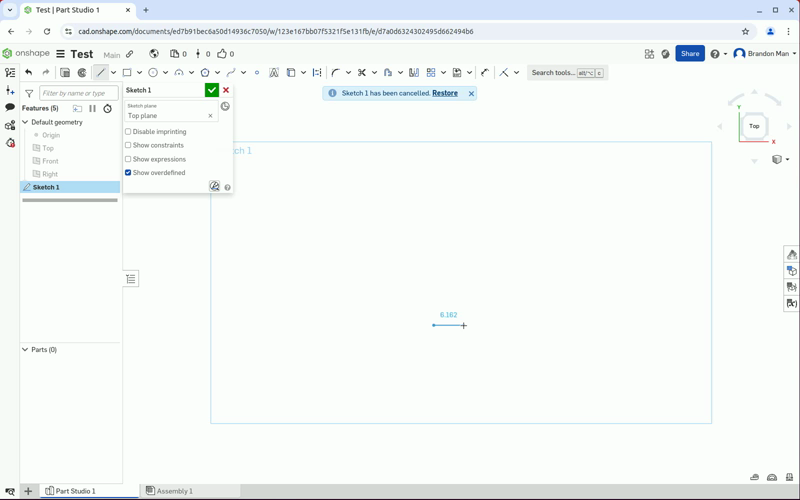
mouse_move(488, 325)
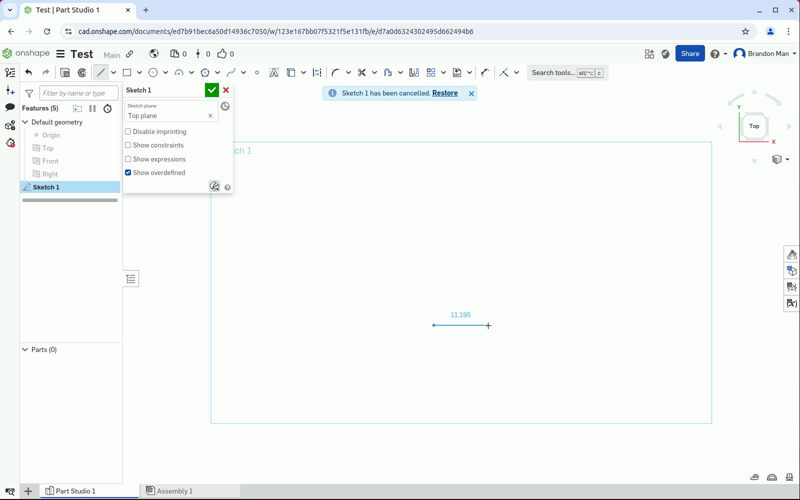
click(488, 325)
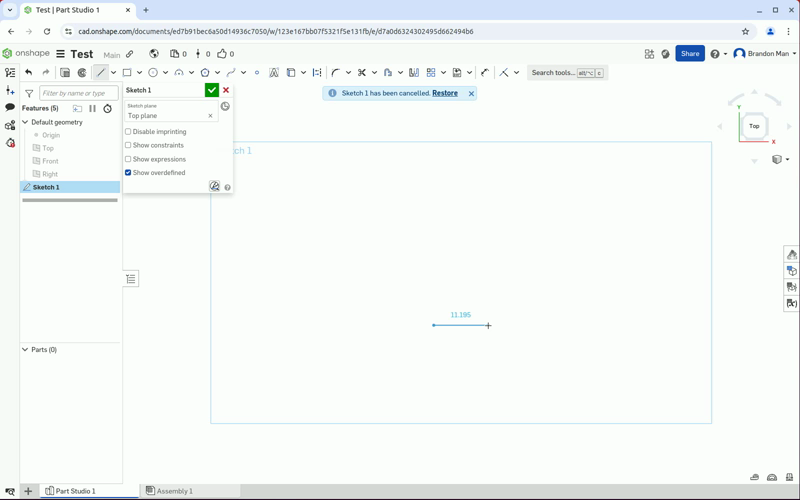
key_up(shift)
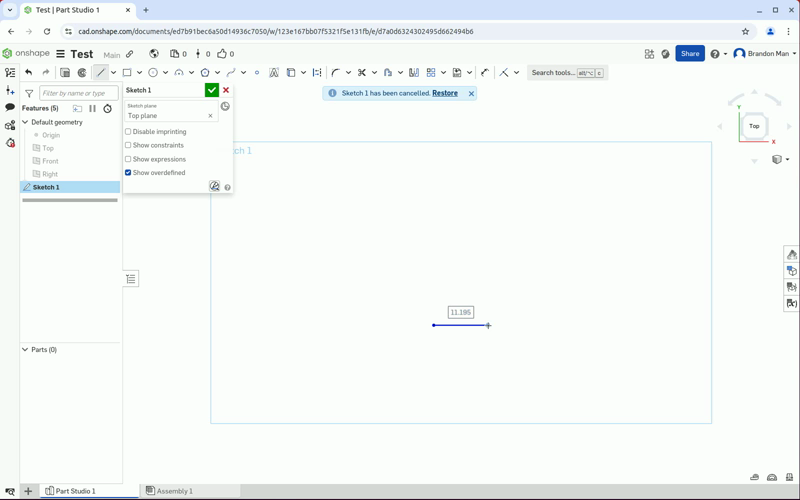
key_down(shift)
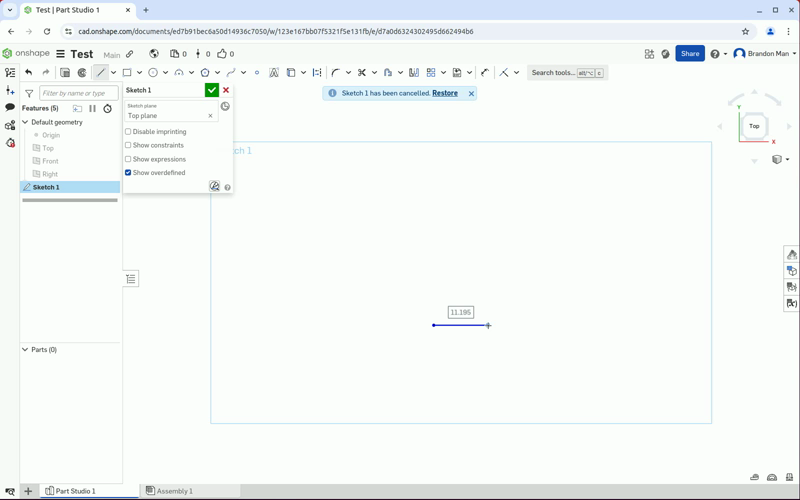
mouse_move(488, 239)
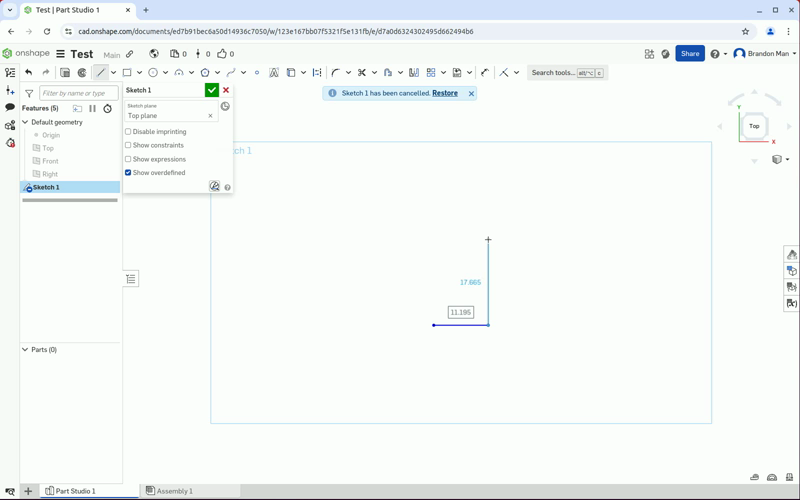
click(488, 239)
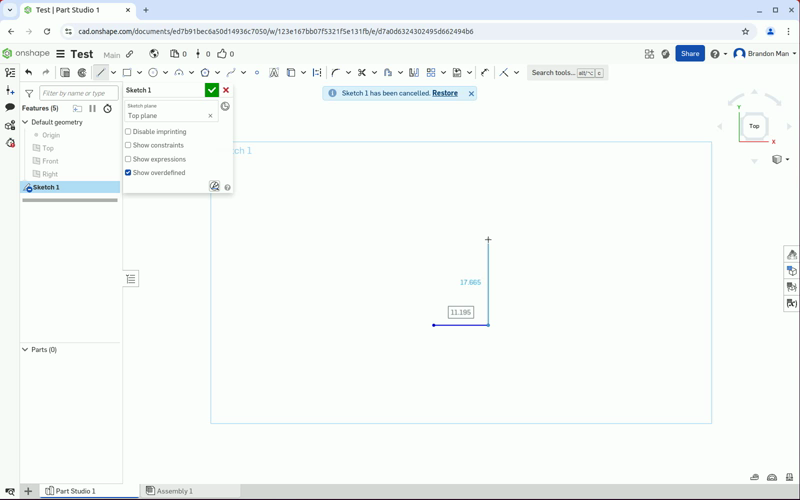
key_up(shift)
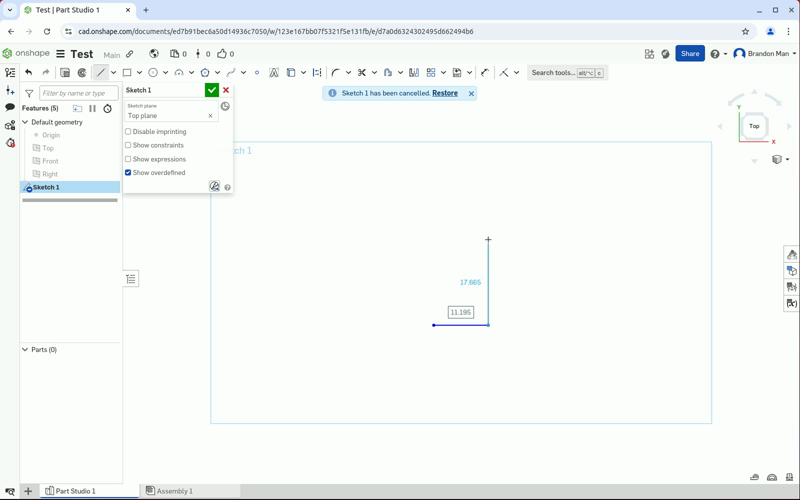
key_down(shift)
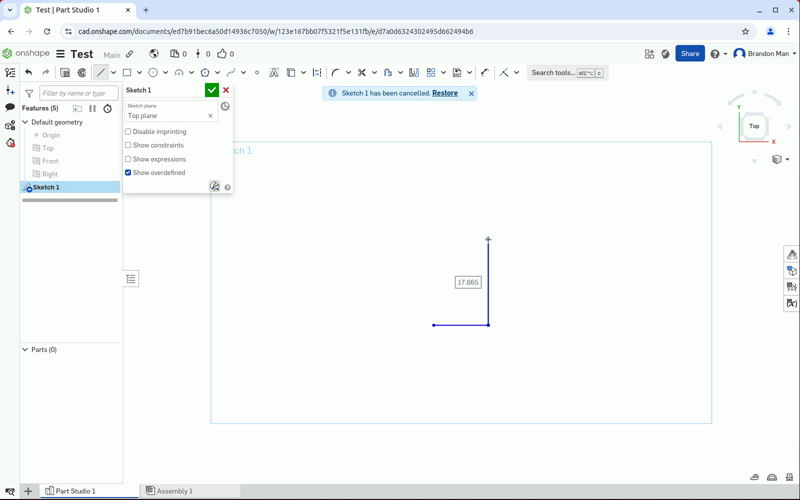
mouse_move(518, 239)
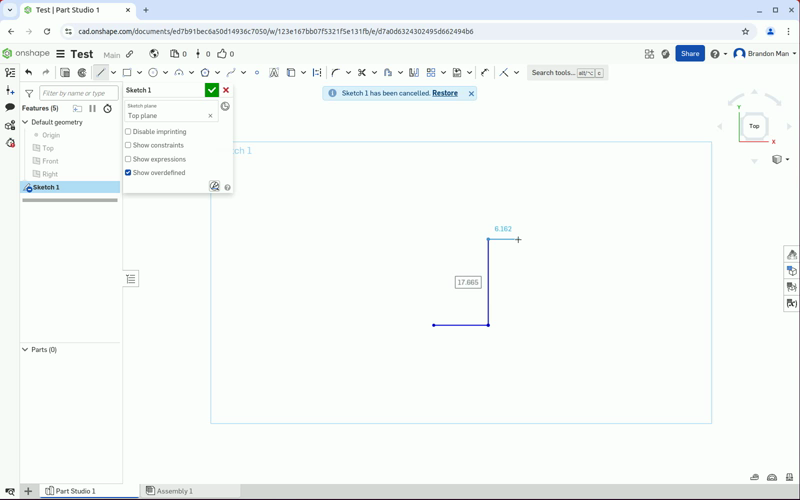
mouse_move(433, 239)
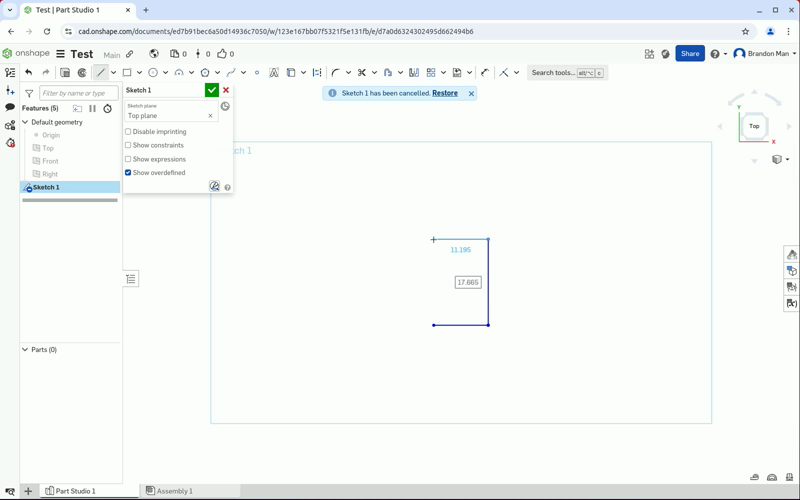
click(433, 239)
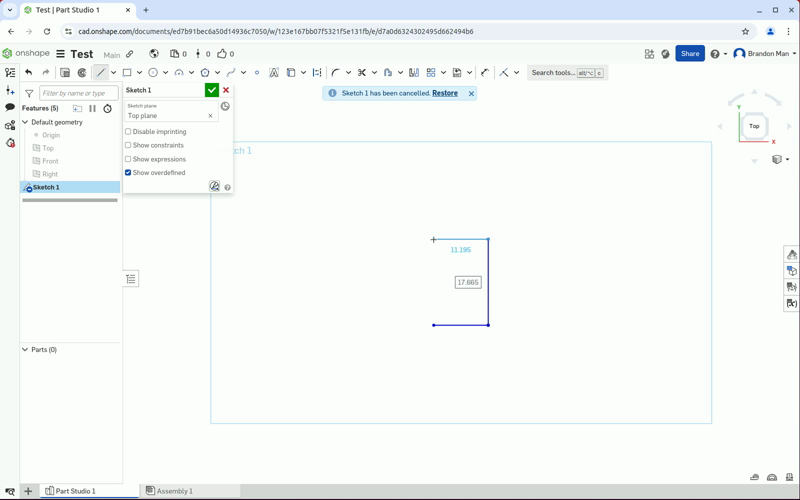
key_up(shift)
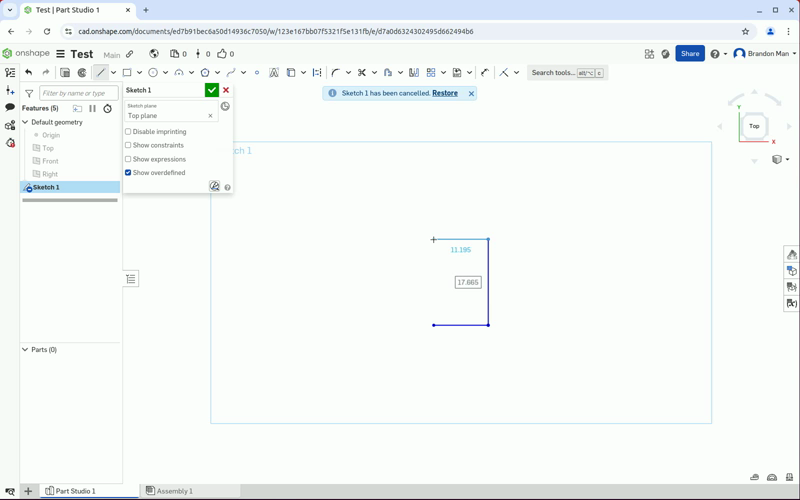
key_down(shift)
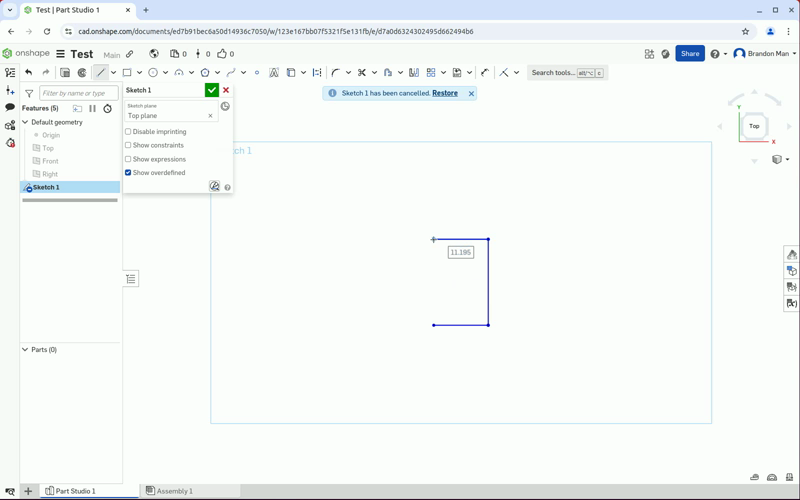
mouse_move(433, 325)
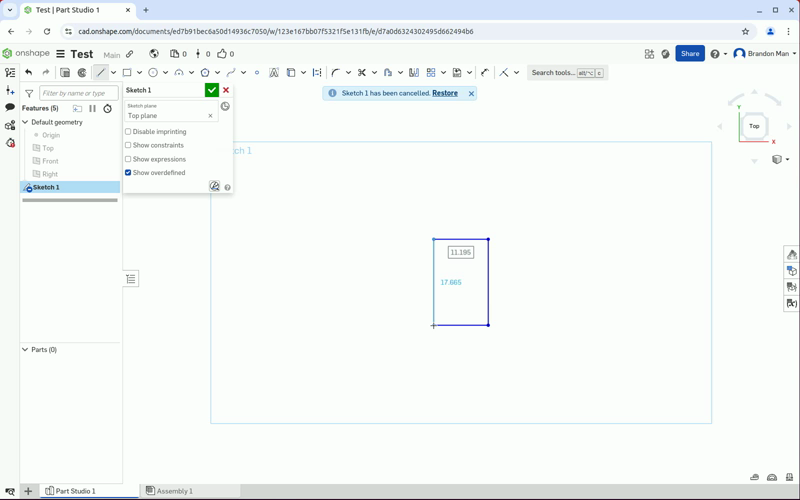
key_up(shift)
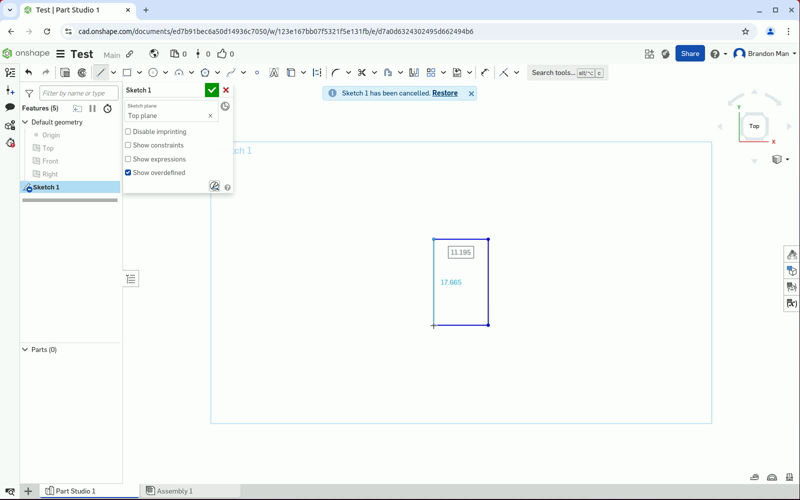
click(433, 325)
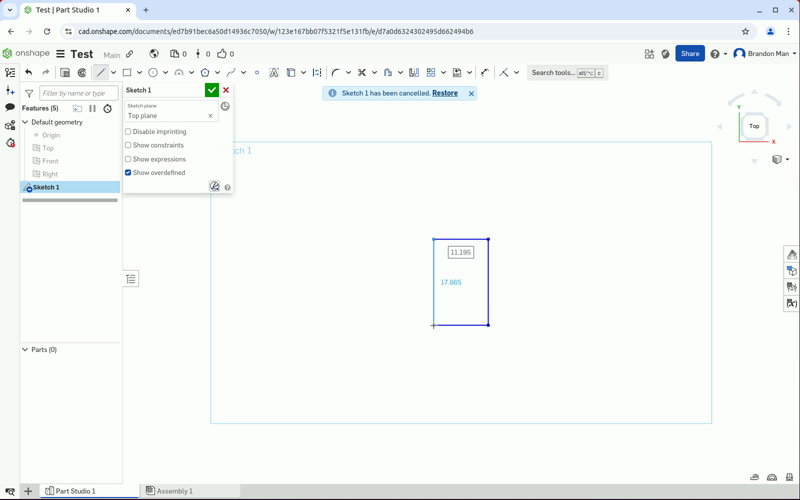
key(esc)
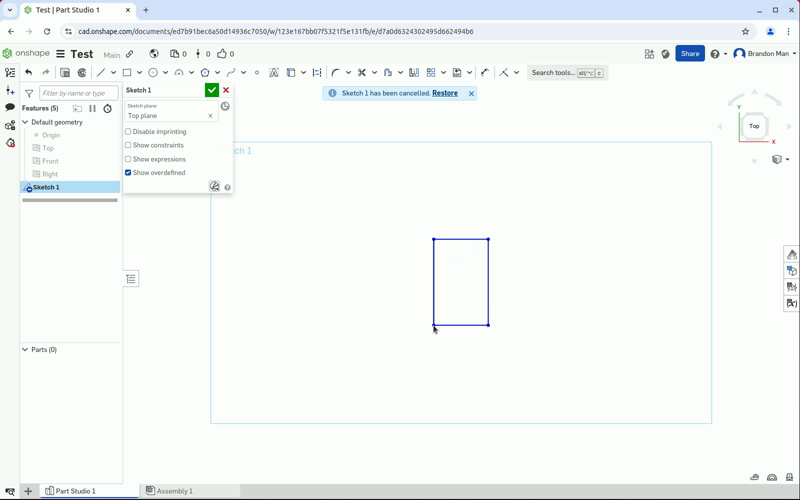
mouse_move(438, 292)
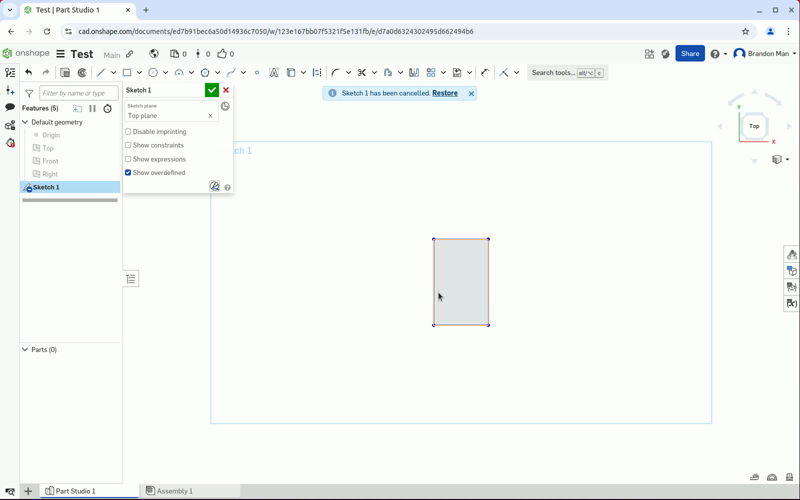
click(438, 292)
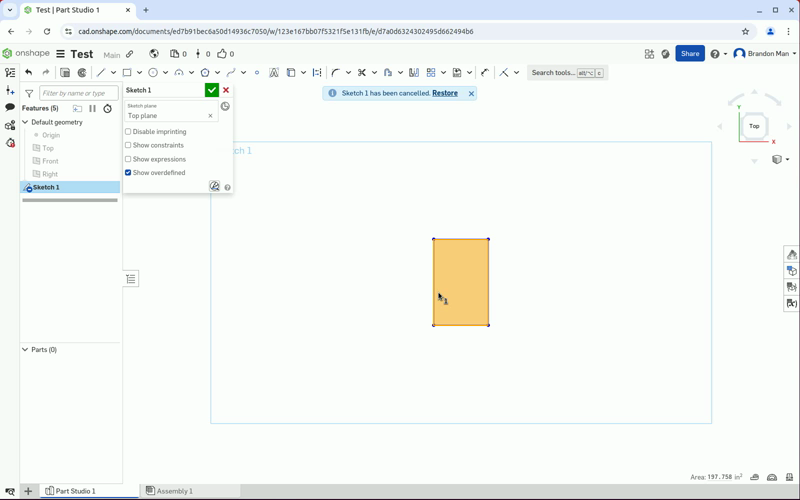
mouse_move(73, 352)
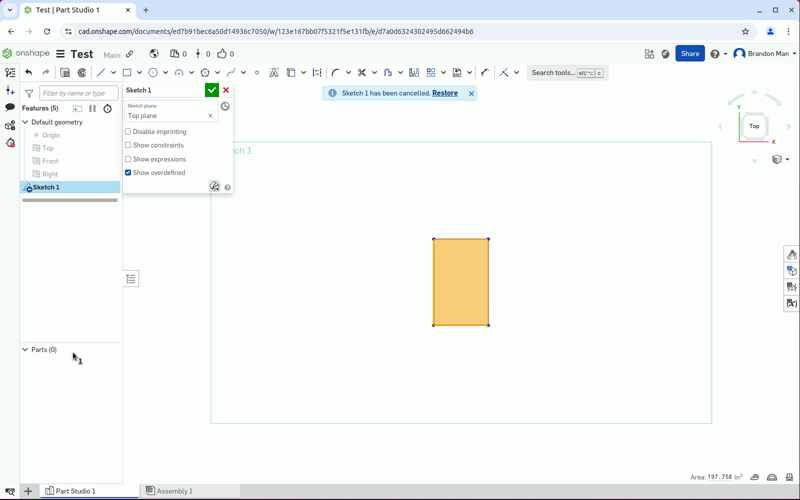
key(shift+y)
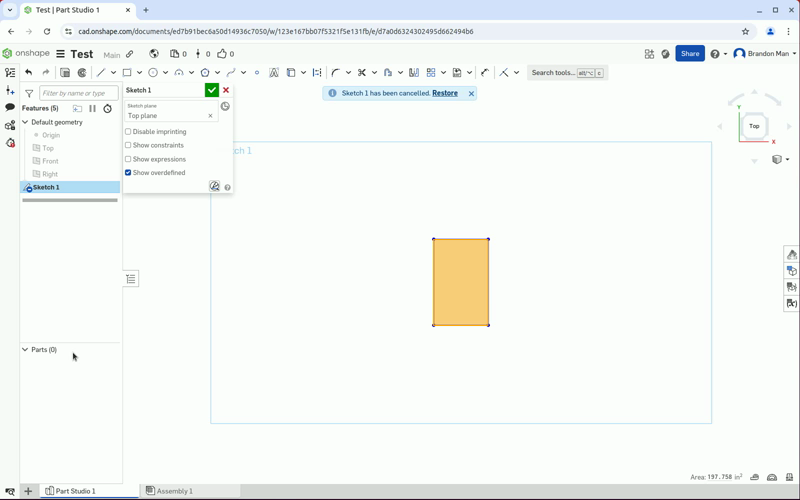
key(shift+e)
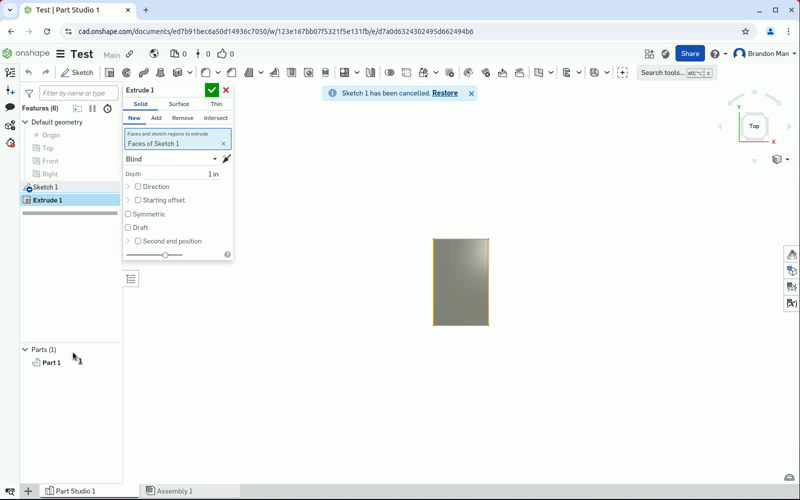
mouse_move(143, 106)
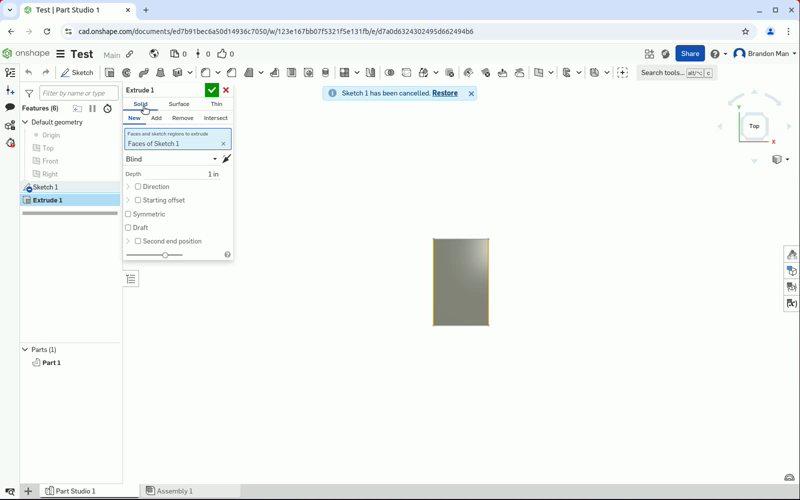
click(143, 106)
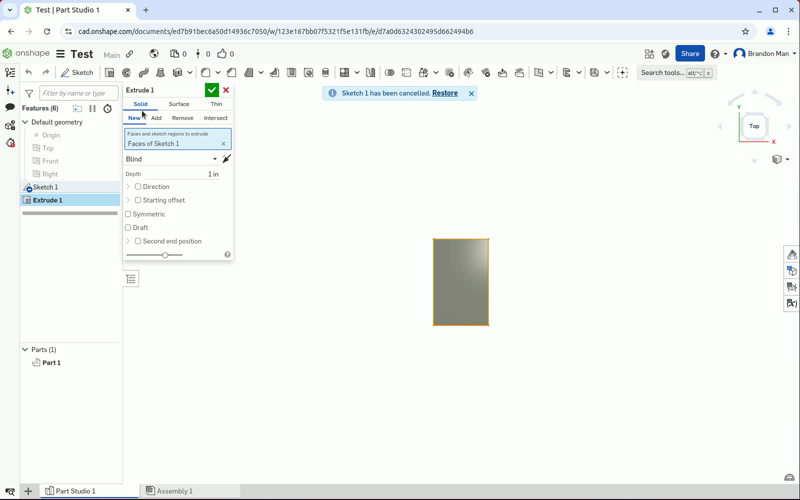
mouse_move(137, 120)
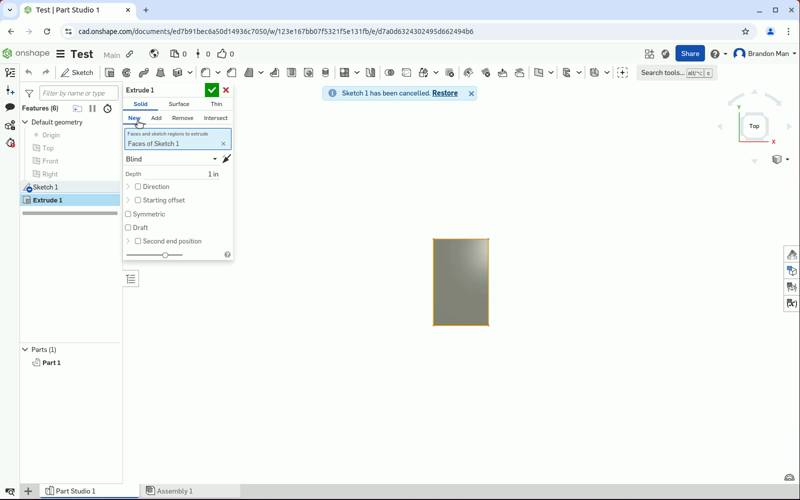
click(137, 120)
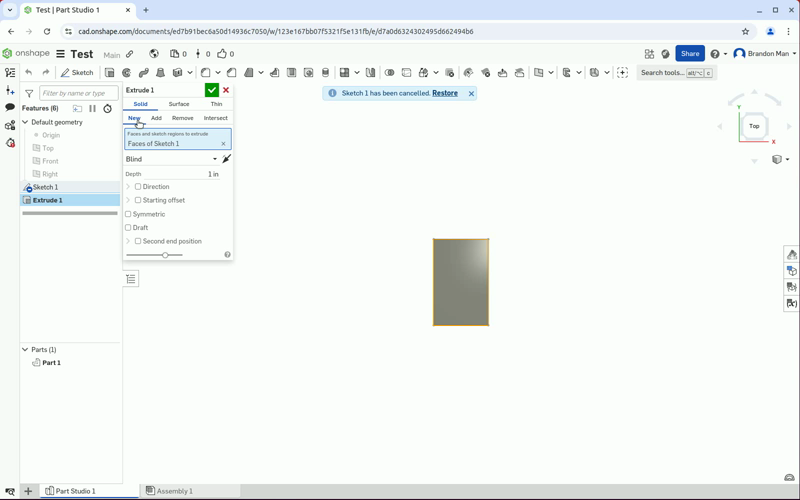
key(tab, 4)
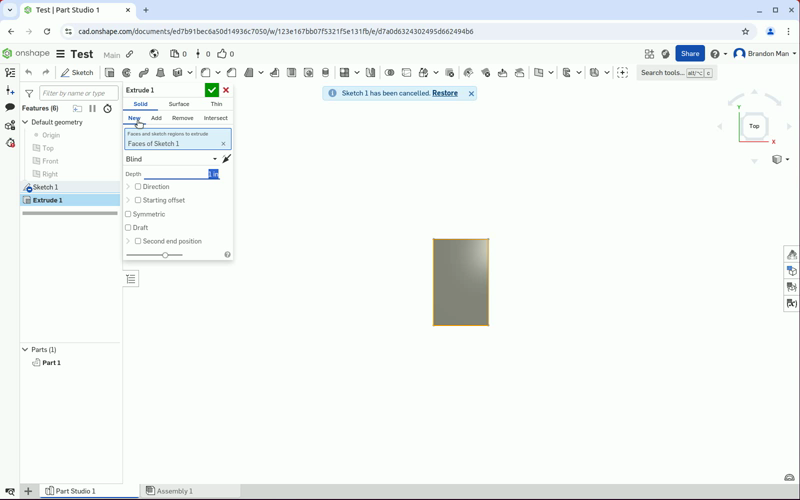
text(-0.481)
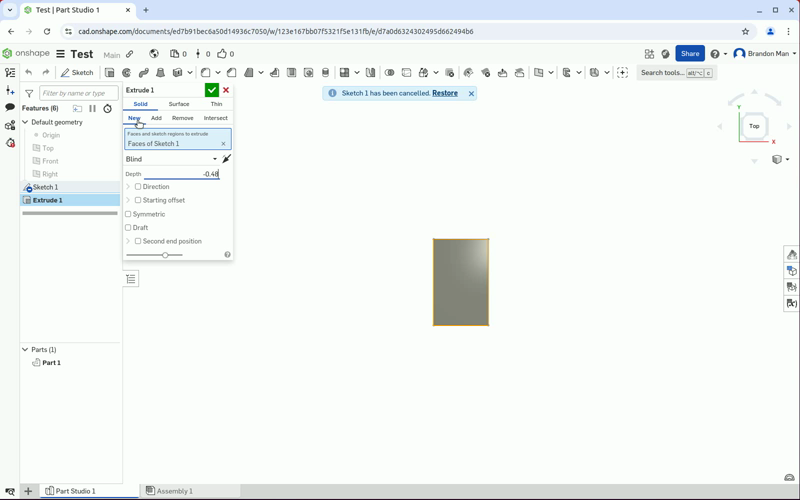
key(enter)
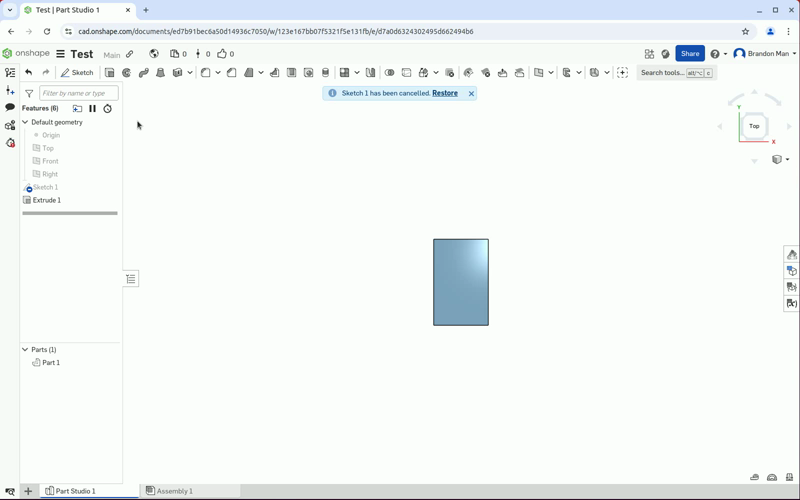
key(shift+h)
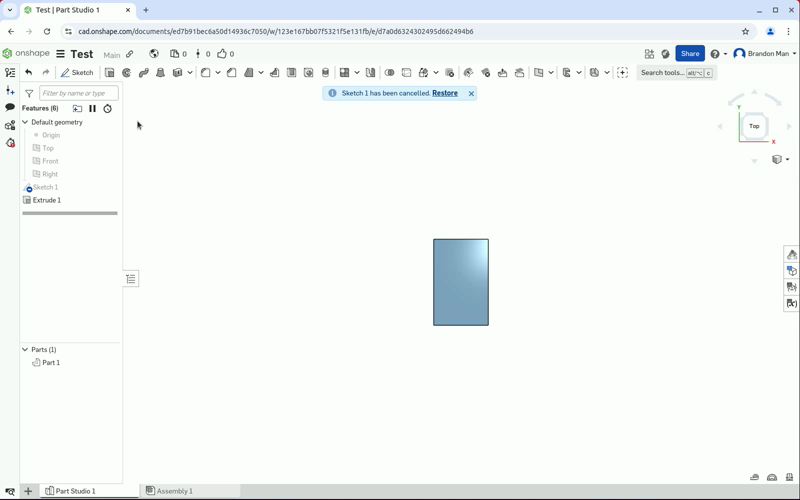
key(shift+h)
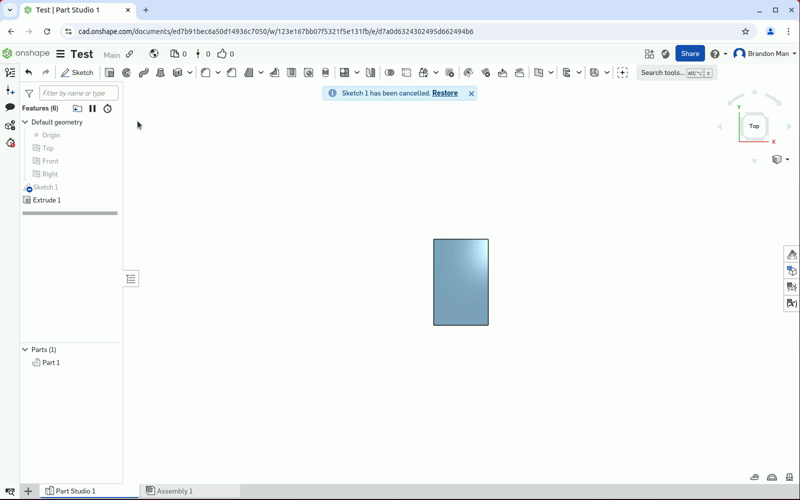
mouse_move(73, 189)
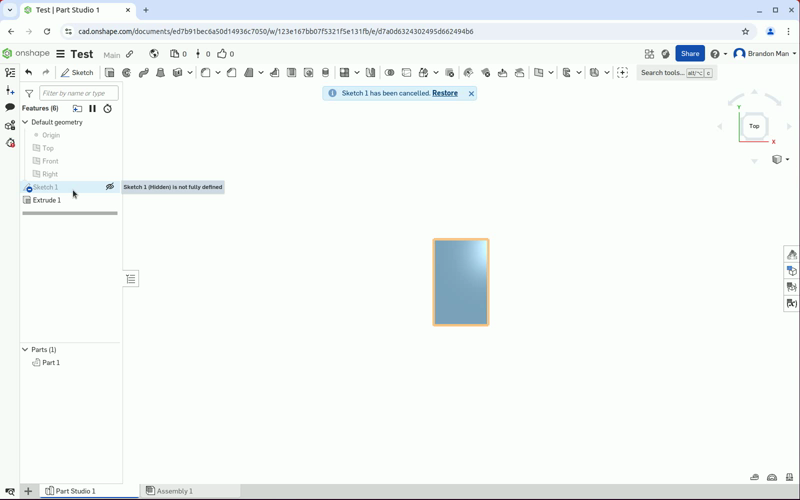
click(73, 189)
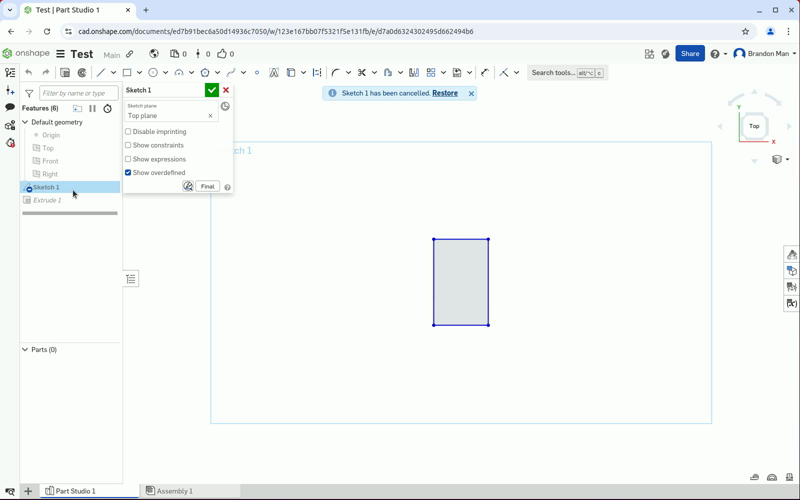
mouse_move(229, 92)
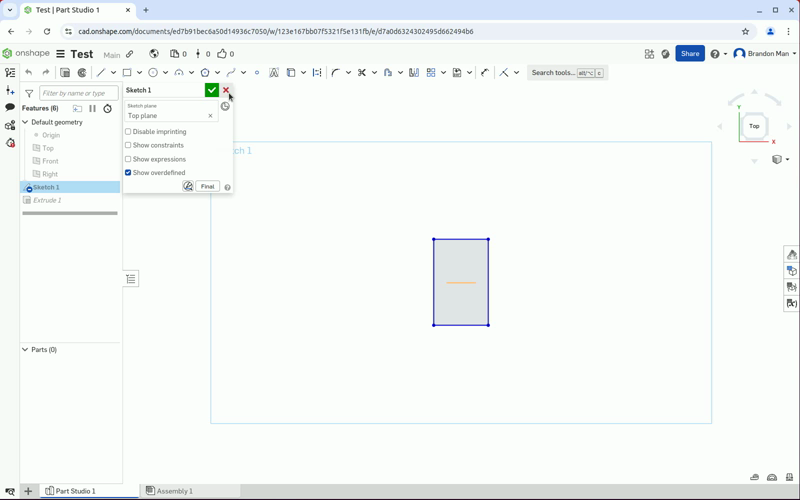
click(229, 92)
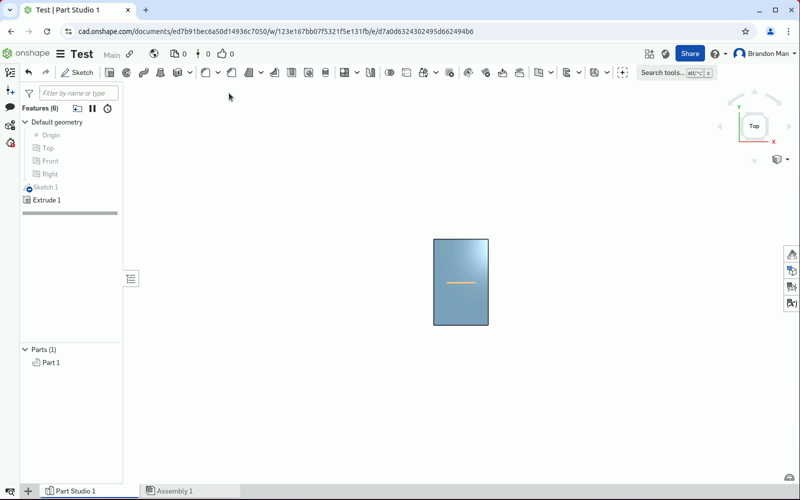
mouse_move(73, 352)
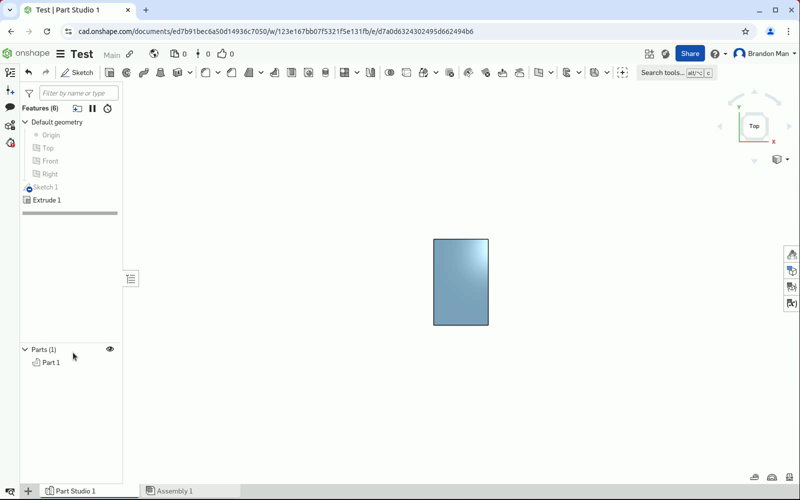
key(y)
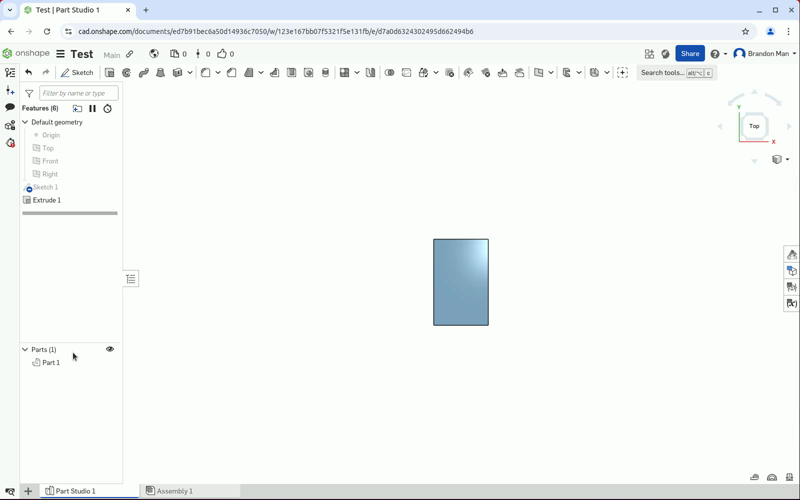
key(shift+p)
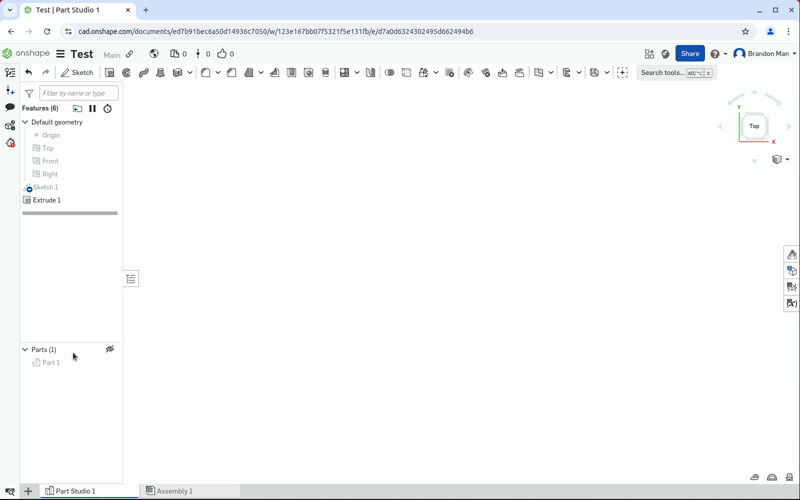
key(space)
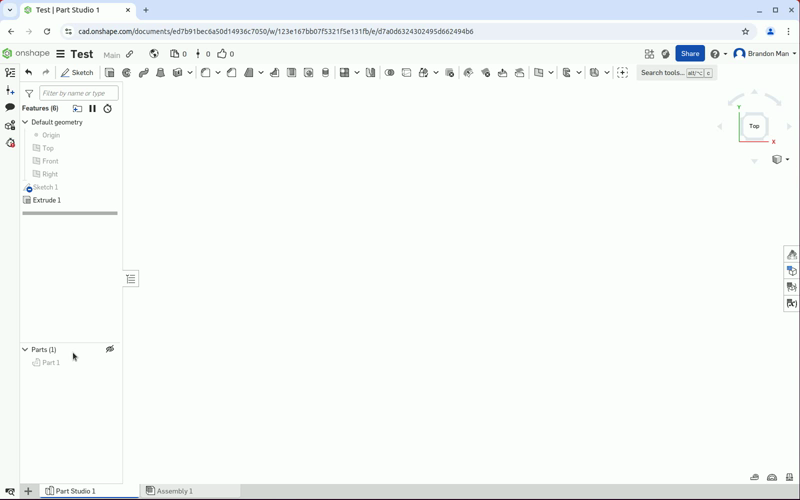
key_down(shift)
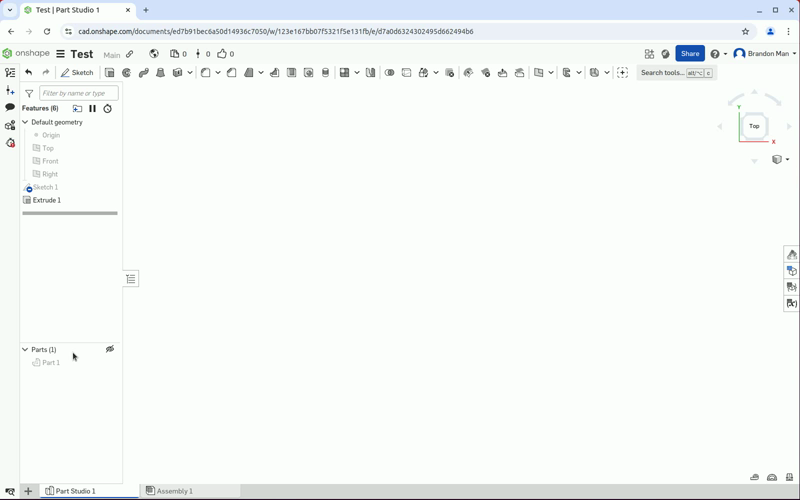
key(up)
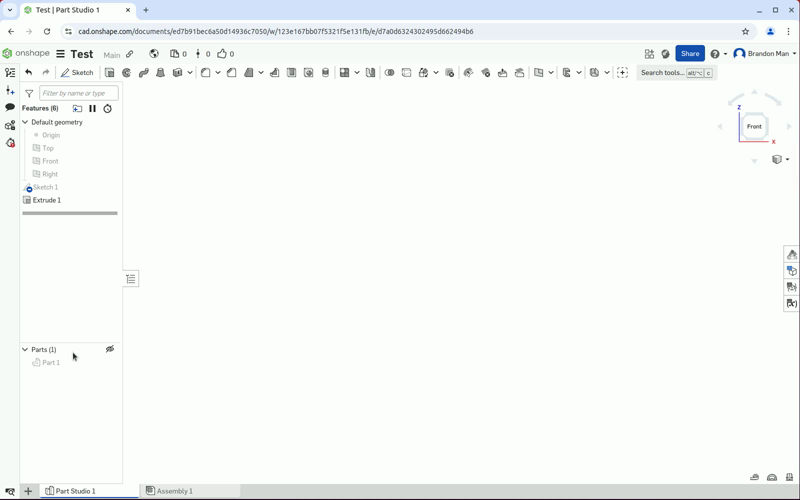
key_up(shift)
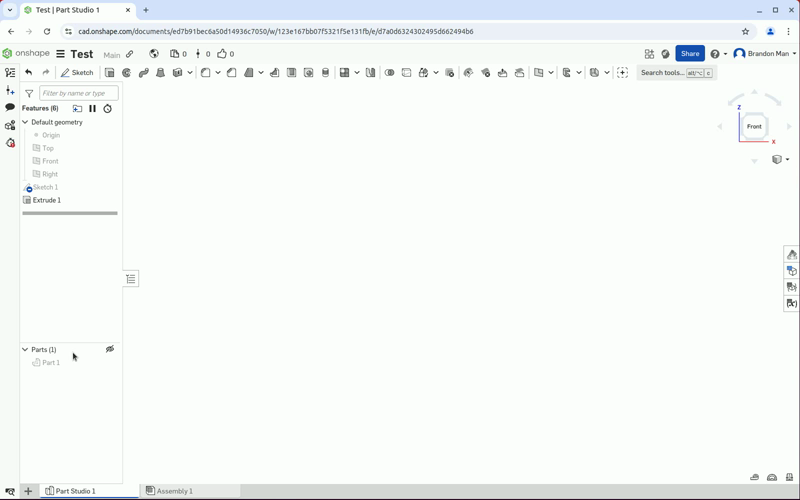
key(space)
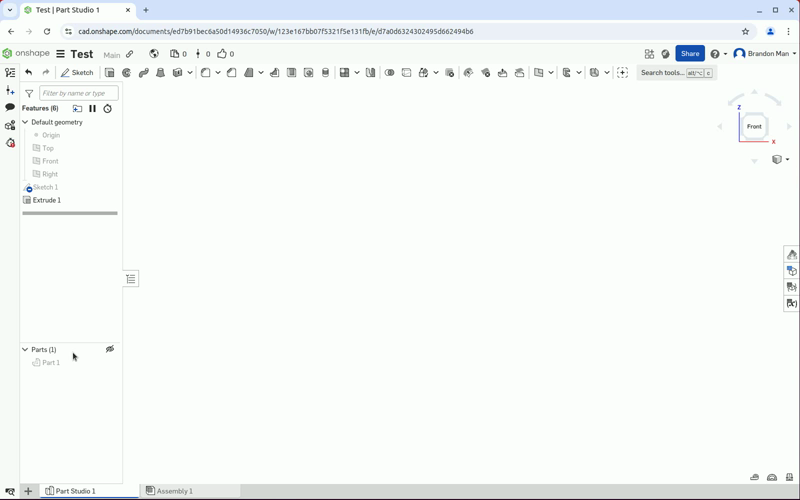
key_down(shift)
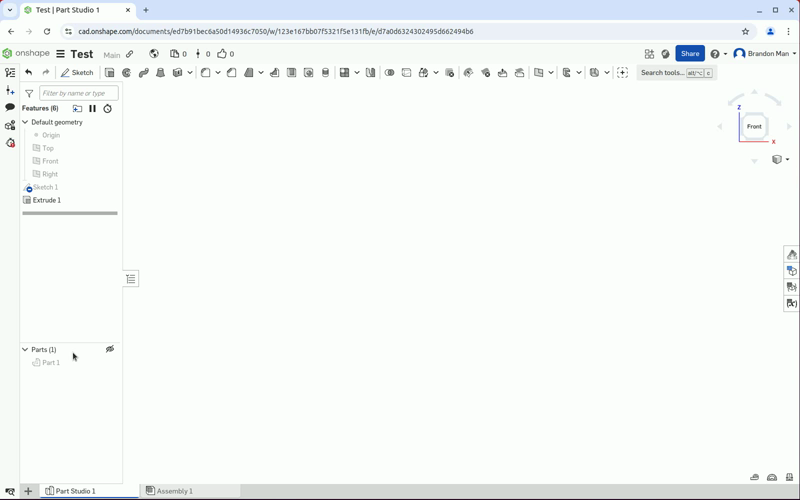
key(left)
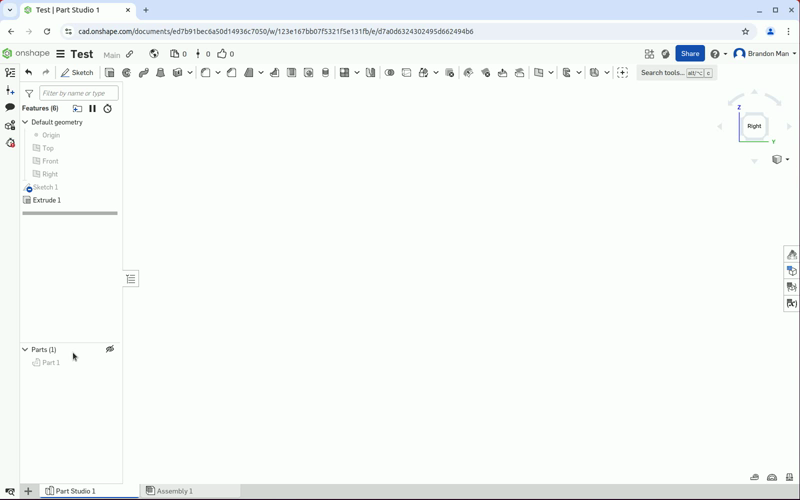
key_up(shift)
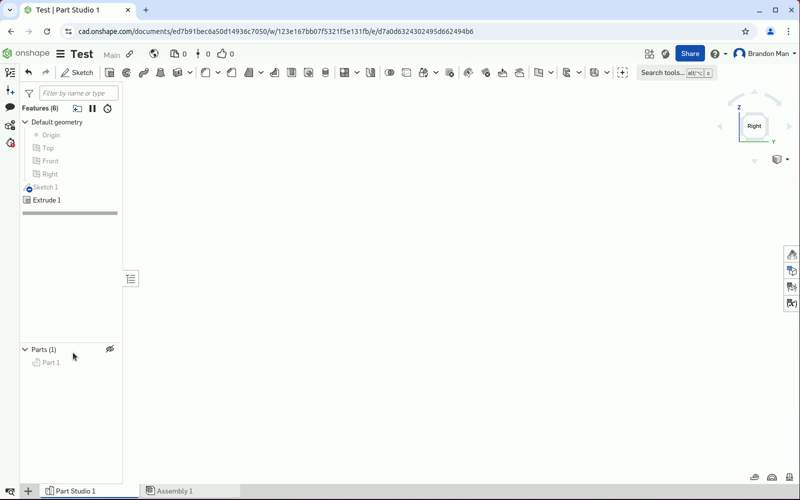
mouse_move(73, 352)
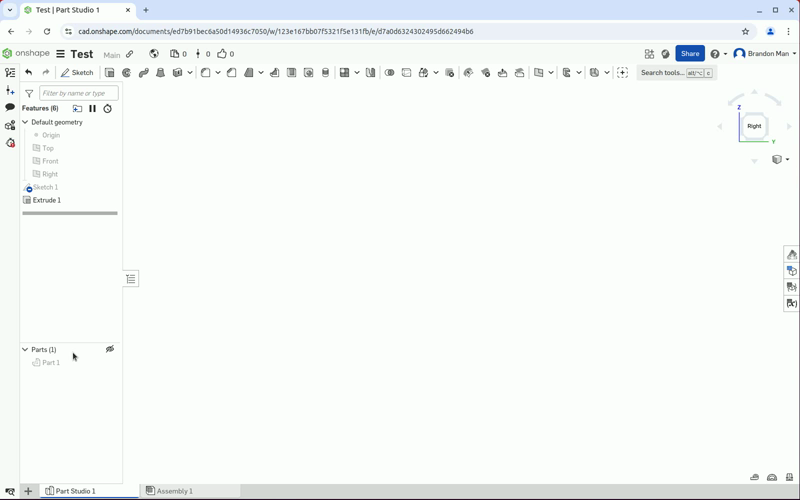
key(shift+y)
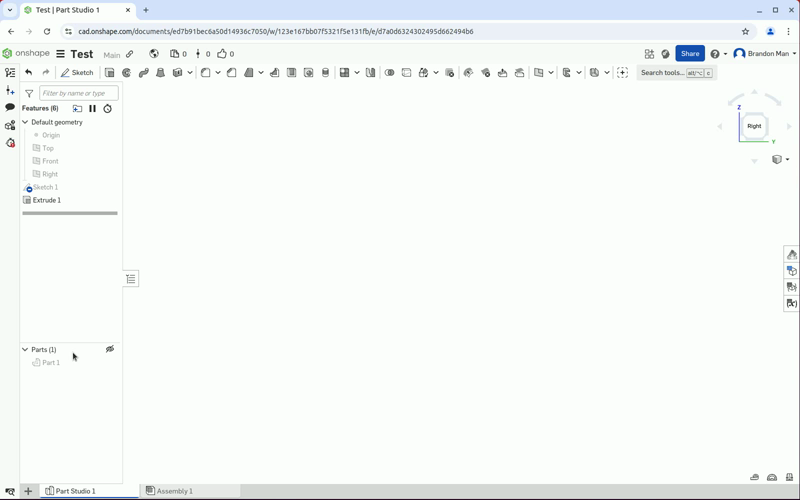
key(shift+s)
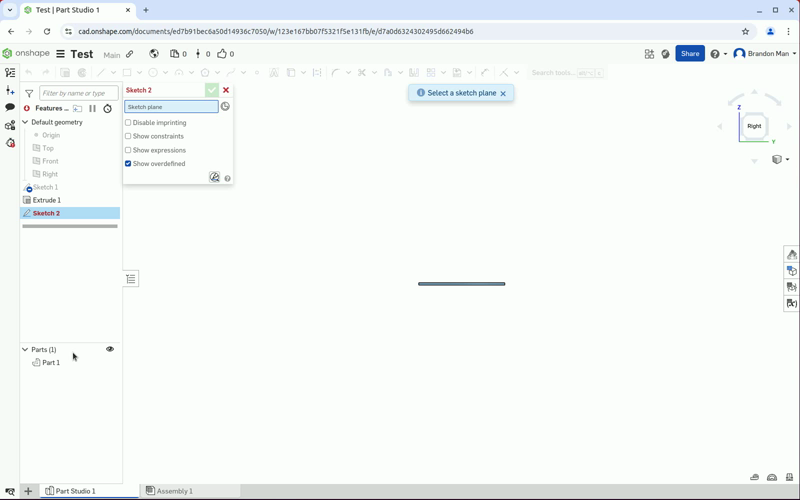
mouse_move(73, 176)
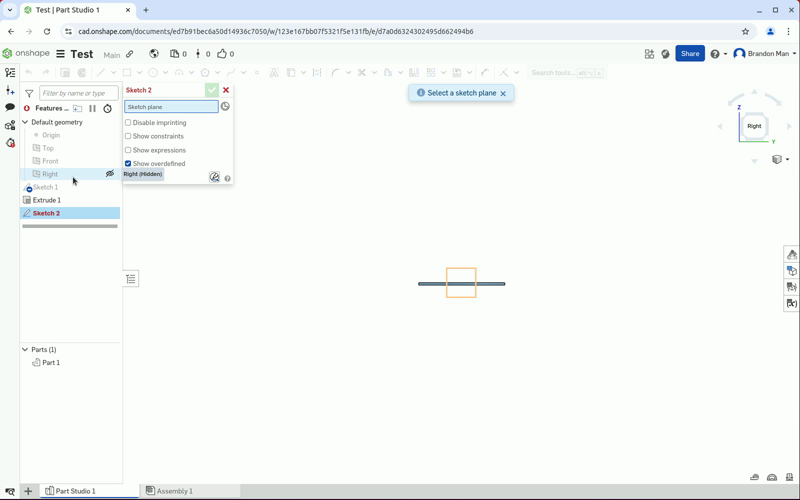
click(73, 176)
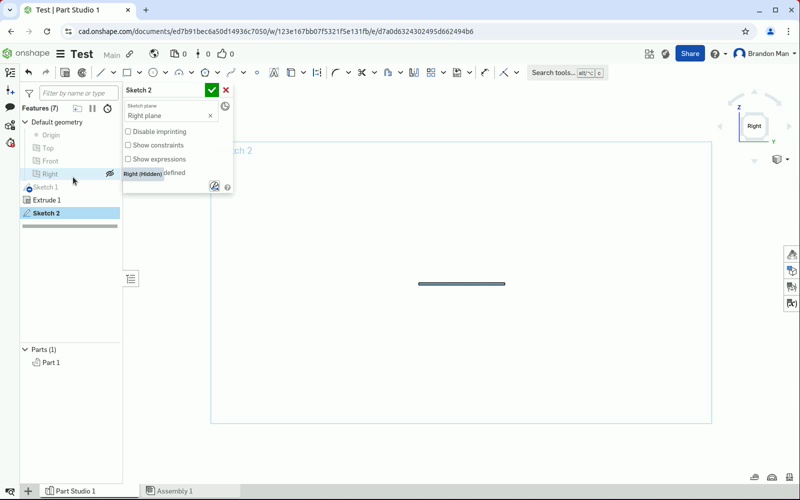
mouse_move(73, 352)
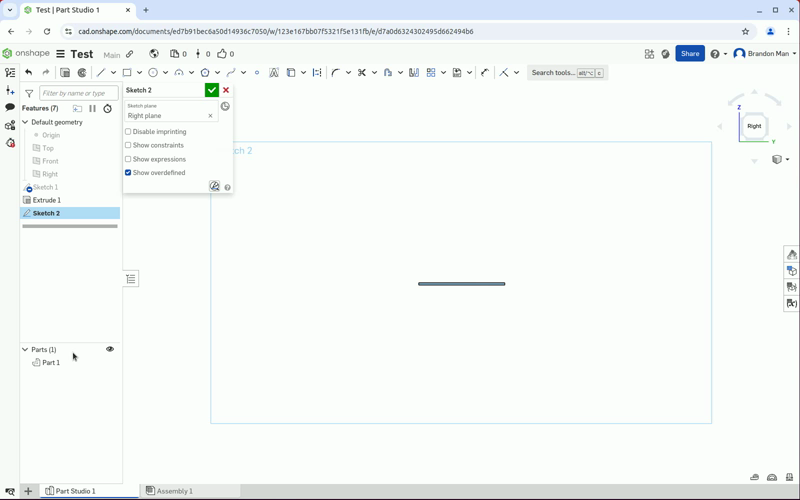
key(y)
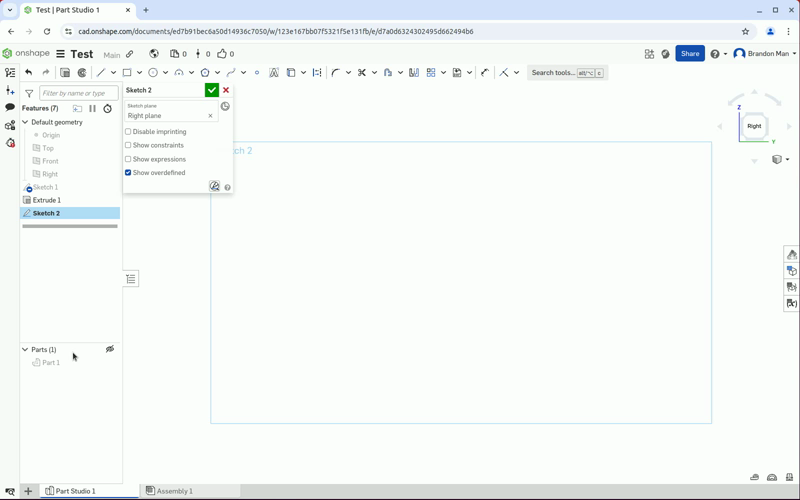
key(l)
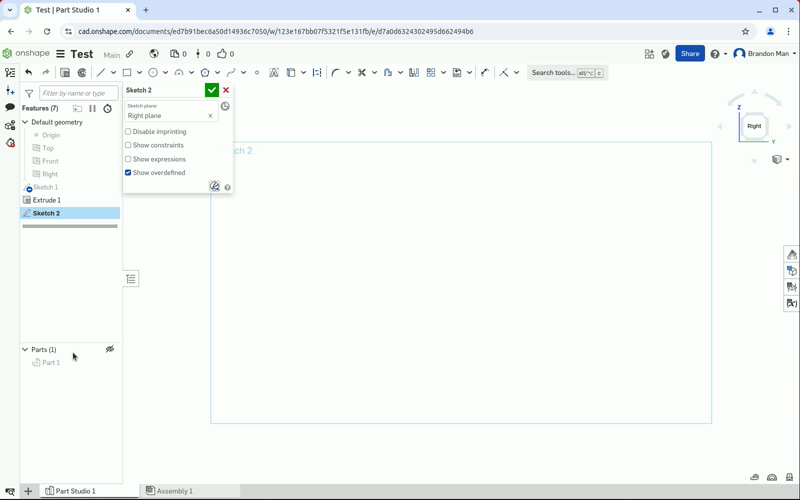
key_down(shift)
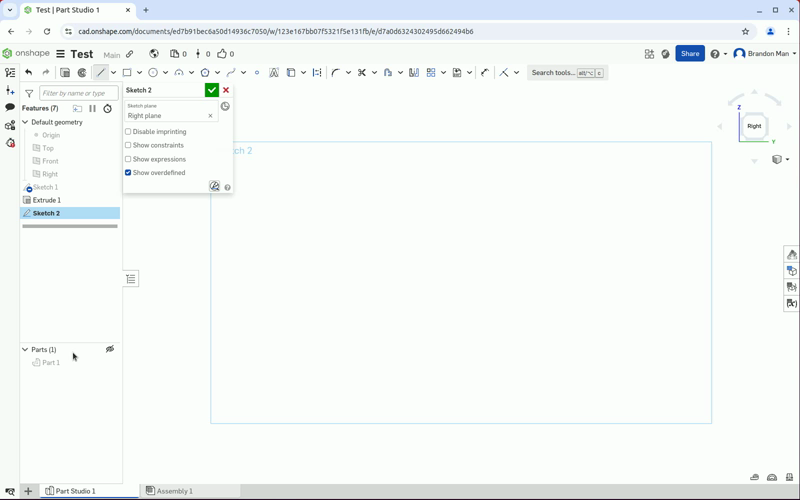
mouse_move(436, 285)
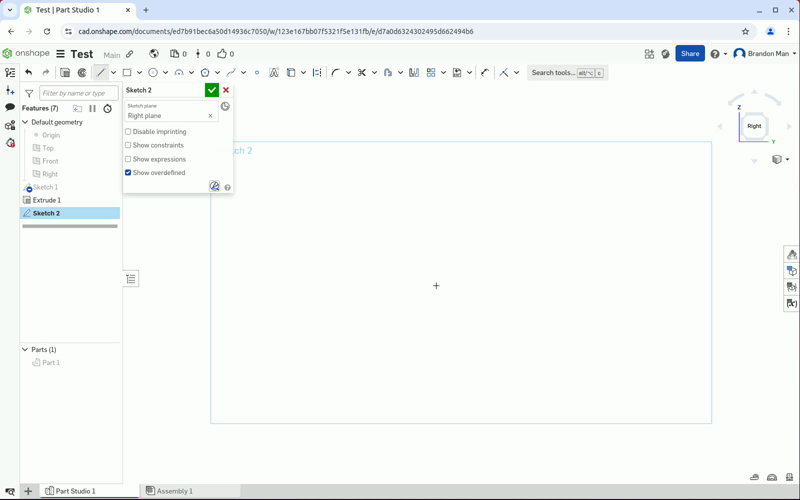
click(436, 285)
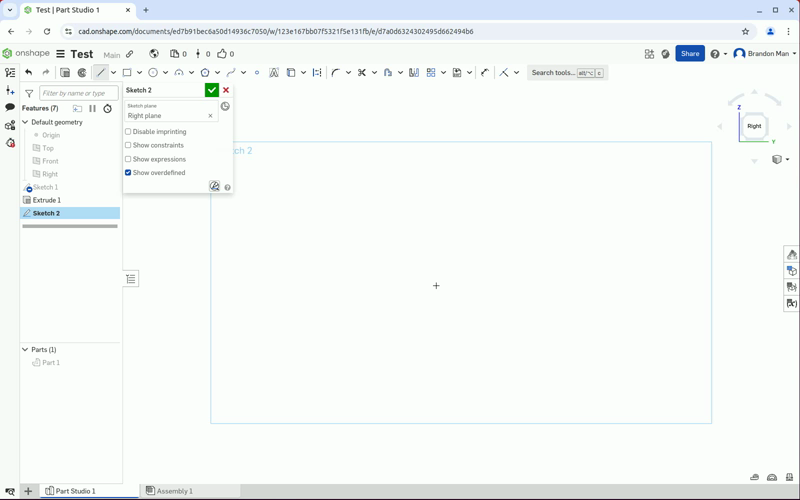
key_up(shift)
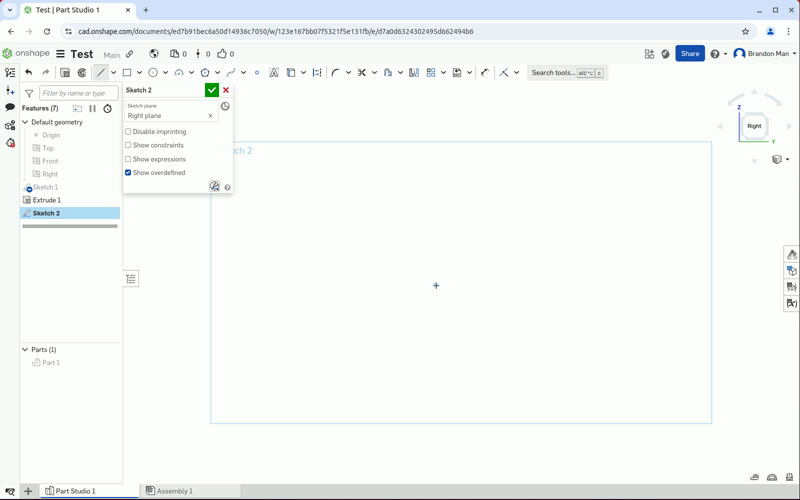
key_down(shift)
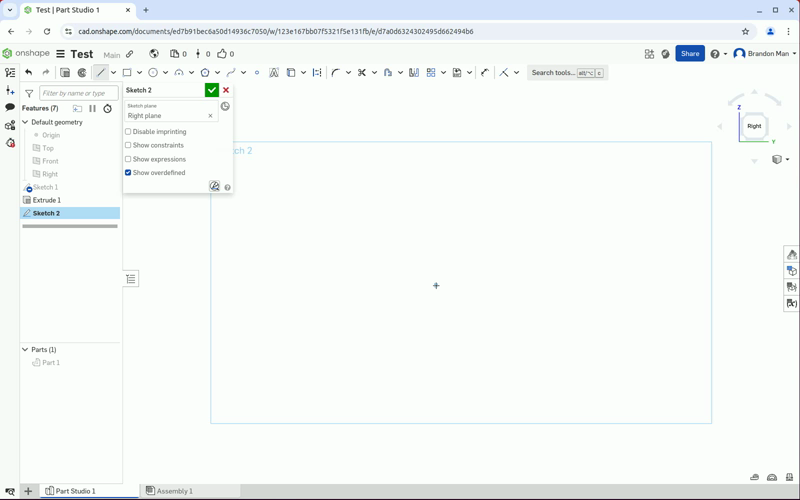
mouse_move(466, 285)
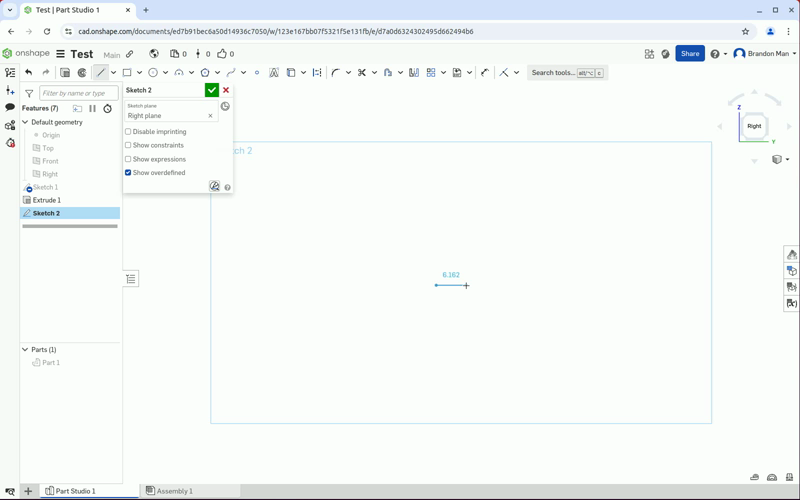
mouse_move(454, 324)
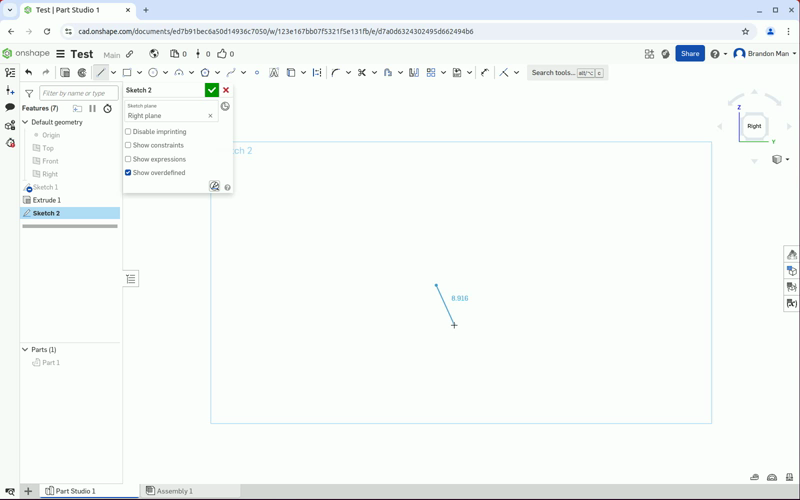
click(454, 324)
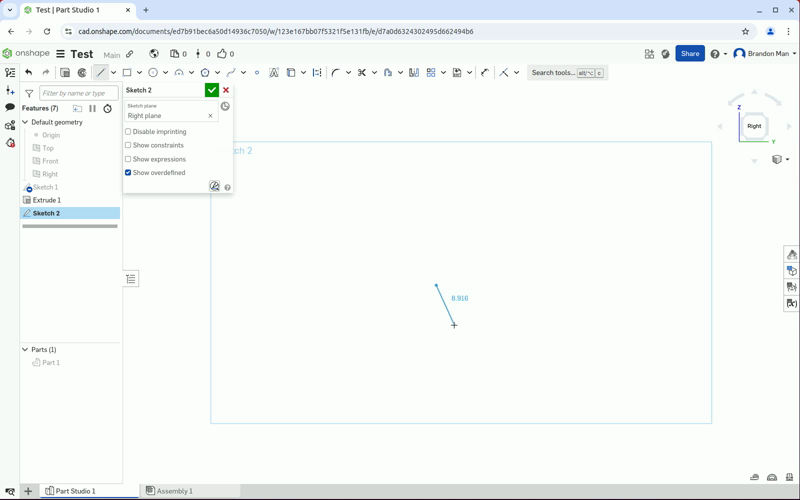
key_up(shift)
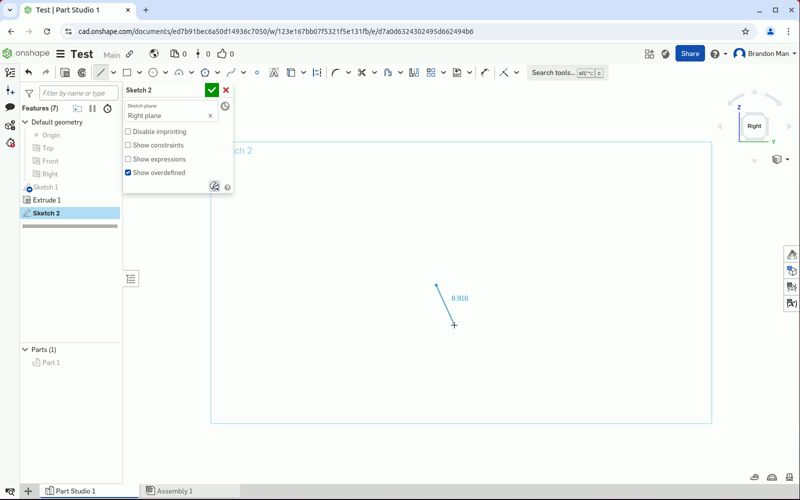
key(esc)
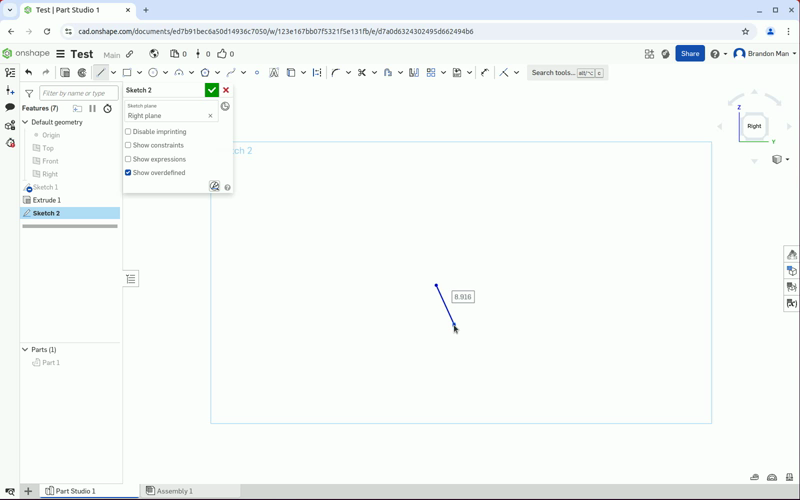
key(a)
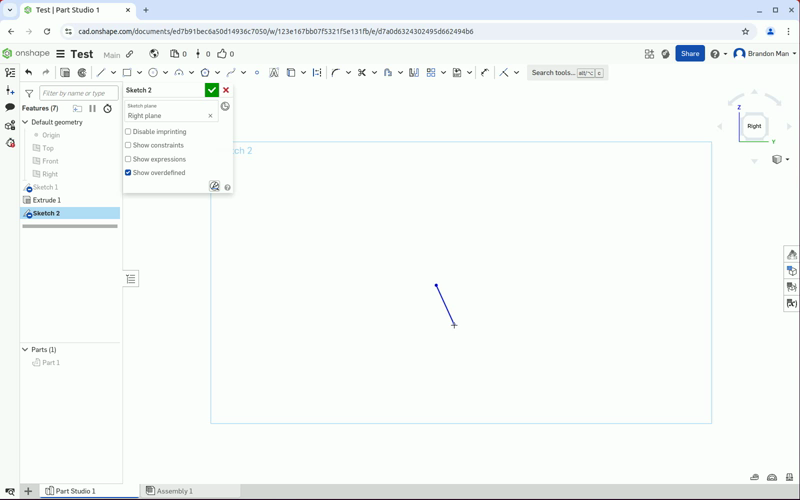
mouse_move(454, 324)
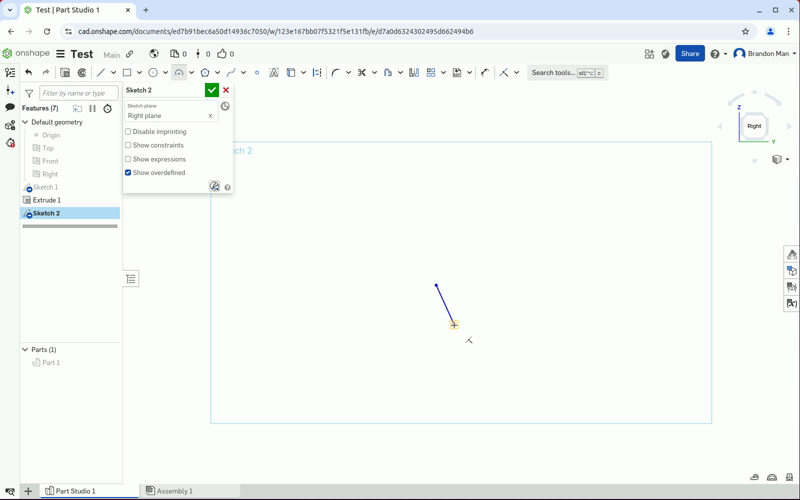
click(454, 324)
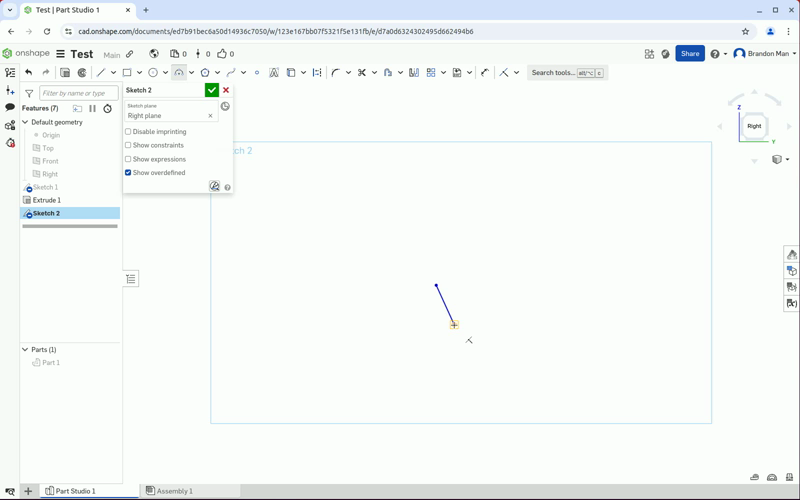
key_down(shift)
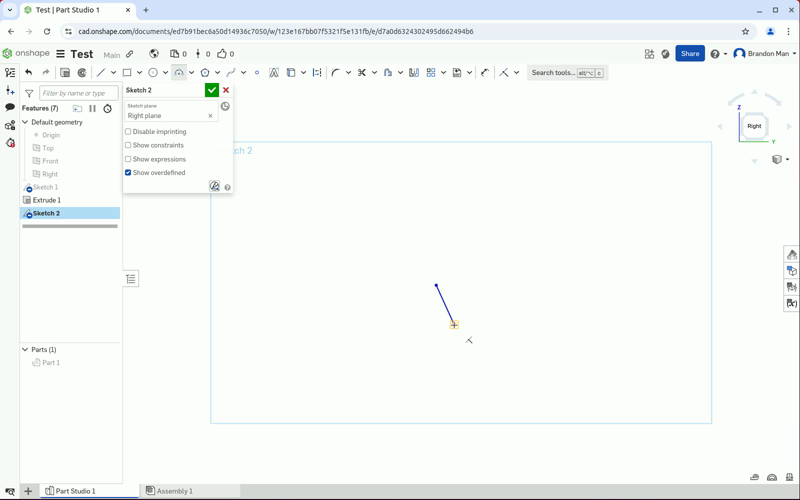
mouse_move(495, 305)
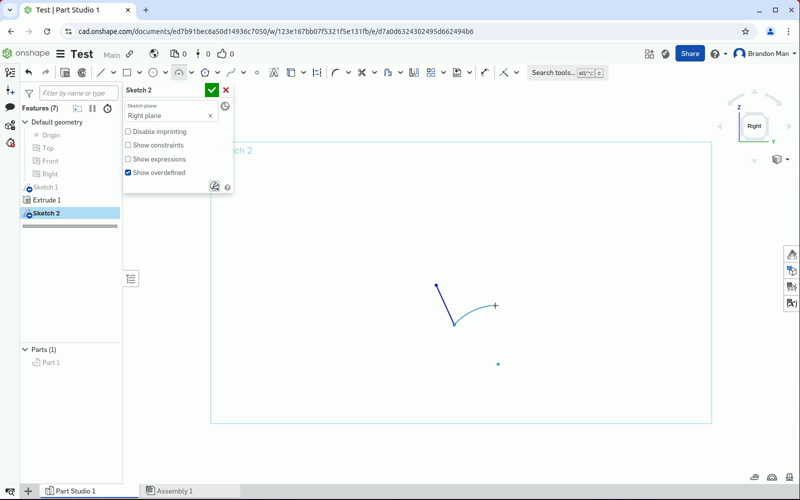
click(495, 305)
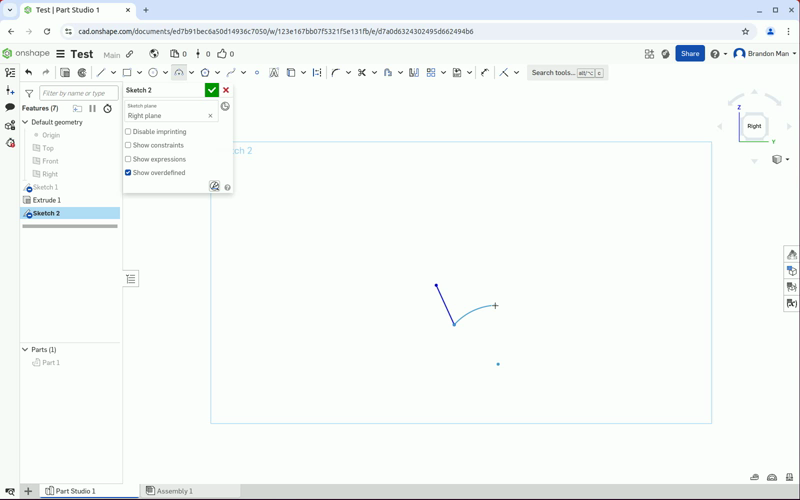
mouse_move(472, 309)
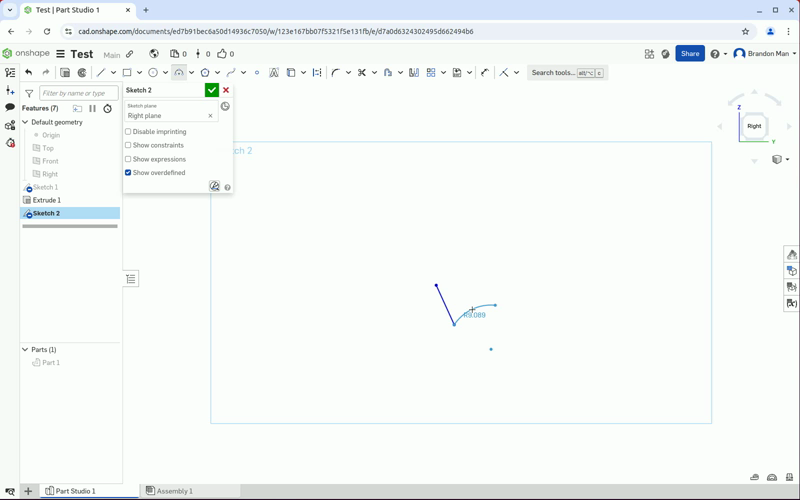
click(472, 309)
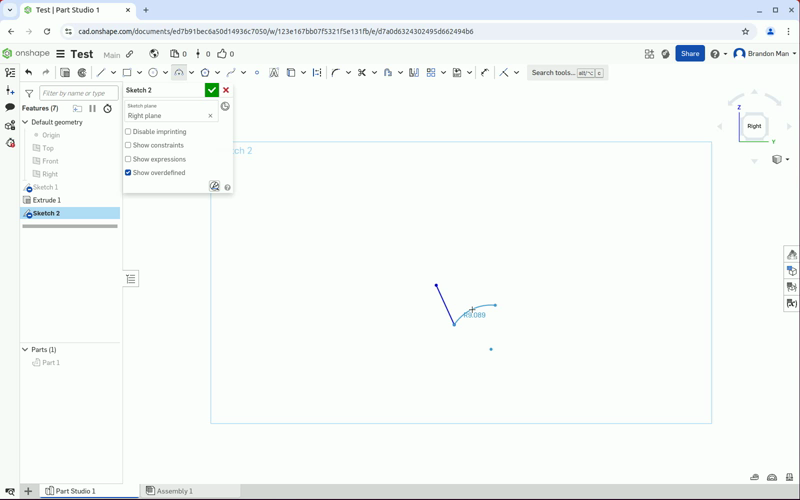
key_up(shift)
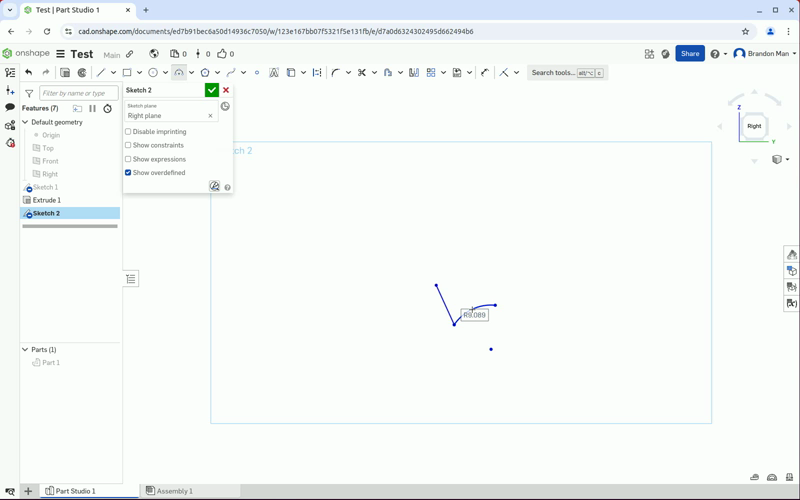
key(esc)
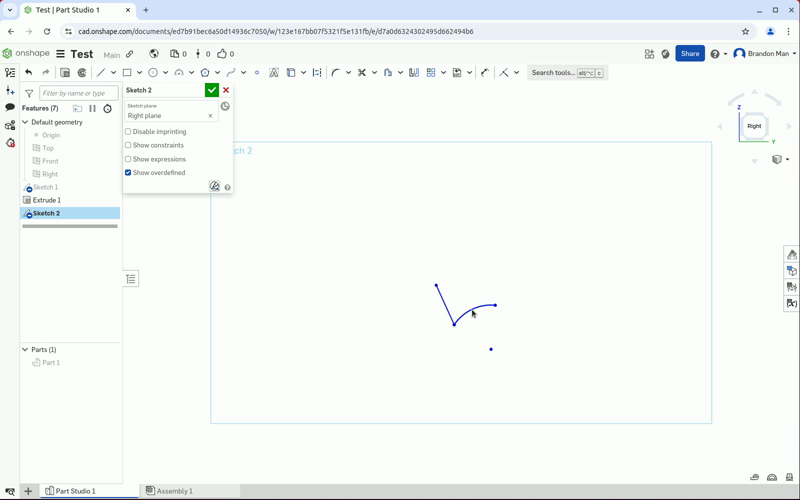
key(l)
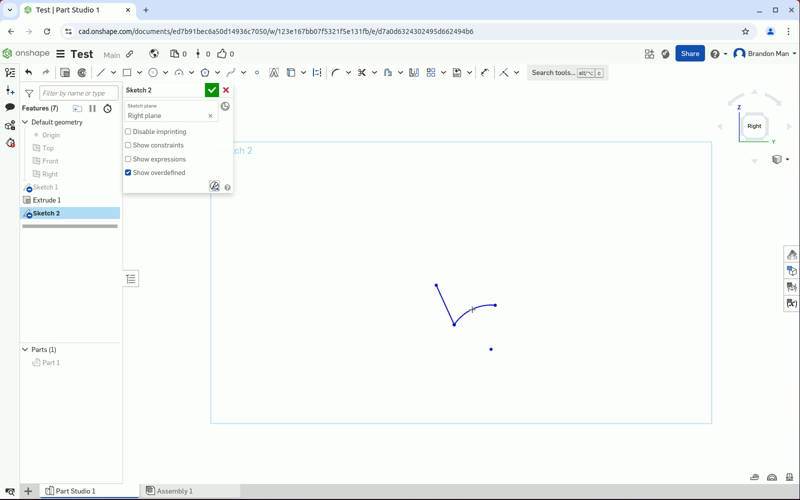
mouse_move(495, 305)
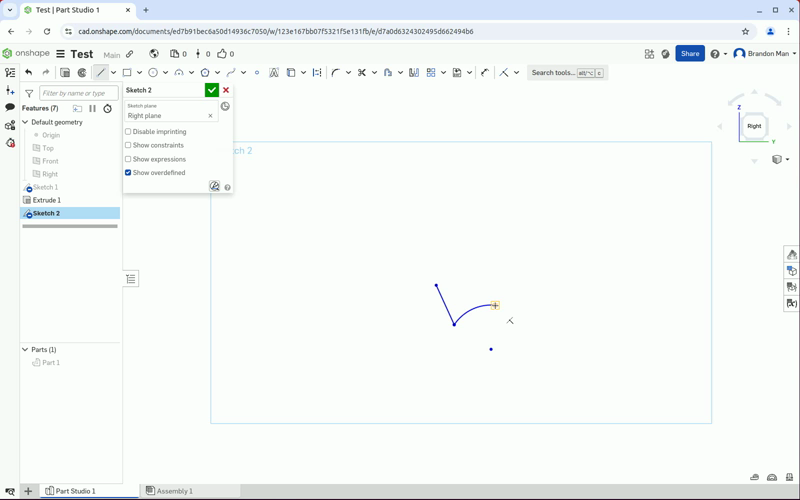
click(495, 305)
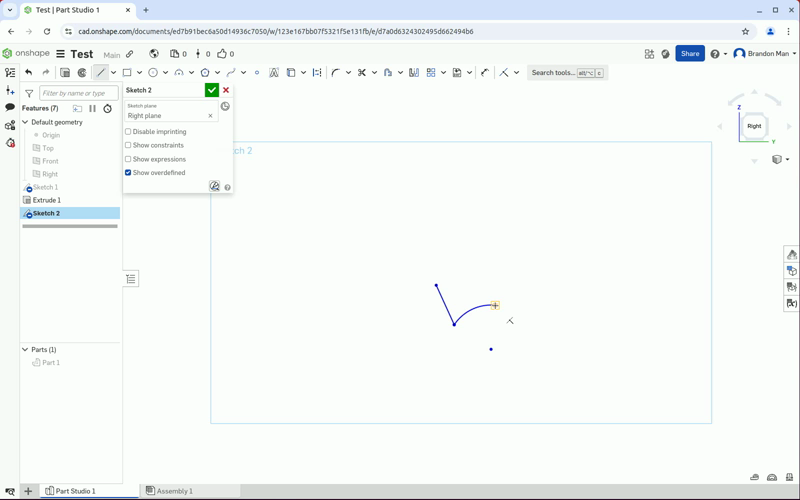
key_down(shift)
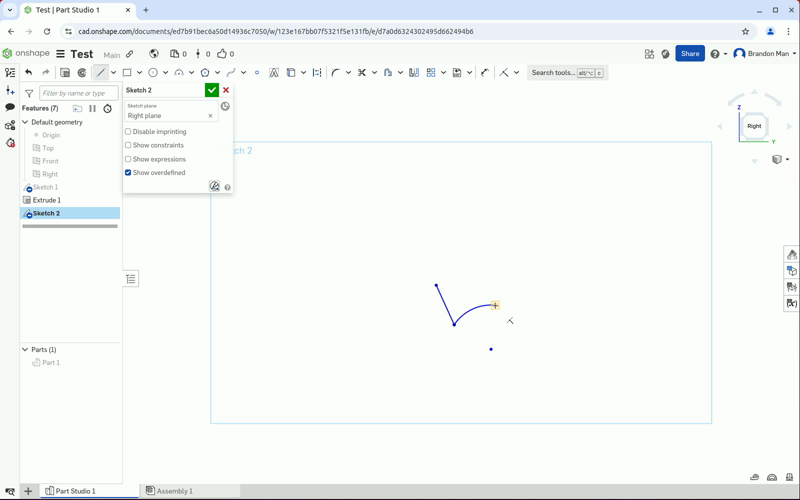
mouse_move(525, 305)
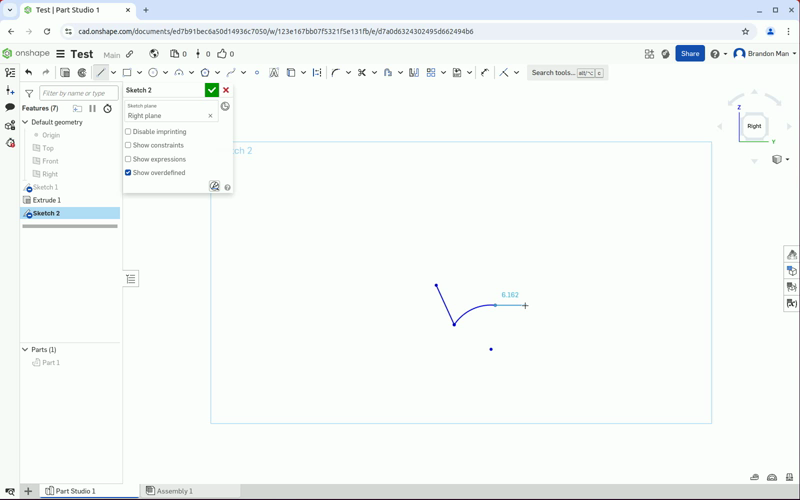
mouse_move(486, 285)
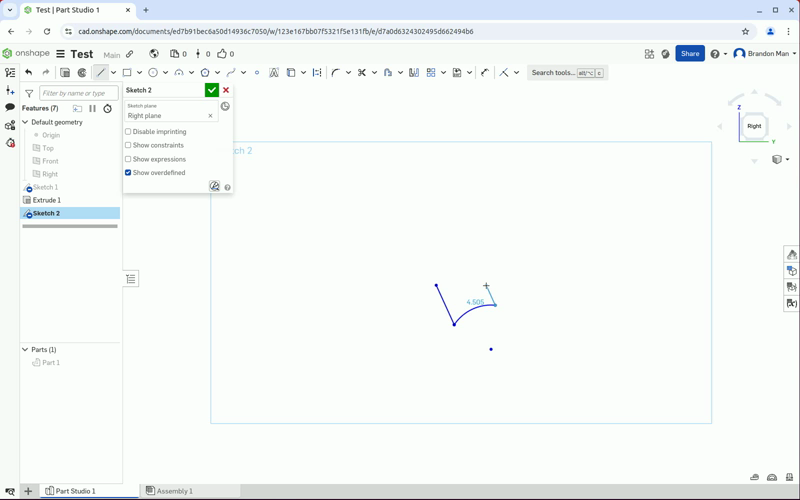
click(486, 285)
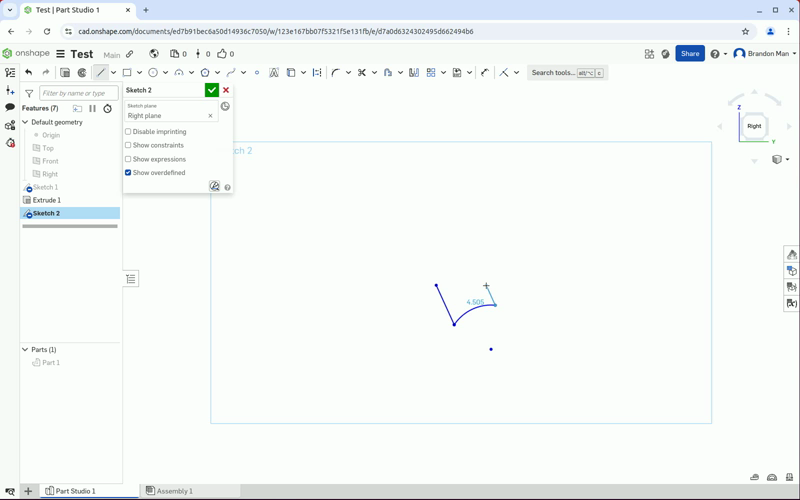
key_up(shift)
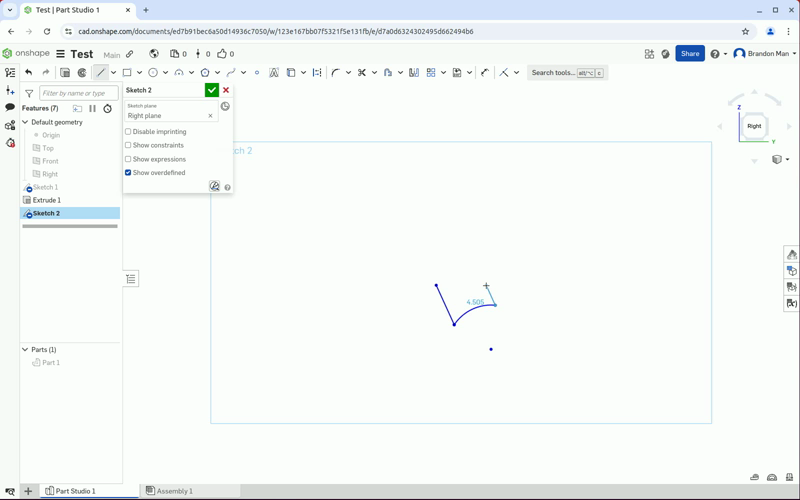
mouse_move(516, 285)
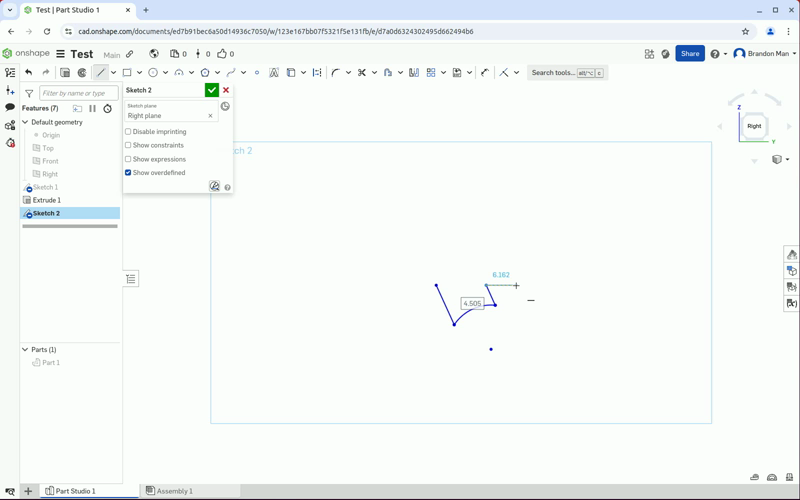
key_down(shift)
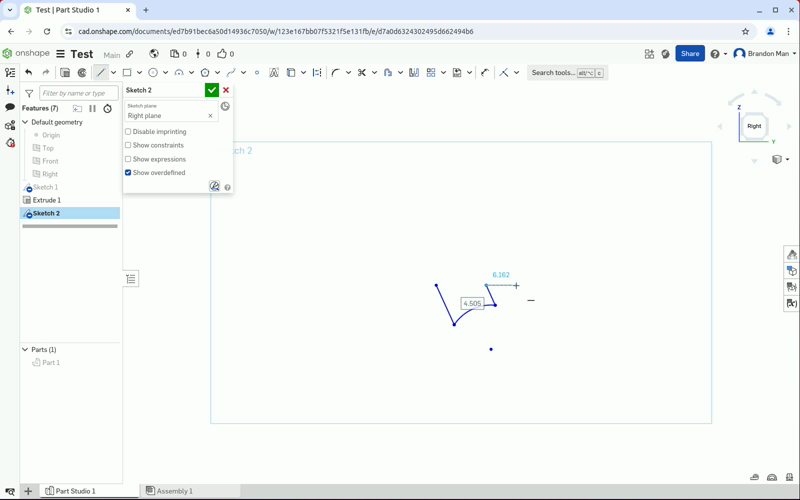
mouse_move(436, 285)
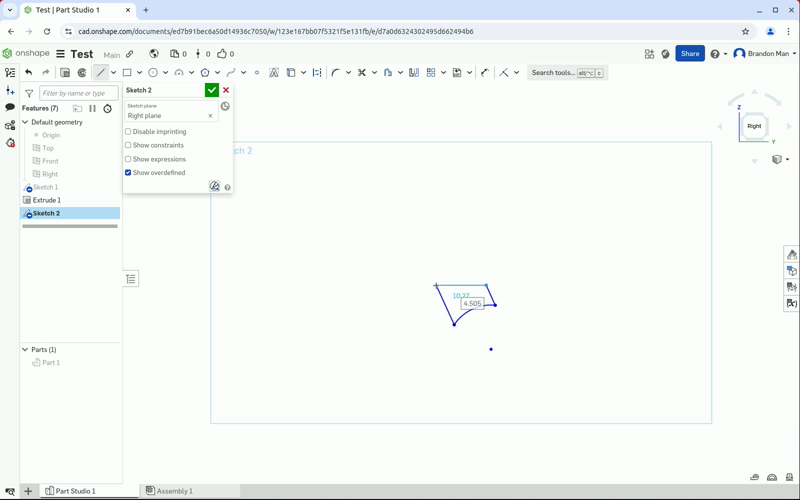
key_up(shift)
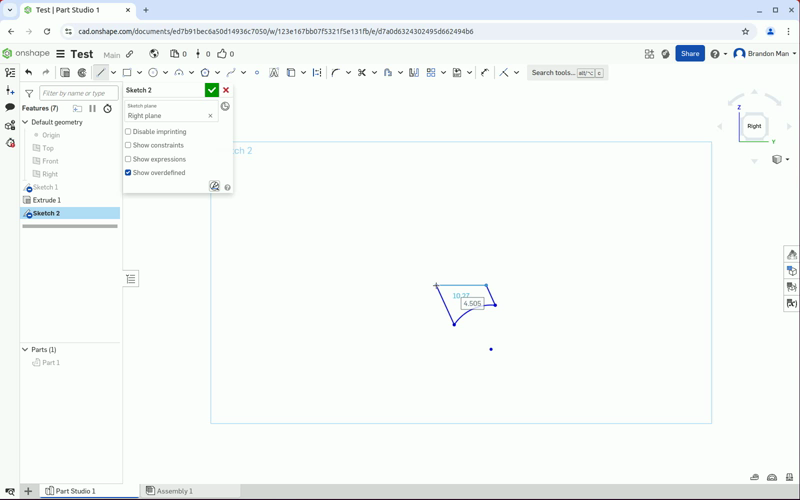
click(436, 285)
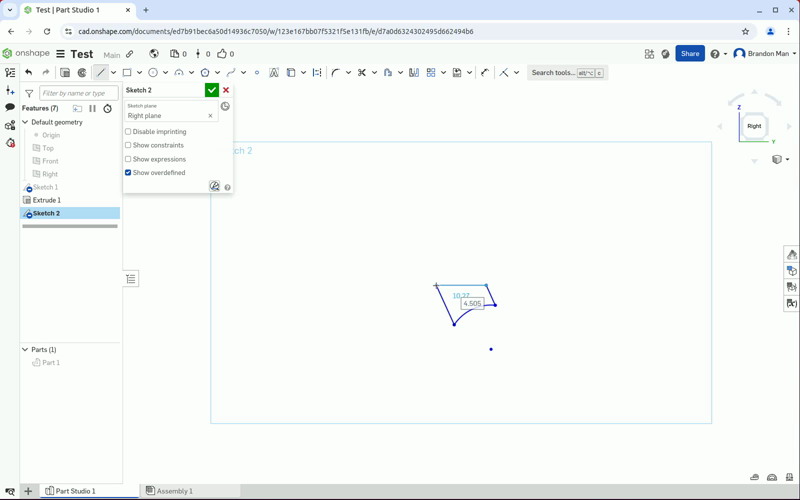
key(esc)
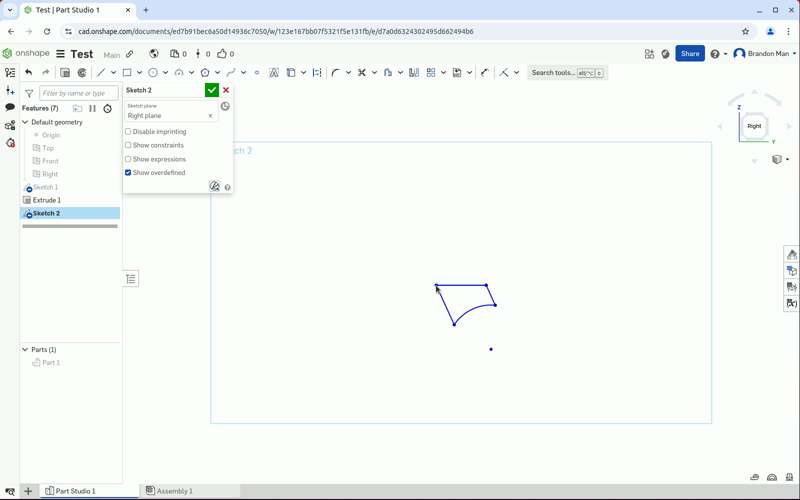
mouse_move(477, 295)
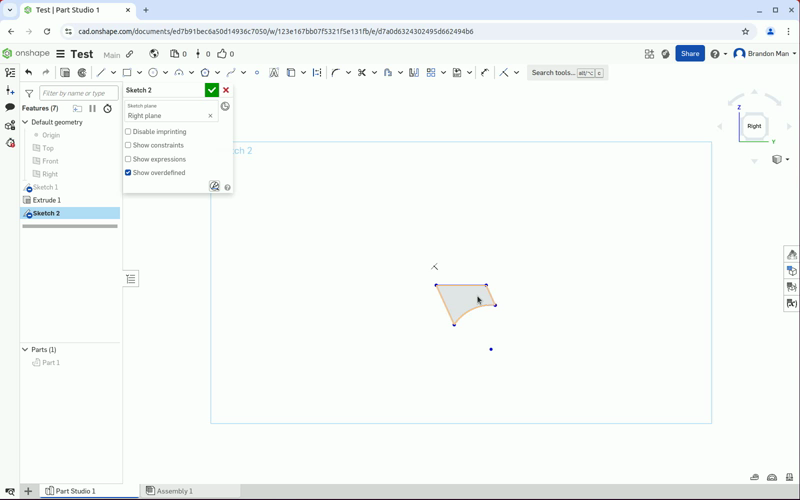
scroll(6)
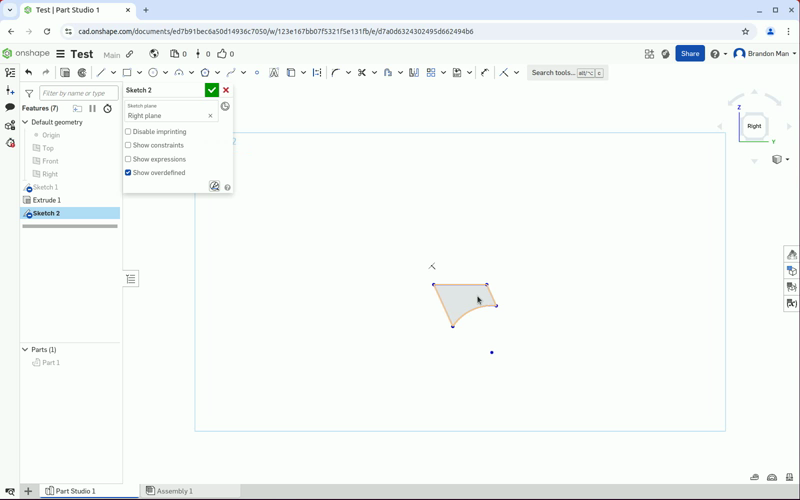
scroll(6)
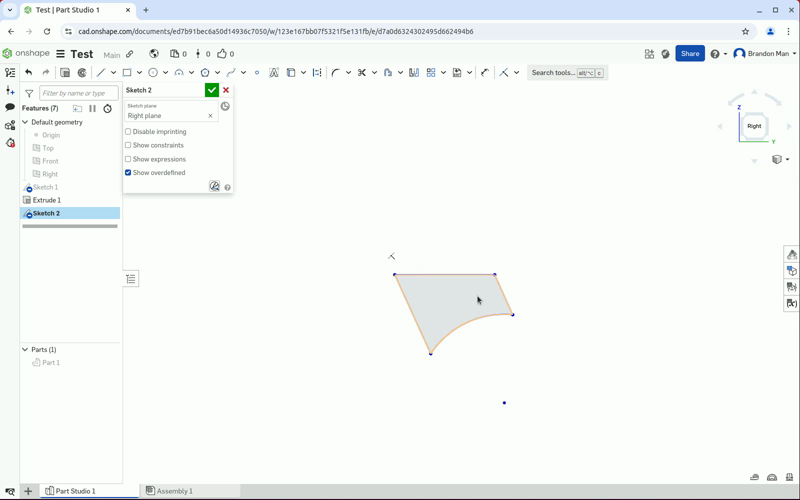
scroll(6)
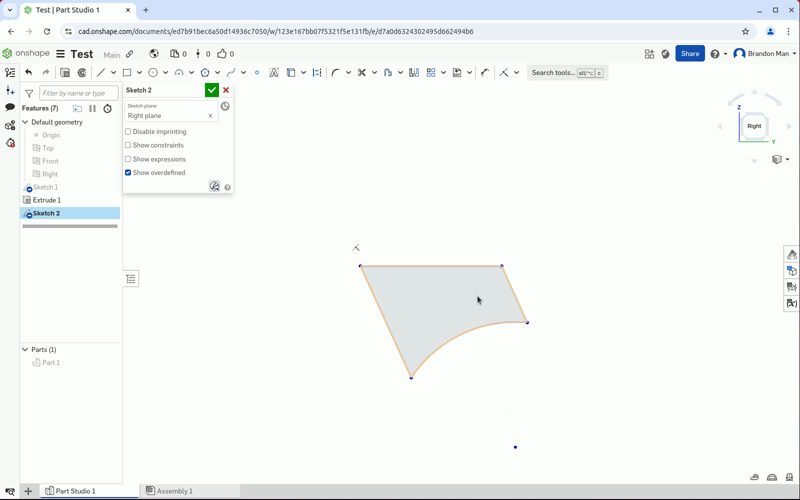
scroll(6)
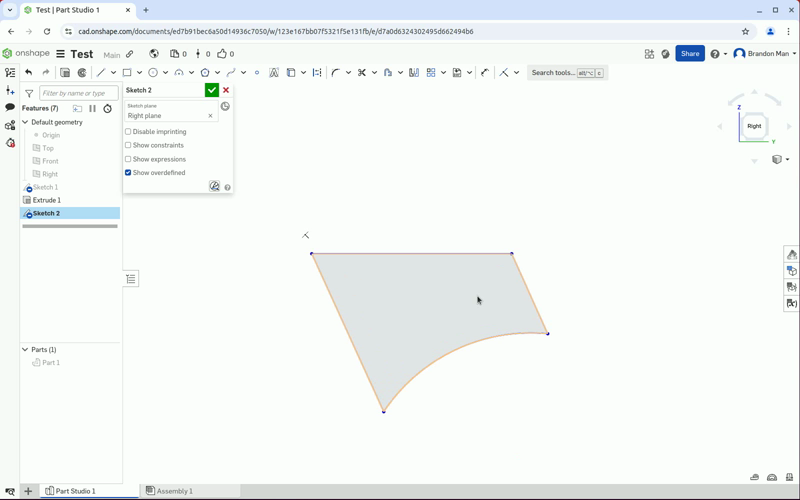
scroll(6)
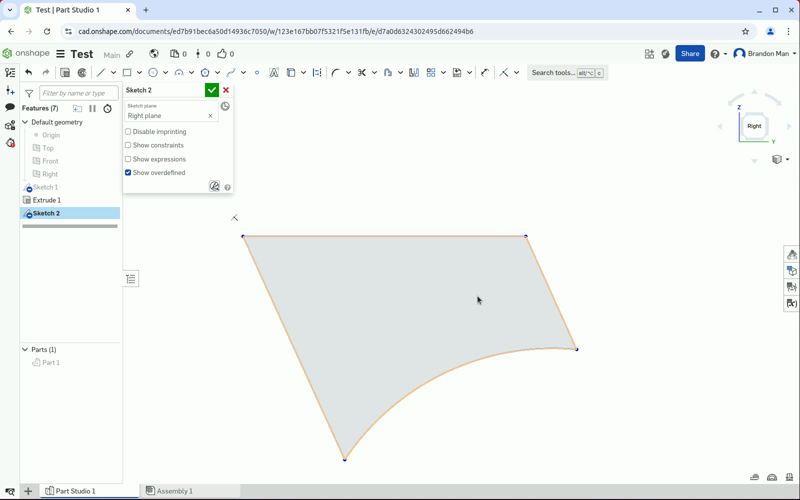
scroll(6)
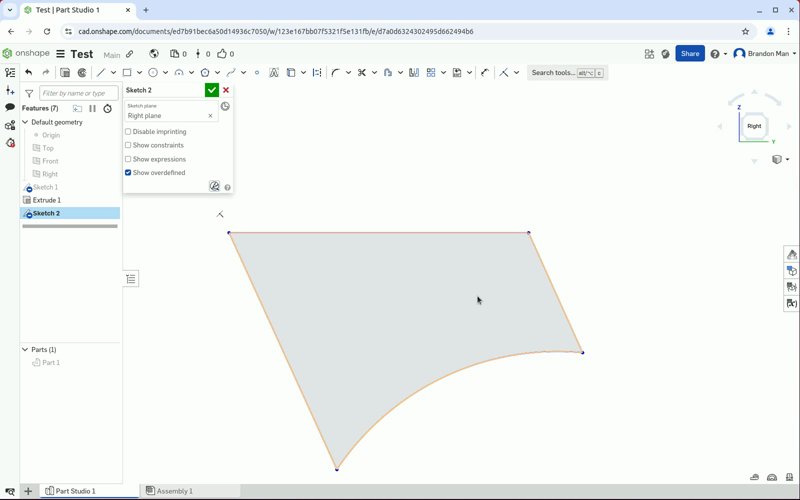
scroll(6)
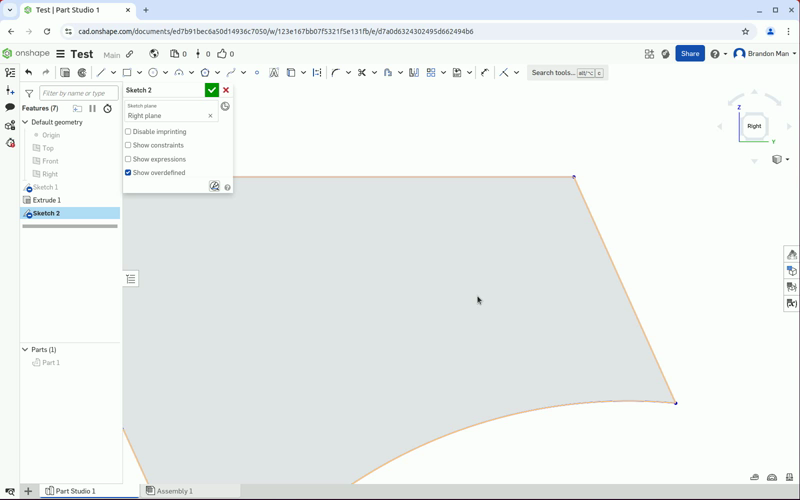
click(477, 295)
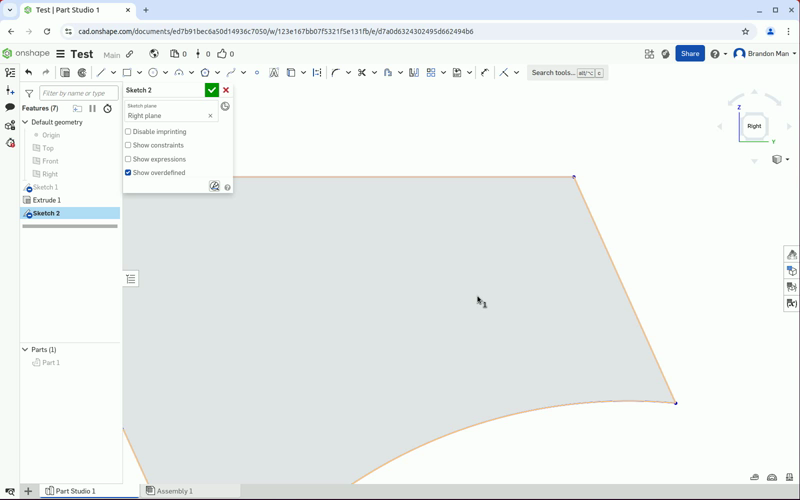
scroll(-6)
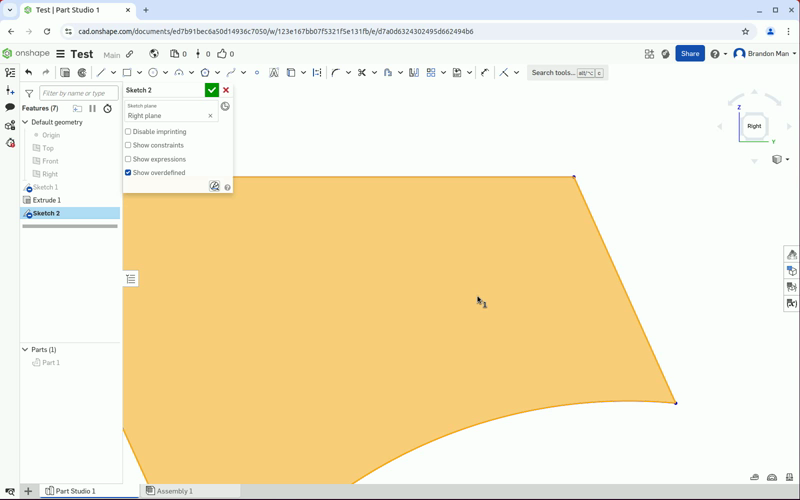
scroll(-6)
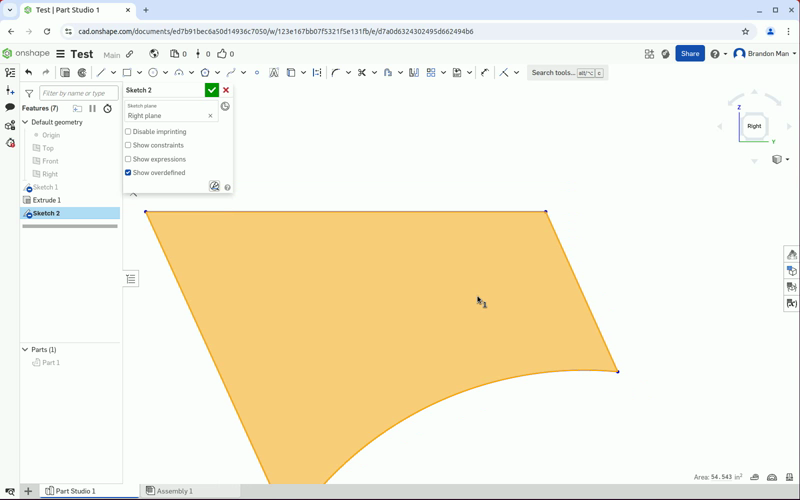
scroll(-6)
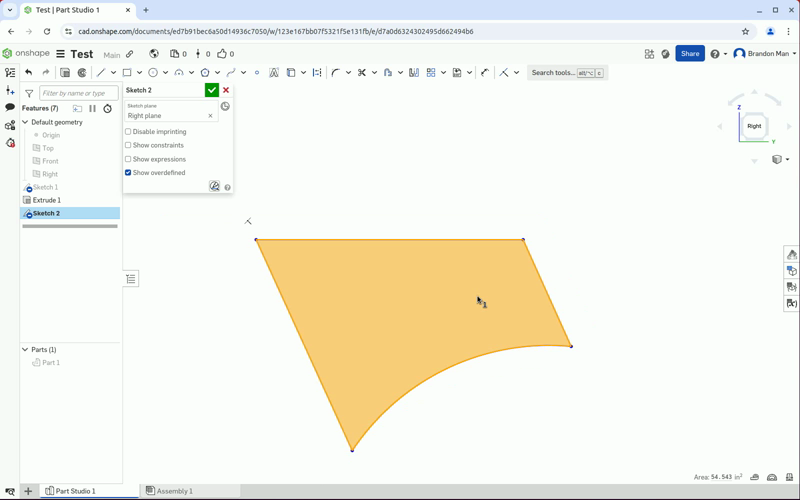
scroll(-6)
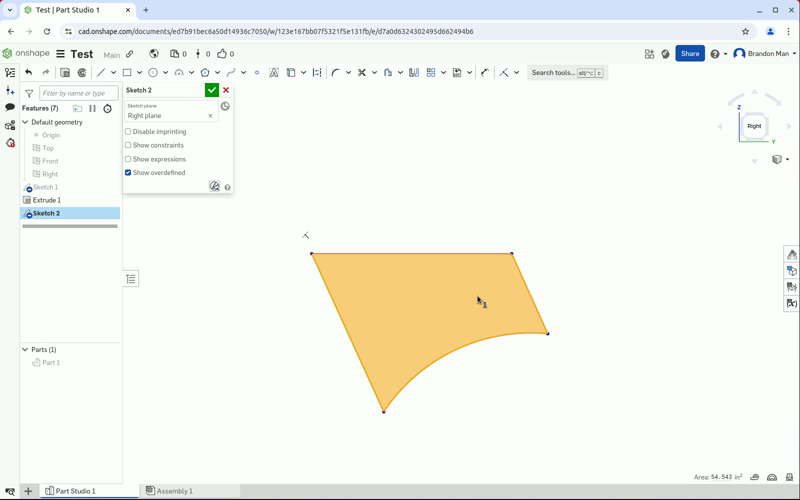
scroll(-6)
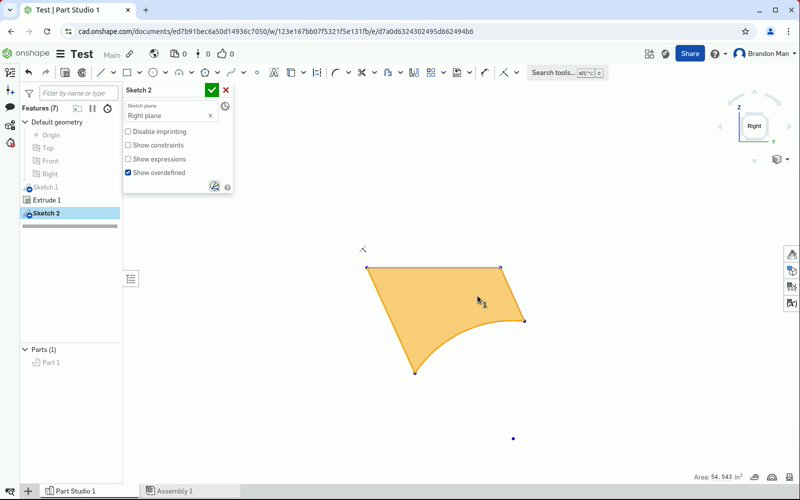
scroll(-6)
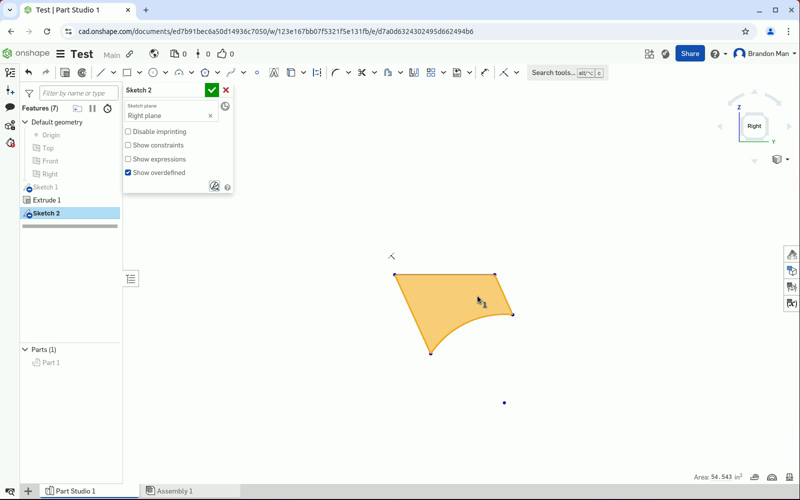
scroll(-6)
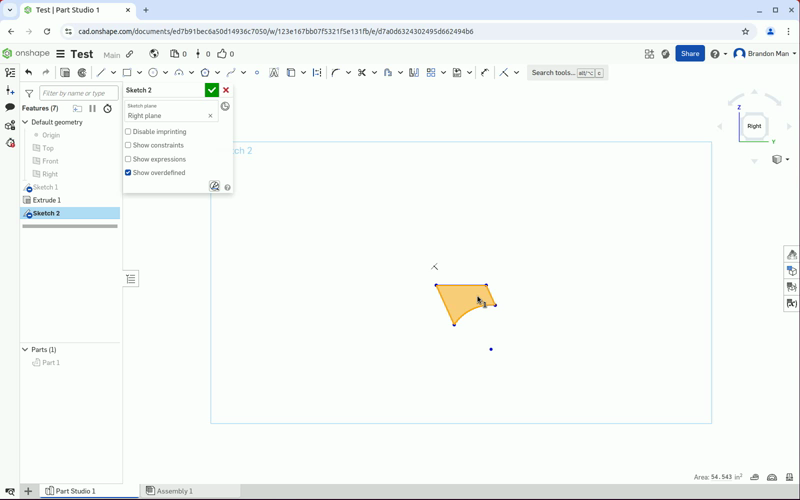
mouse_move(73, 352)
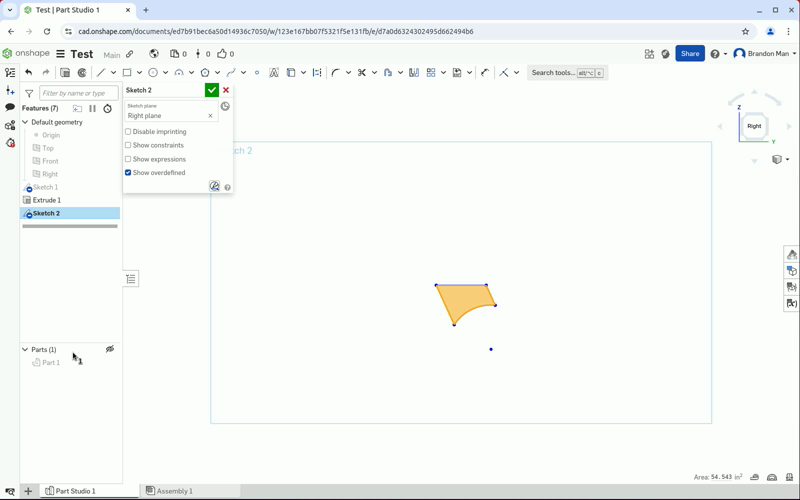
key(shift+y)
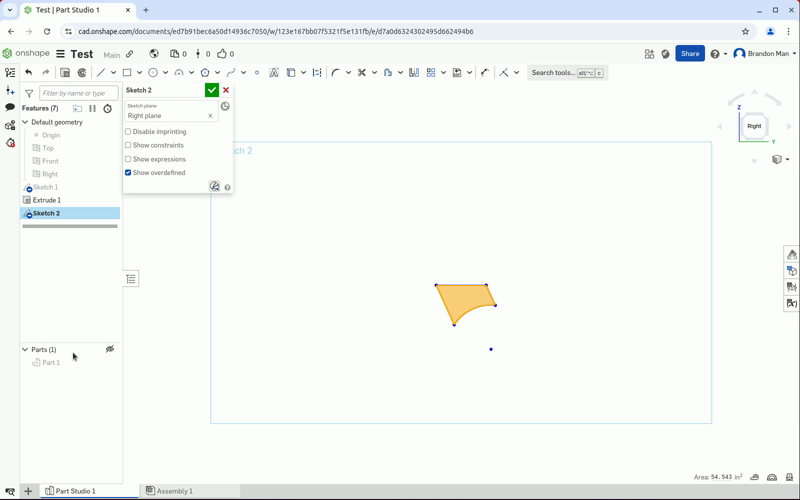
key(shift+e)
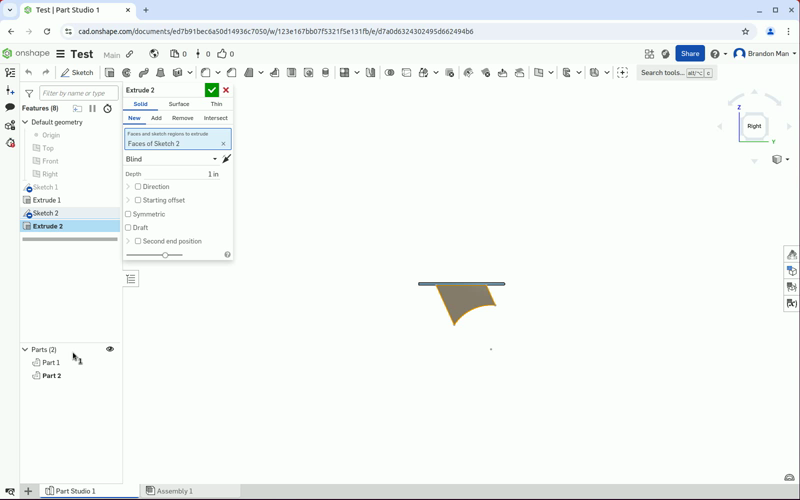
mouse_move(143, 106)
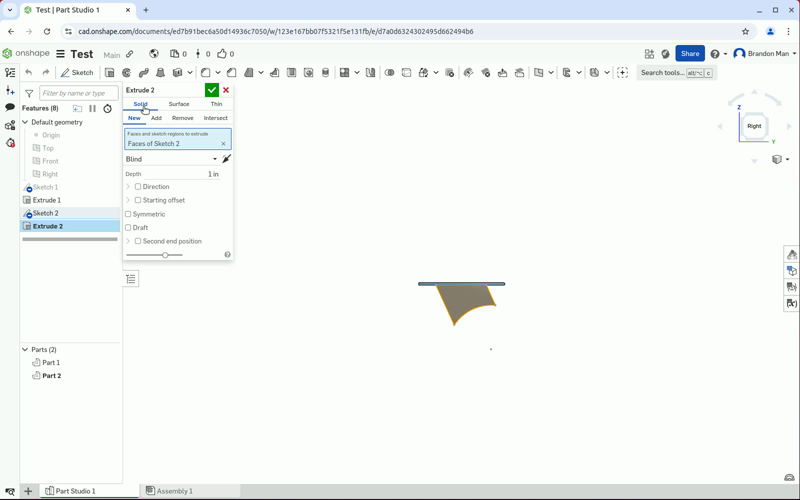
click(143, 106)
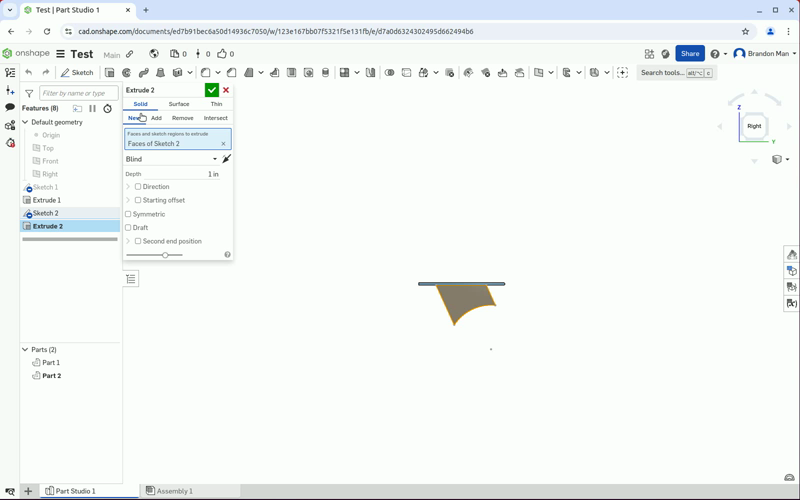
mouse_move(137, 120)
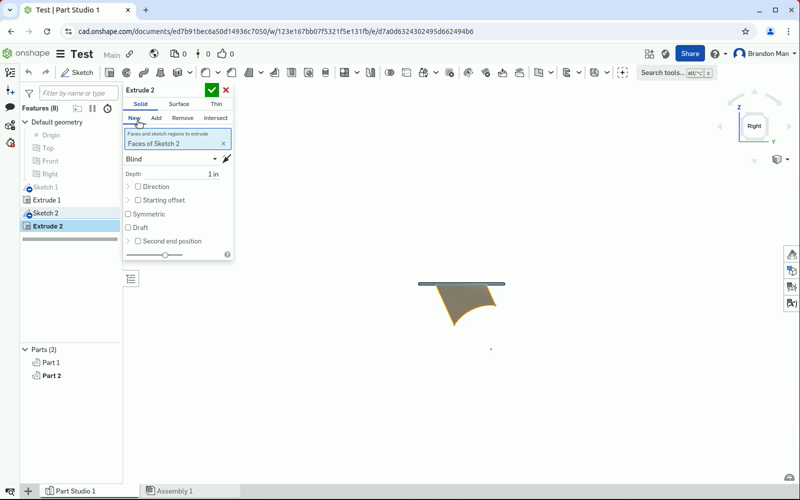
click(137, 120)
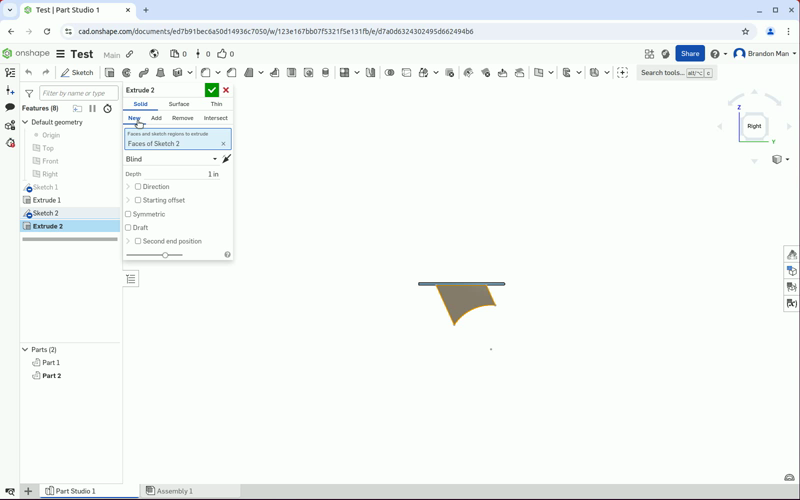
key(tab, 4)
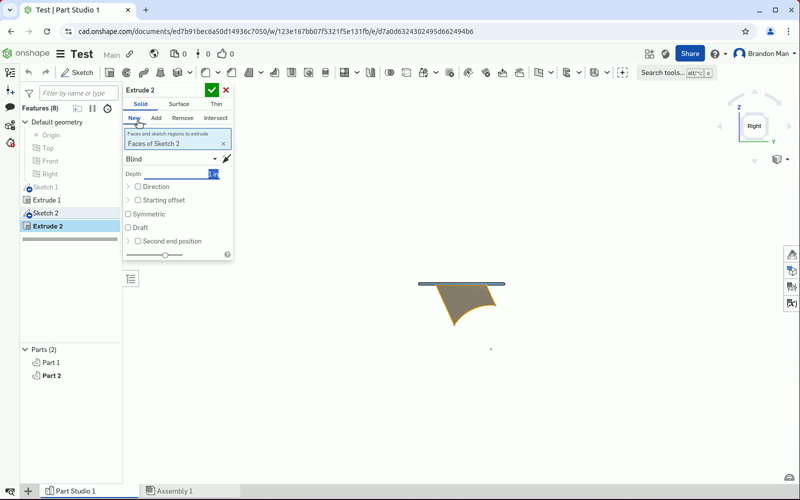
text(9.148)
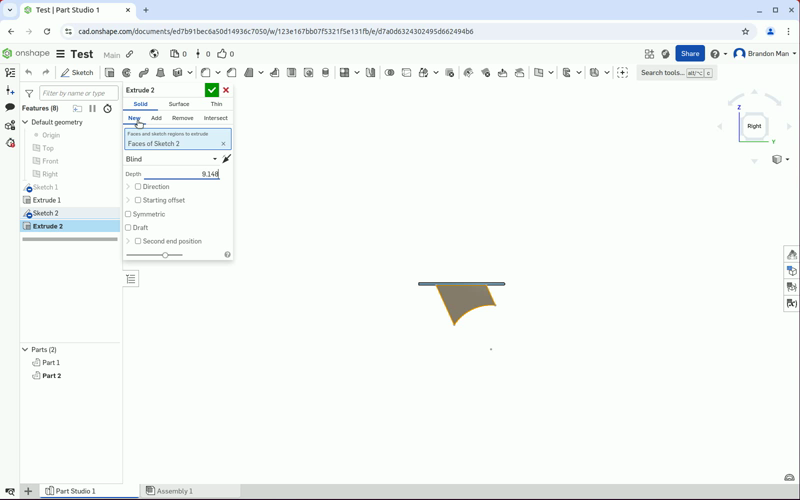
key(tab, 3)
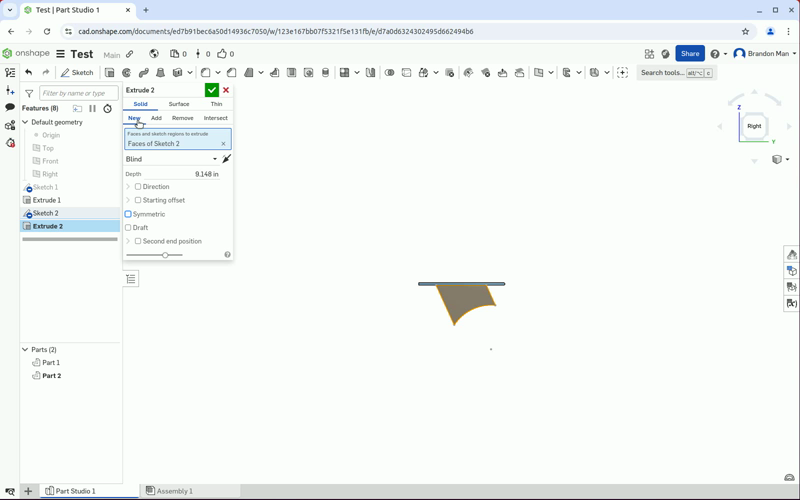
key(space)
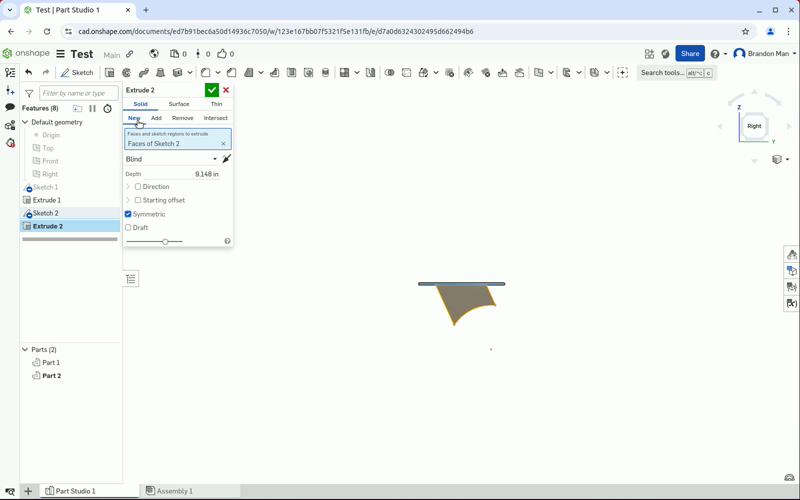
key(enter)
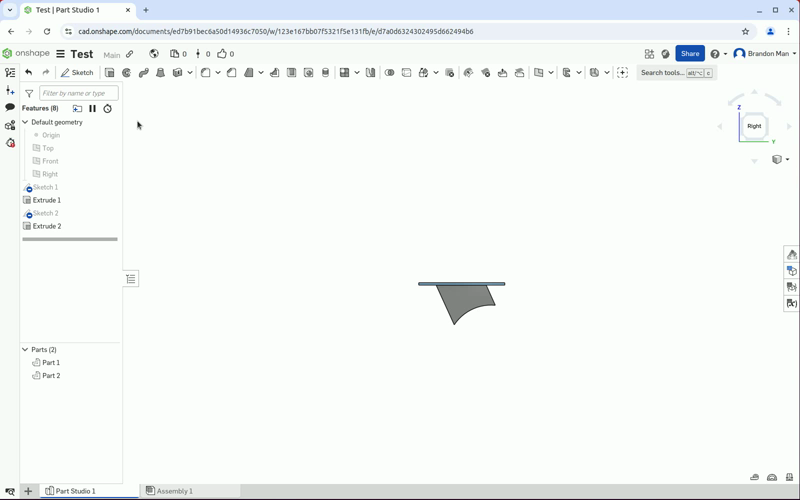
key(shift+h)
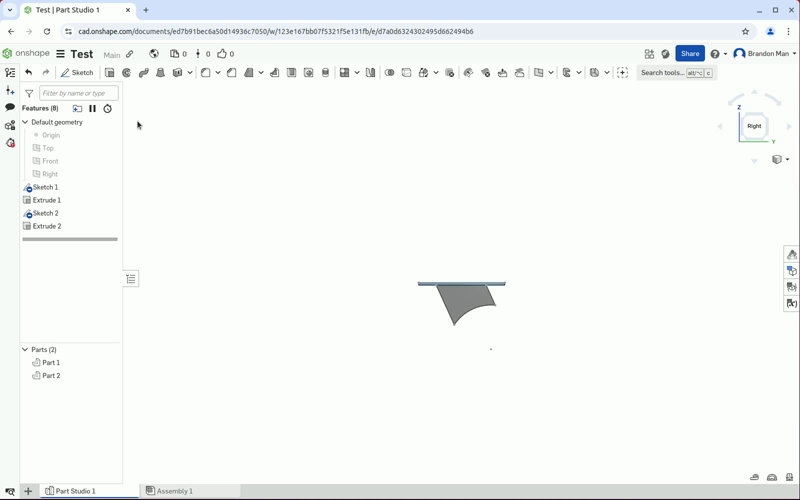
key(shift+h)
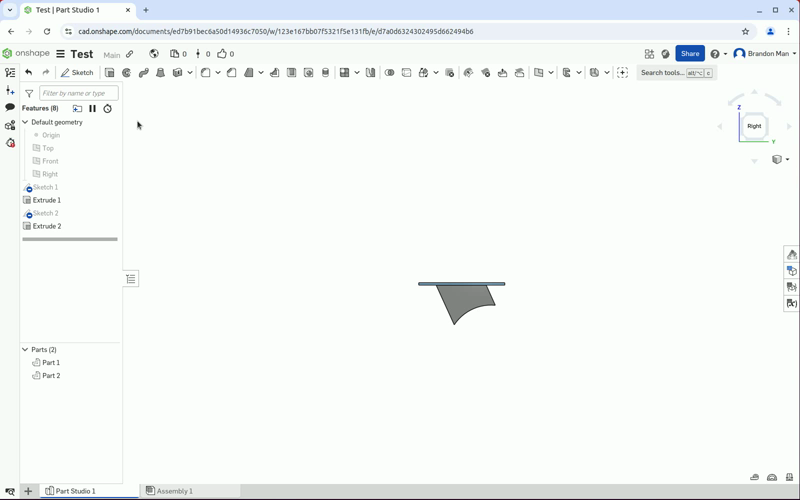
mouse_move(73, 189)
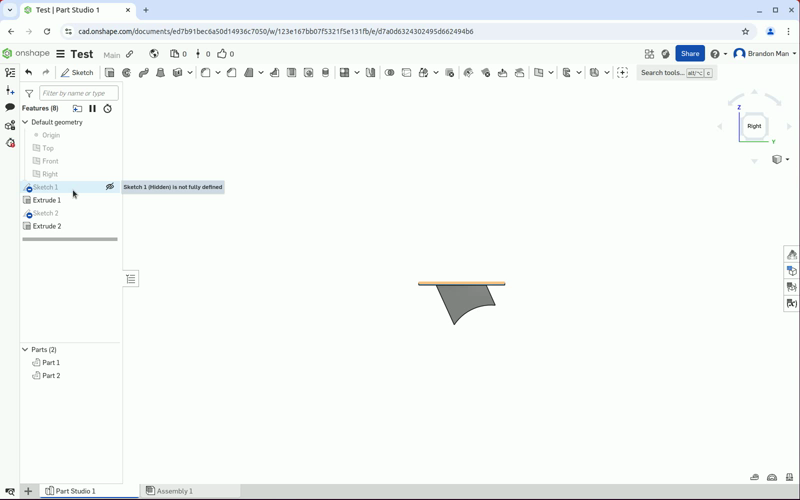
click(73, 189)
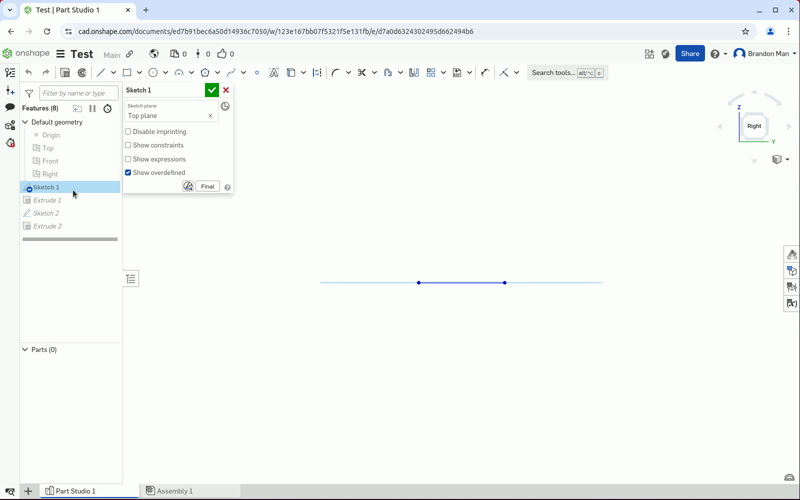
mouse_move(229, 92)
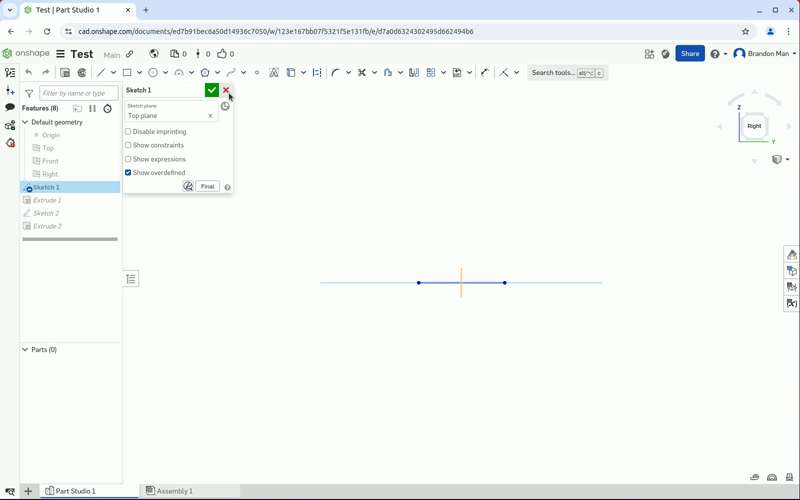
click(229, 92)
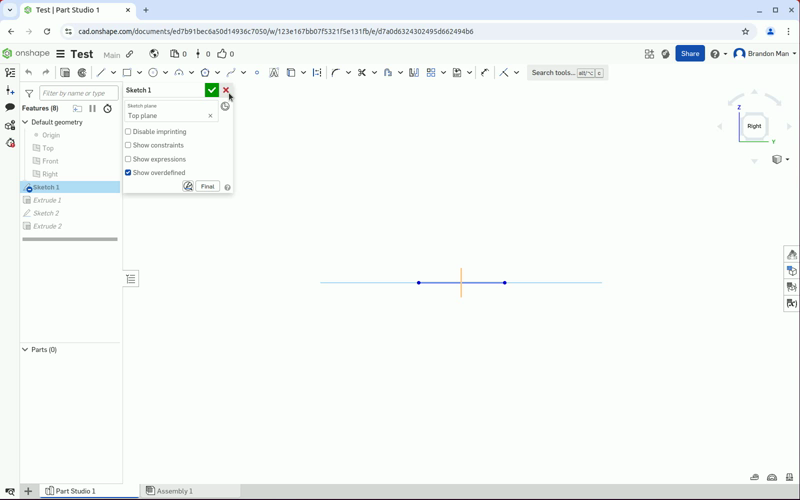
key(shift+s)
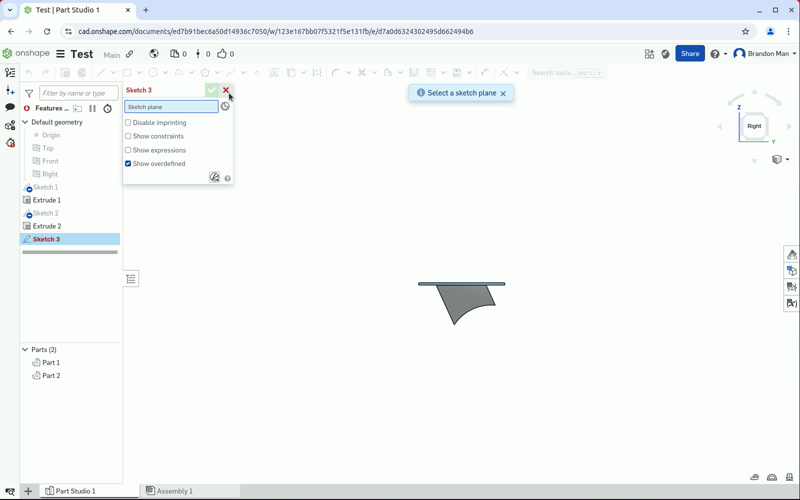
mouse_move(73, 176)
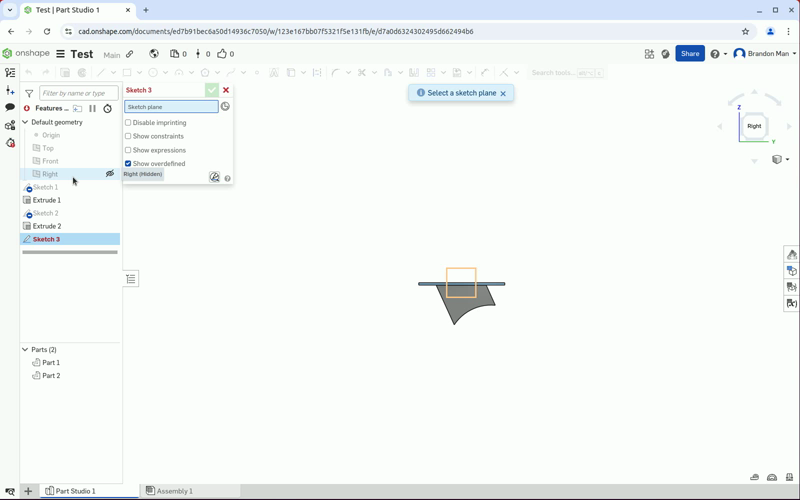
click(73, 176)
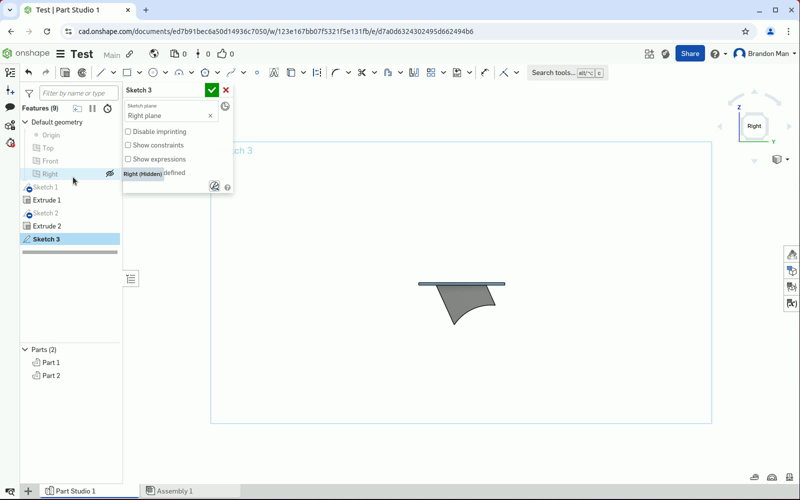
mouse_move(73, 352)
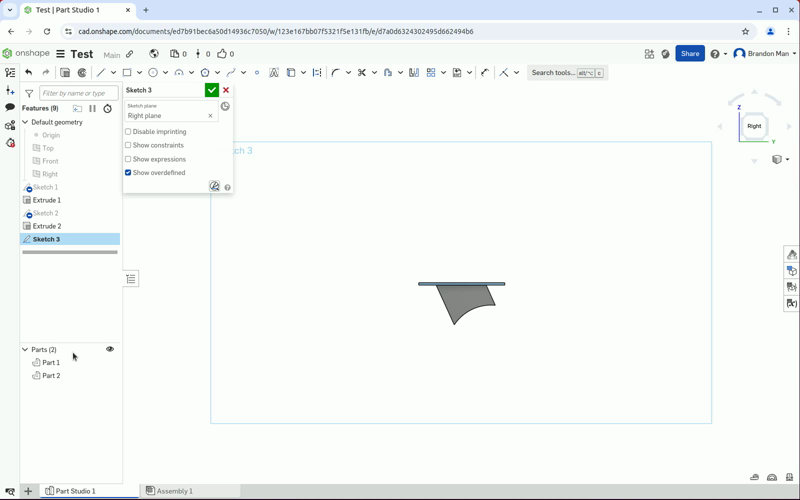
key(y)
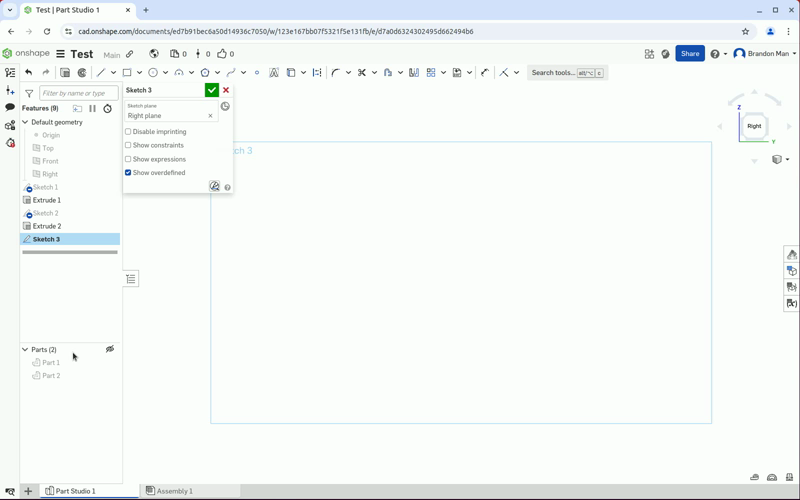
key(l)
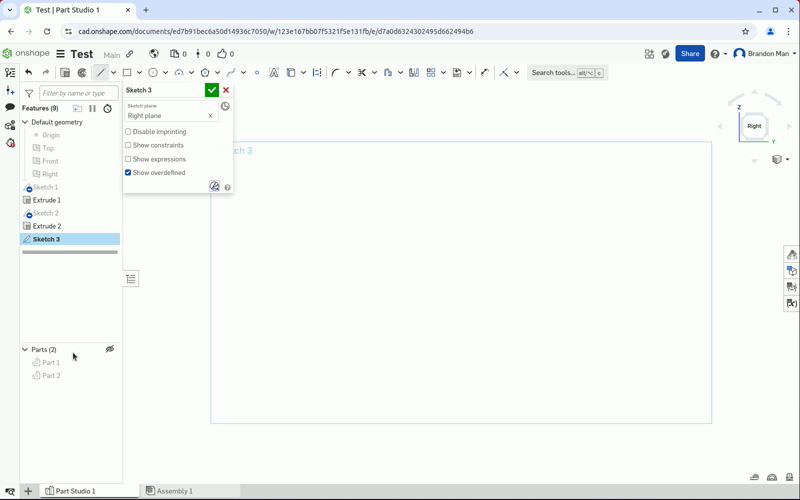
key_down(shift)
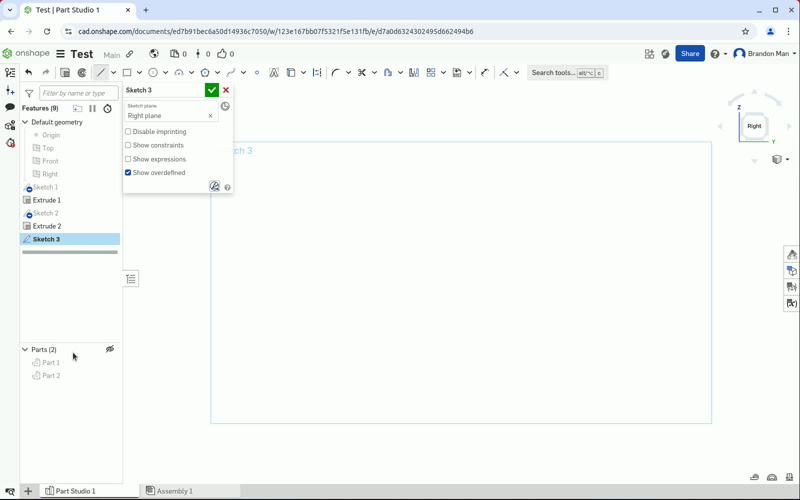
mouse_move(453, 325)
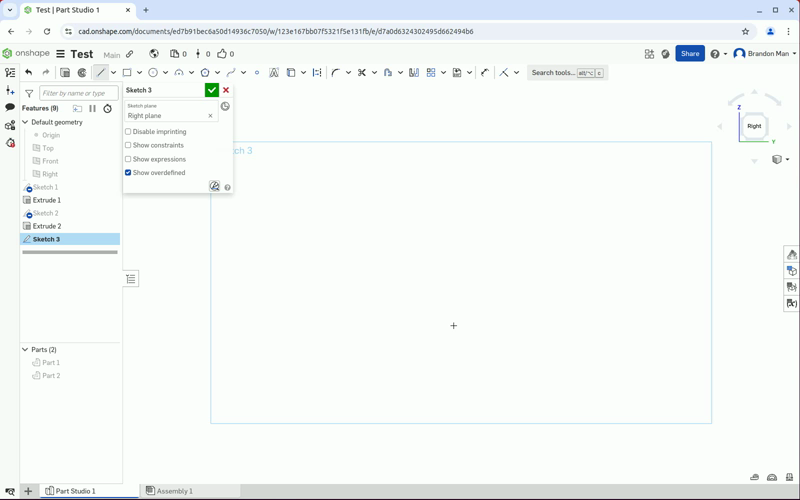
click(453, 325)
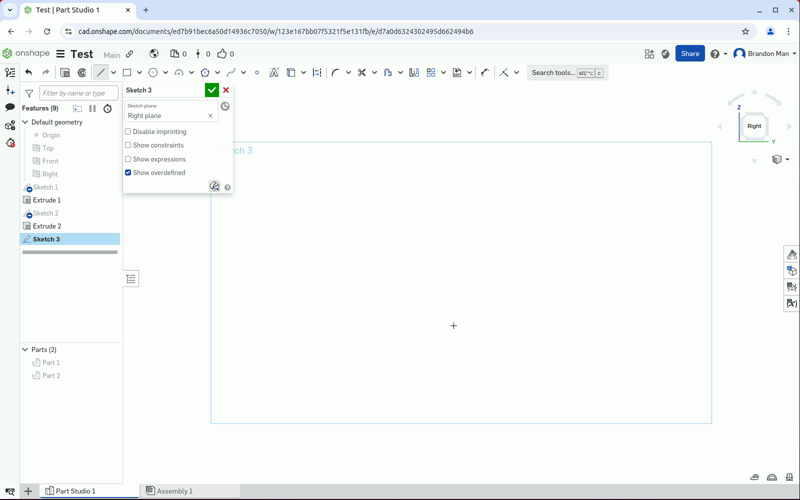
key_up(shift)
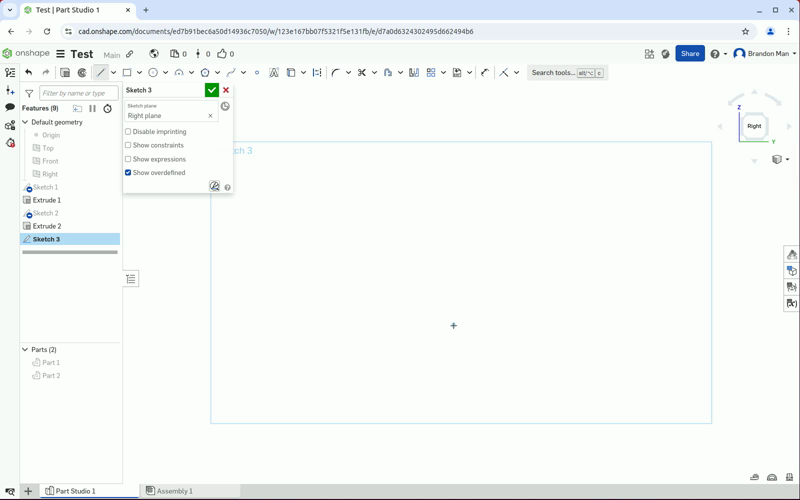
key_down(shift)
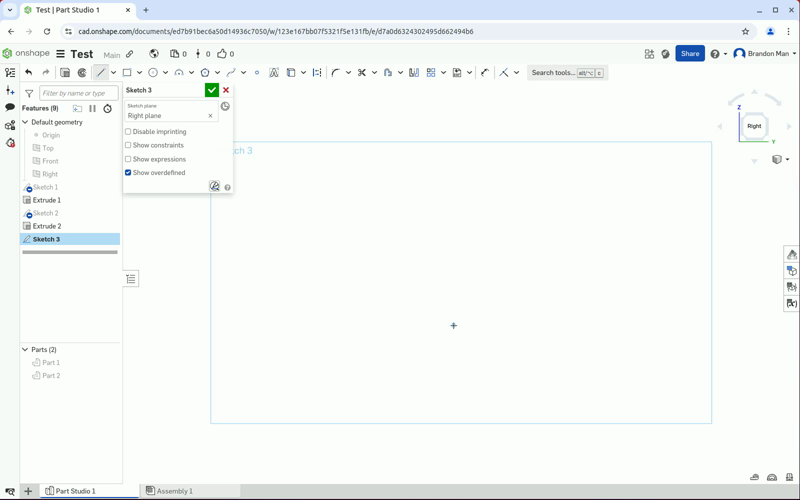
mouse_move(483, 325)
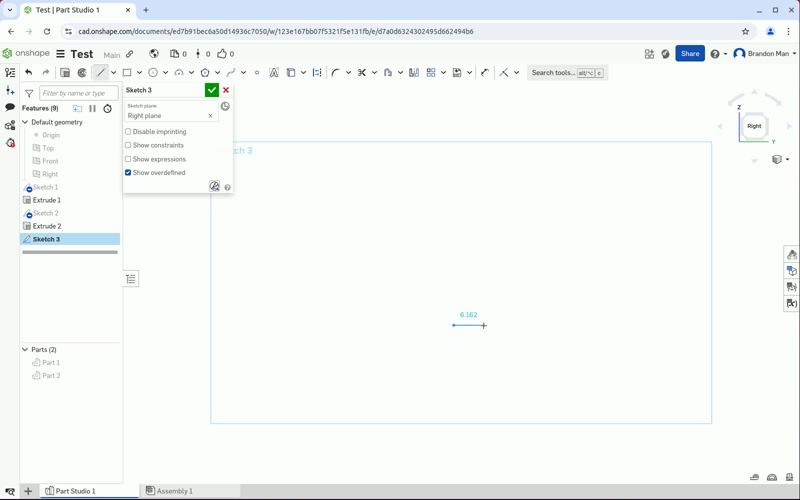
mouse_move(470, 361)
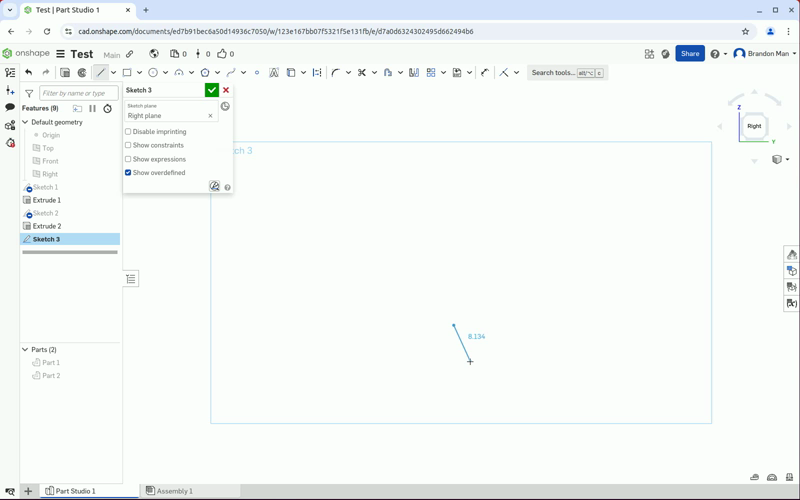
click(470, 361)
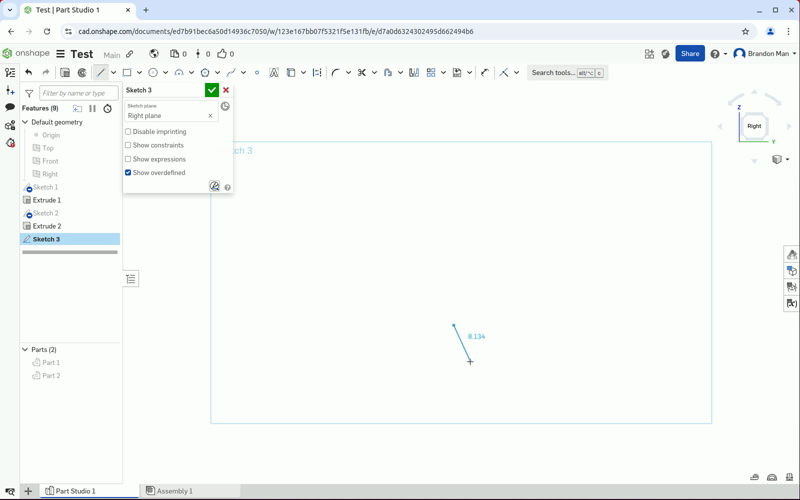
key_up(shift)
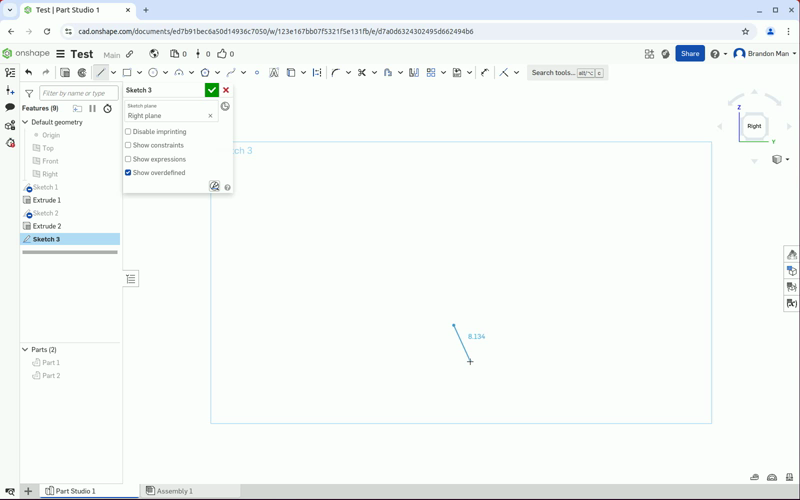
key(esc)
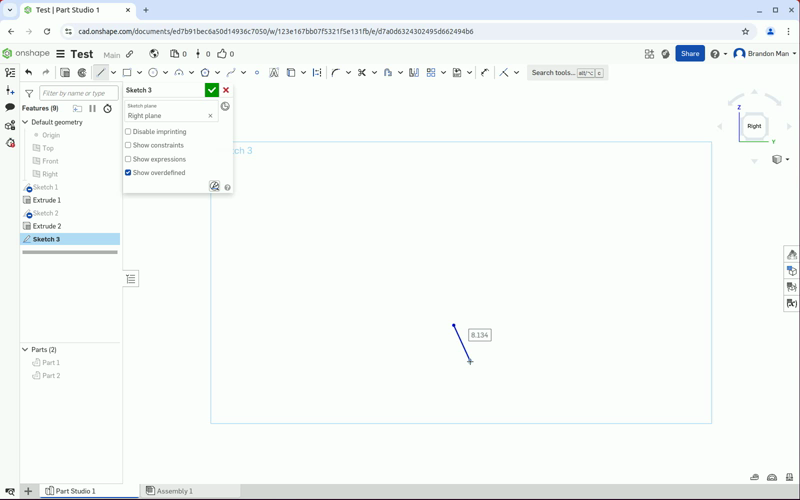
key(a)
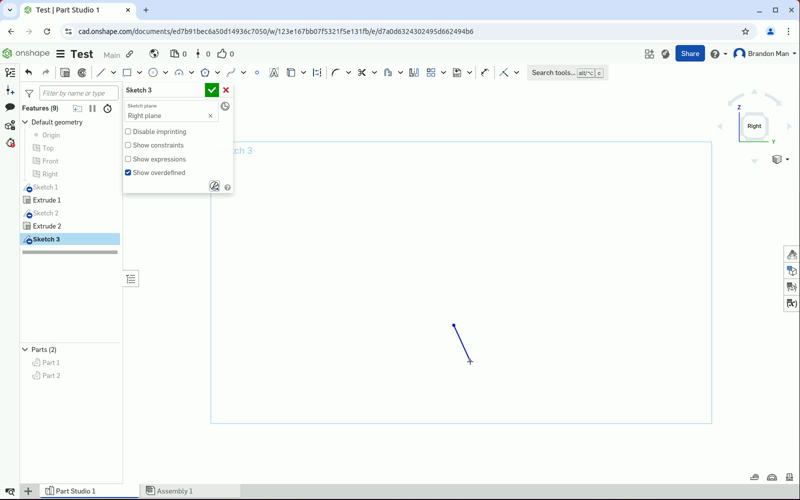
mouse_move(470, 361)
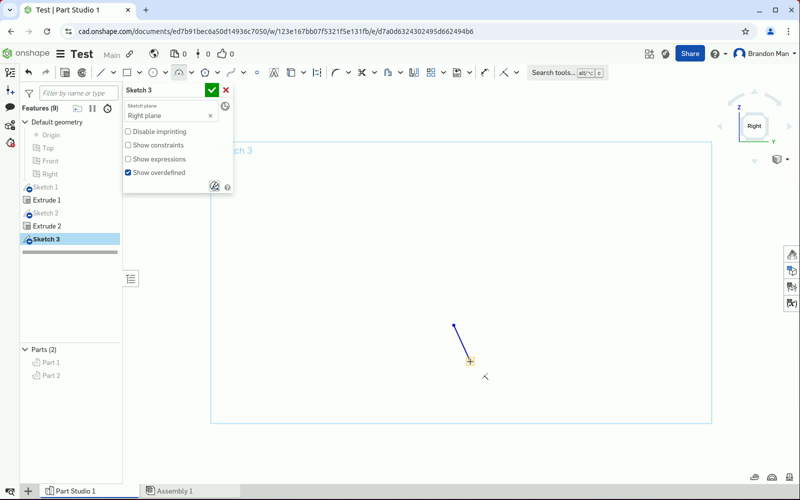
click(470, 361)
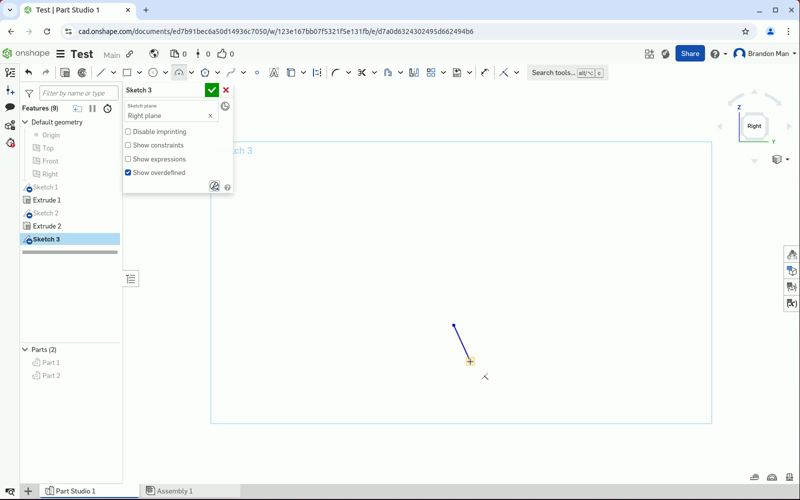
key_down(shift)
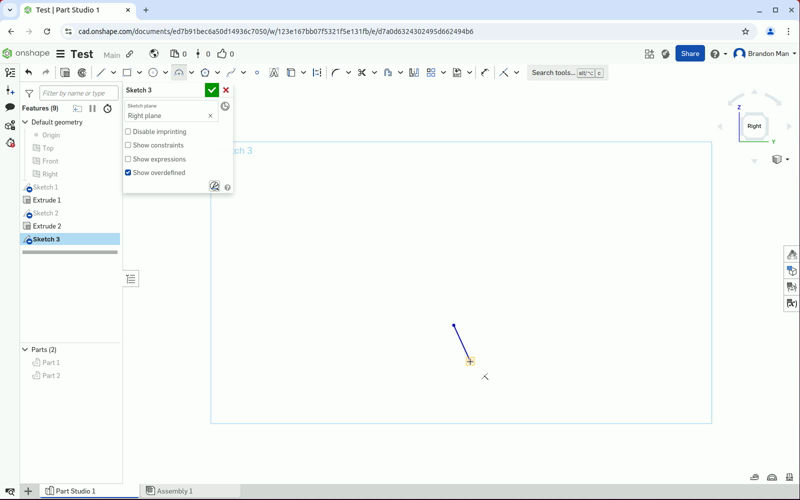
mouse_move(512, 341)
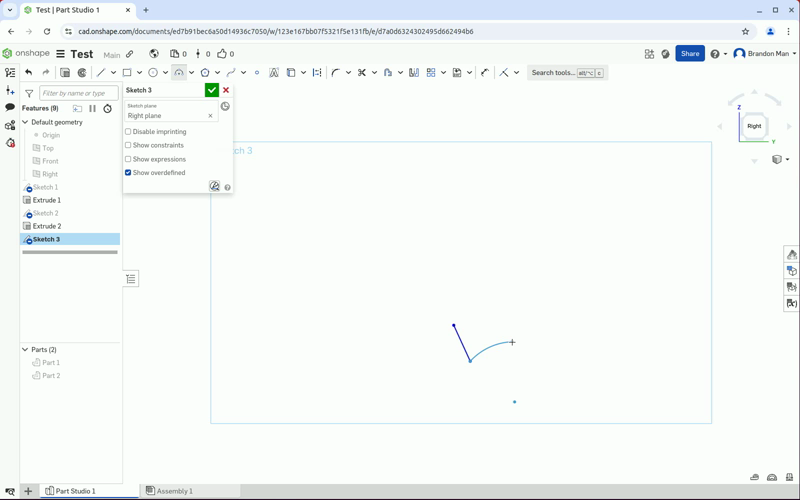
click(512, 341)
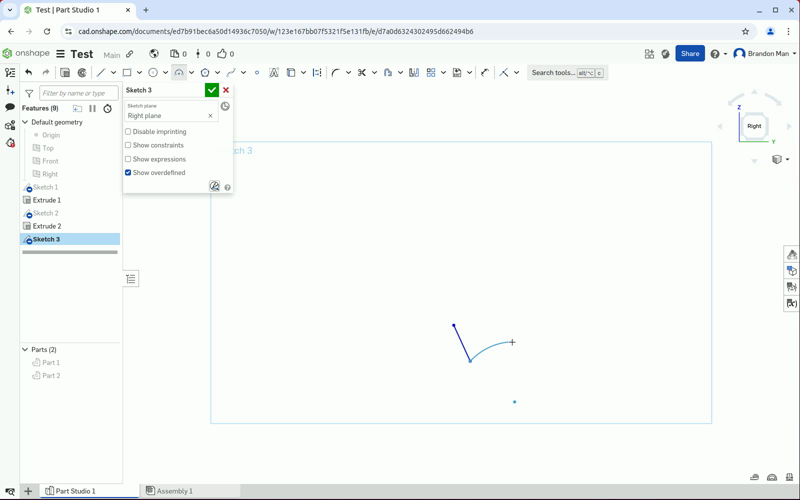
mouse_move(501, 372)
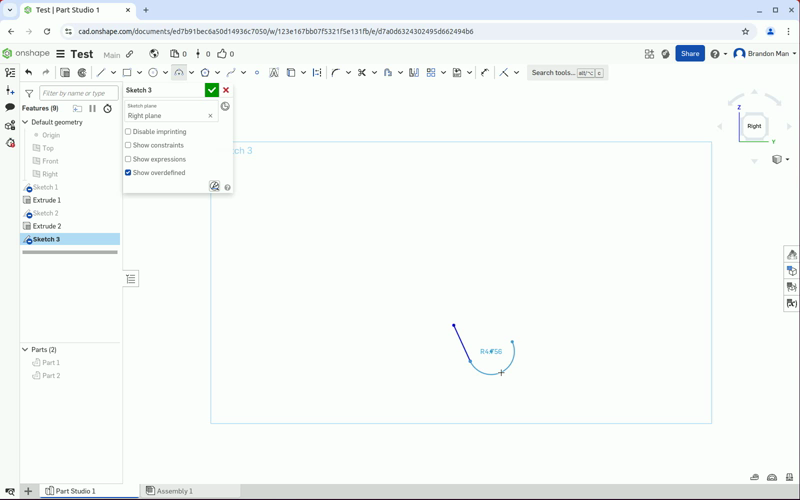
click(501, 372)
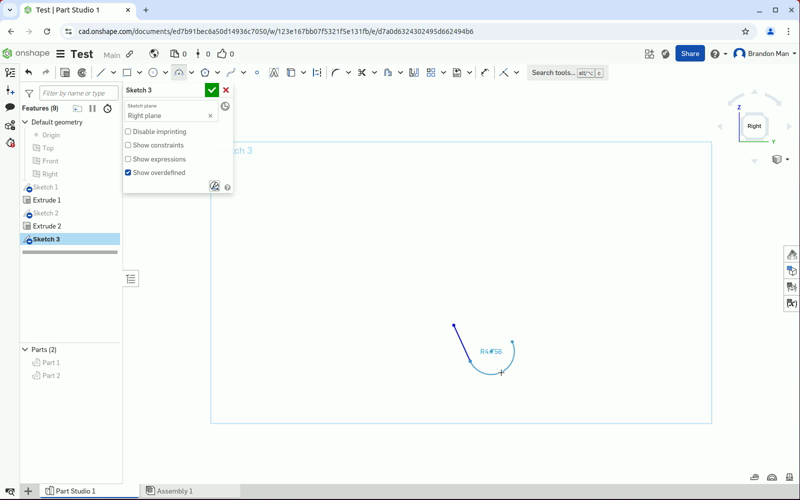
key_up(shift)
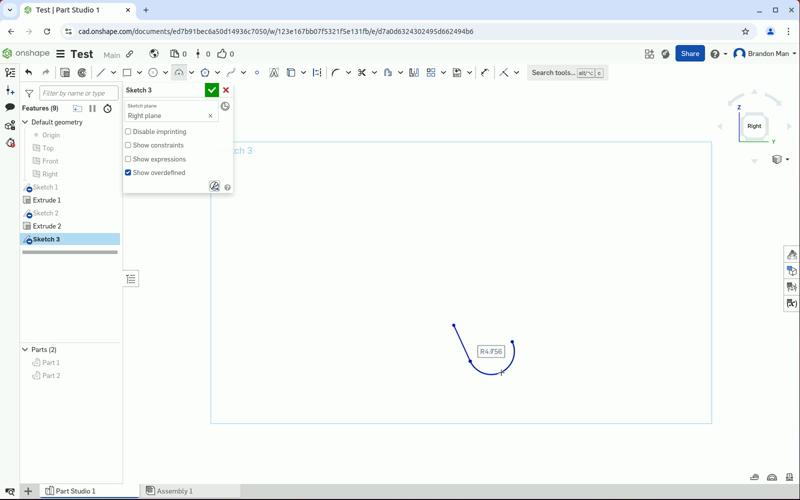
key(esc)
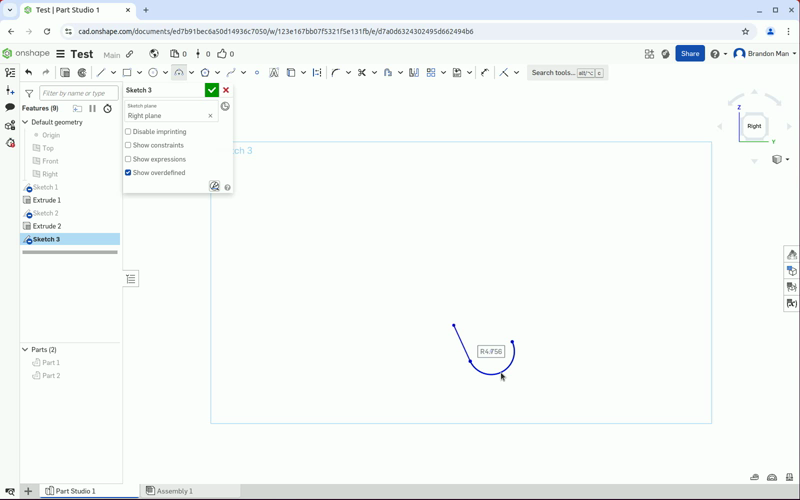
key(l)
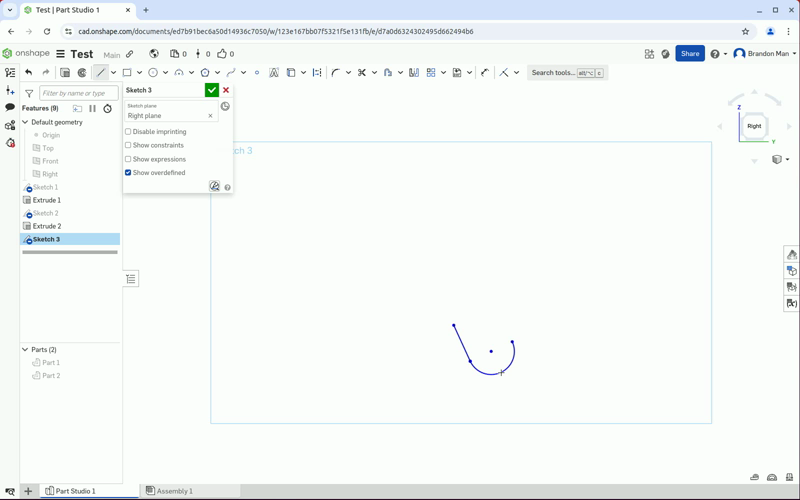
mouse_move(512, 341)
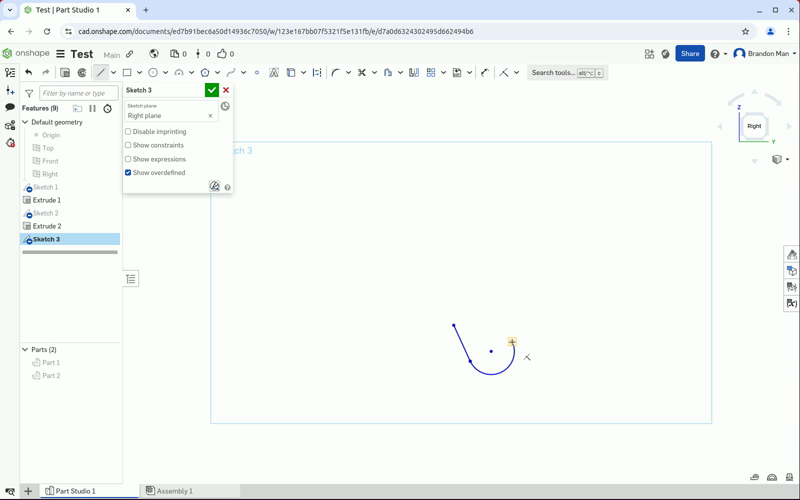
click(512, 341)
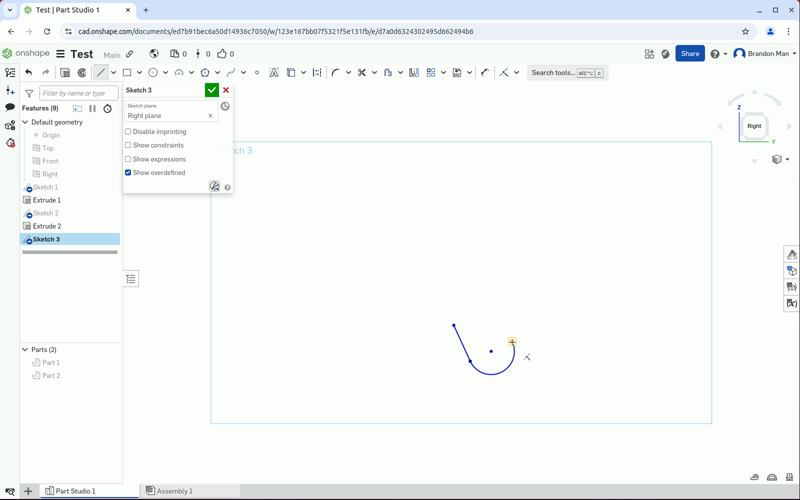
key_down(shift)
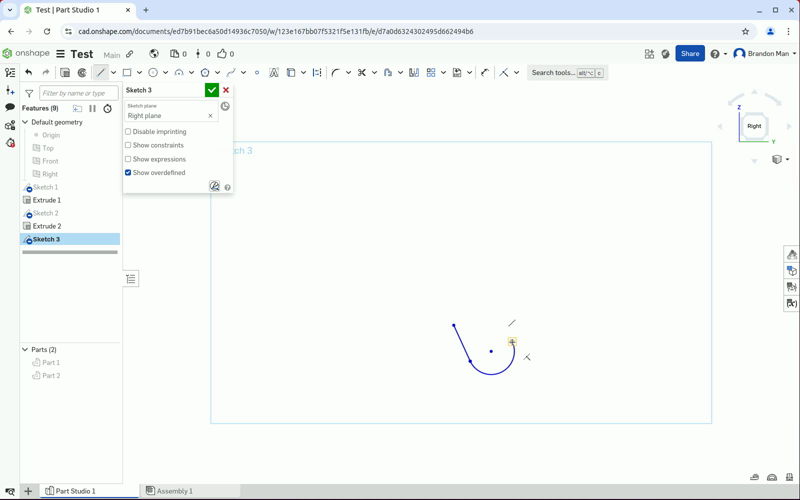
mouse_move(542, 341)
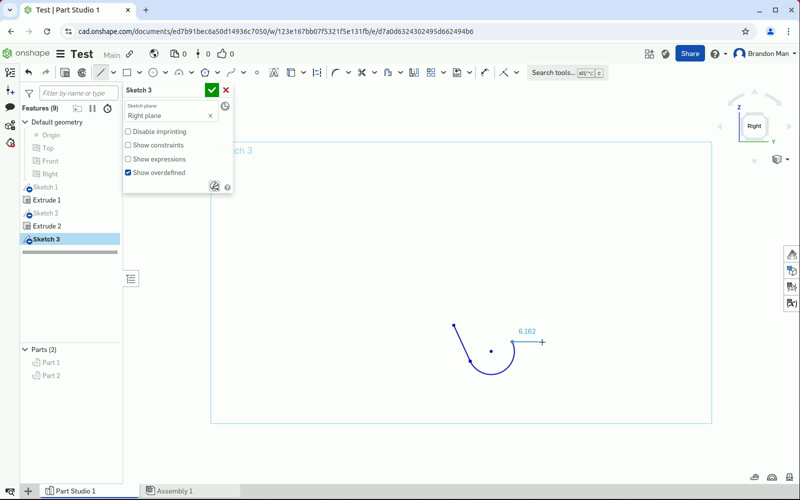
mouse_move(495, 306)
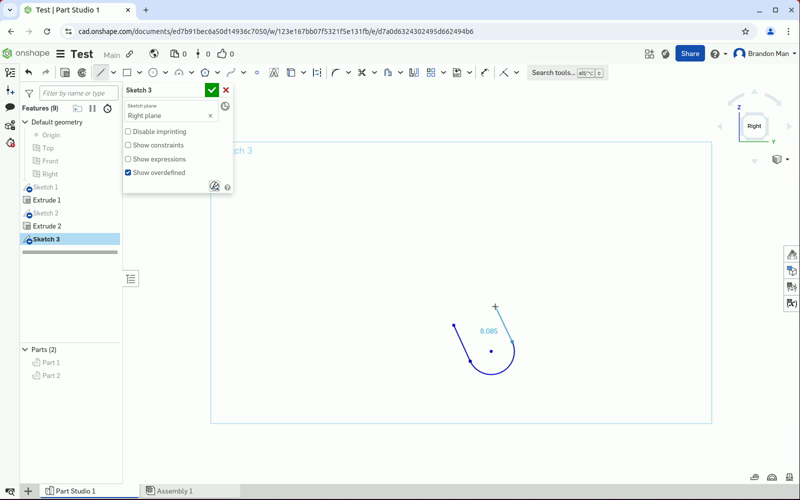
click(495, 306)
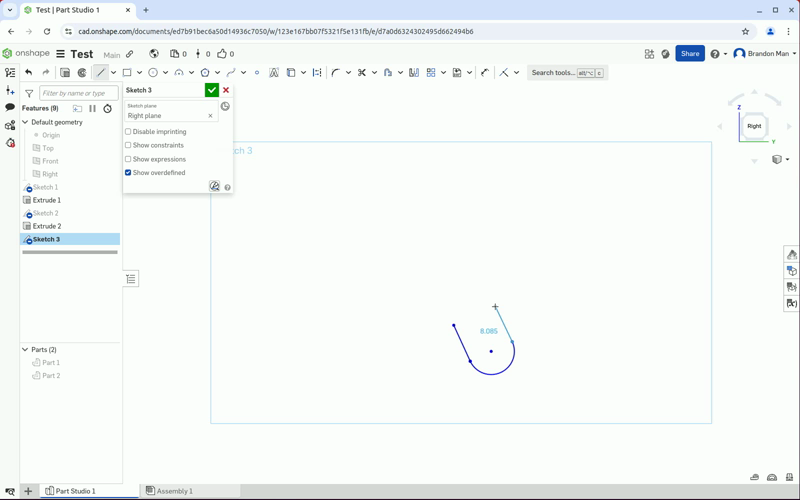
key_up(shift)
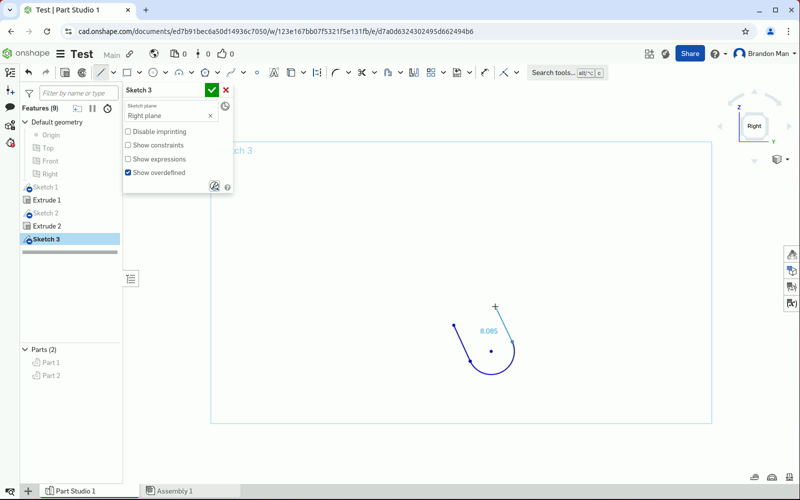
key(esc)
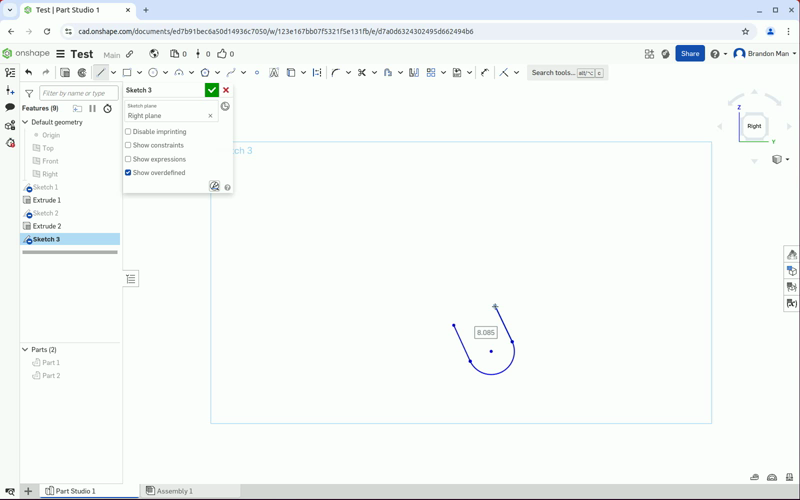
key(a)
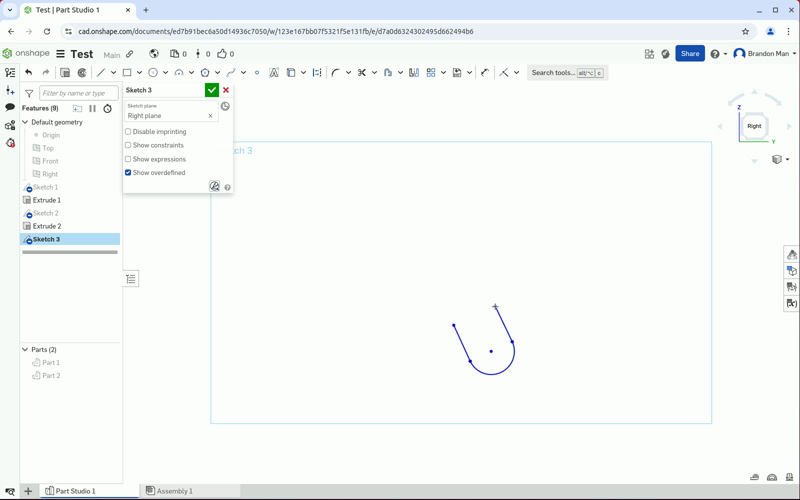
mouse_move(495, 306)
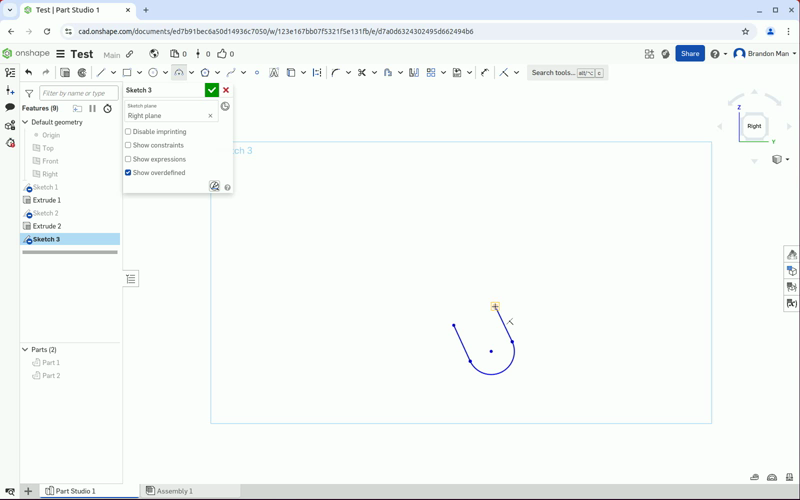
click(495, 306)
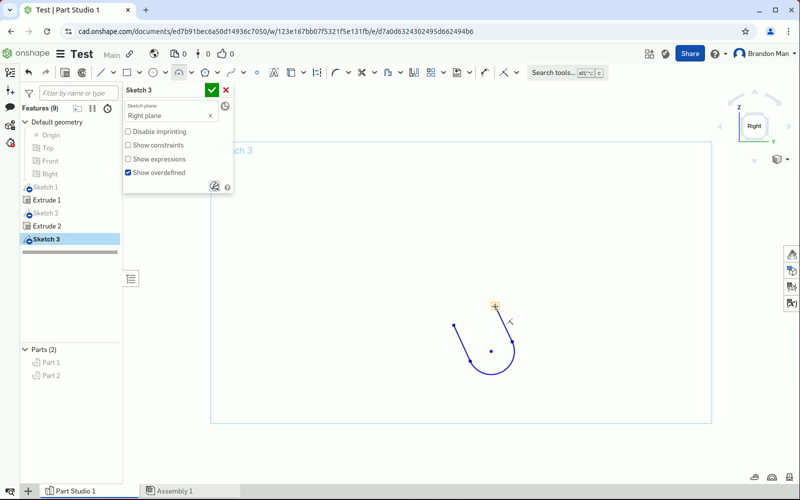
mouse_move(453, 325)
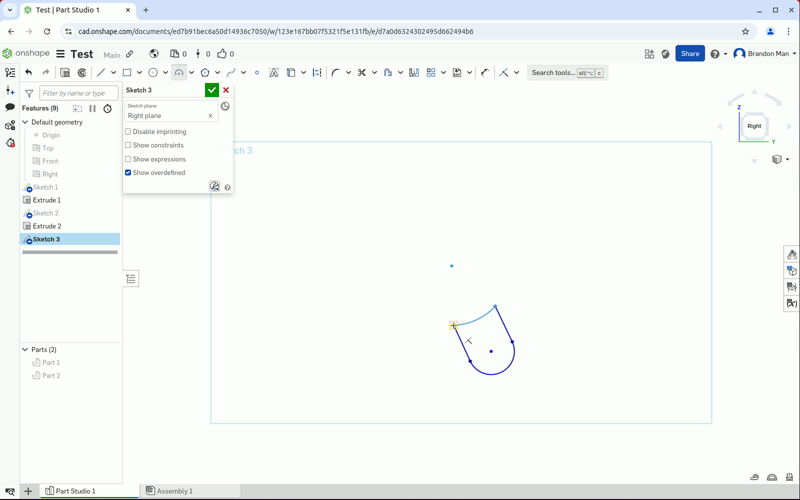
click(453, 325)
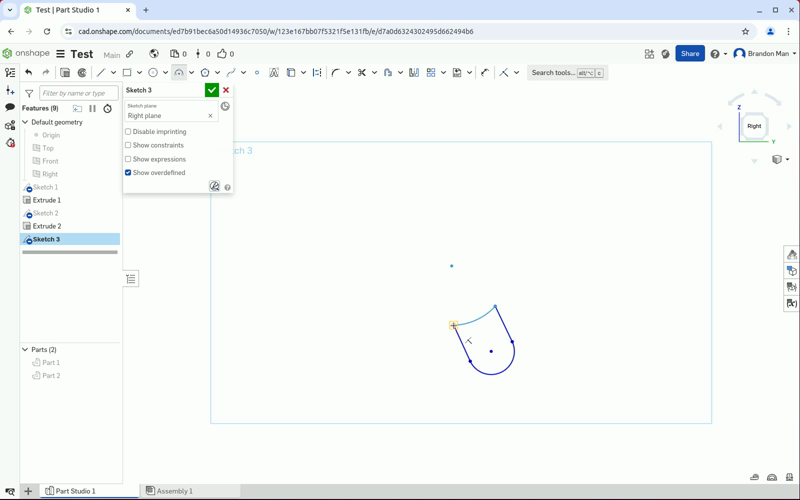
key_down(shift)
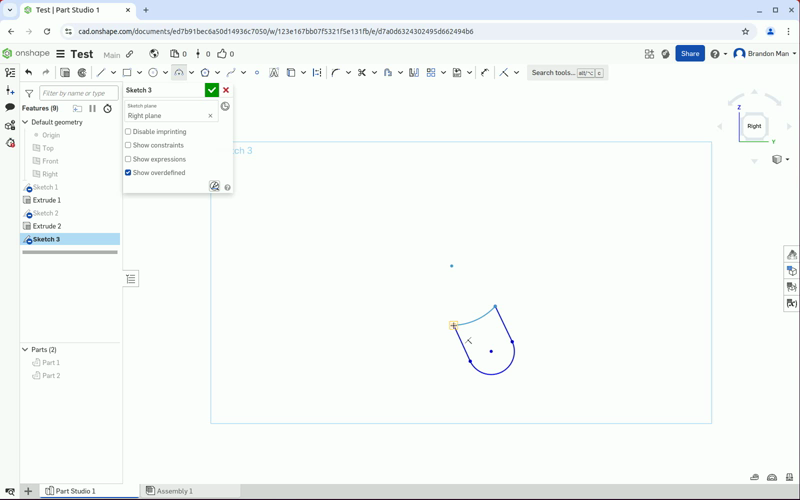
mouse_move(471, 309)
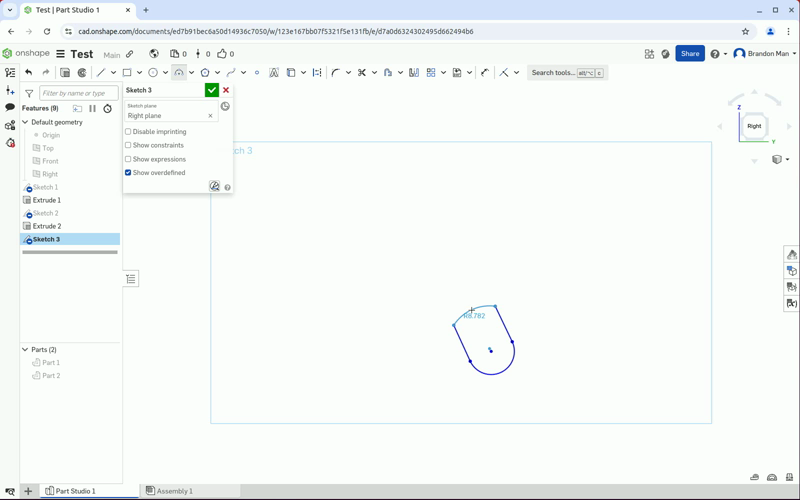
click(471, 309)
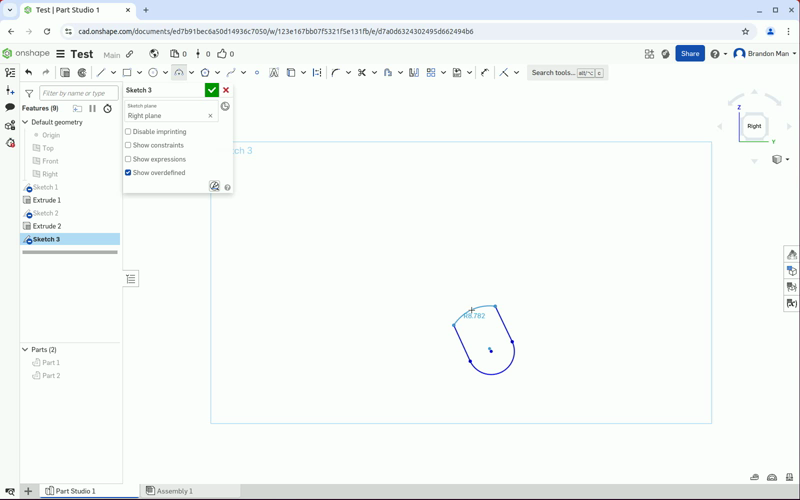
key_up(shift)
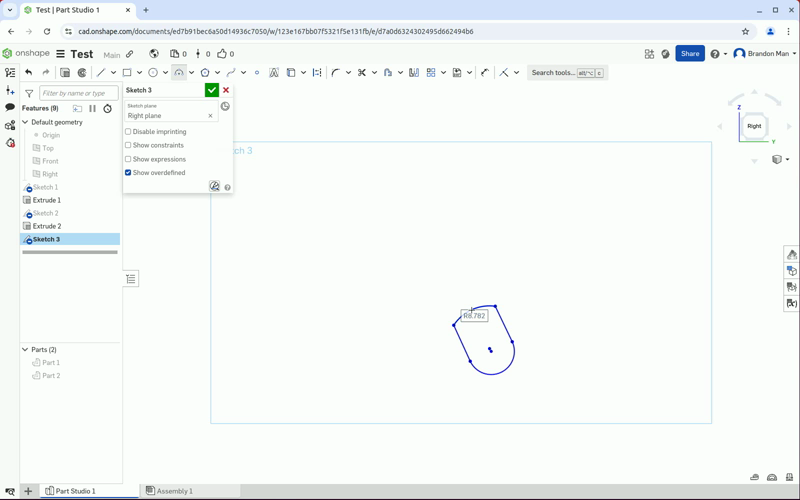
key(esc)
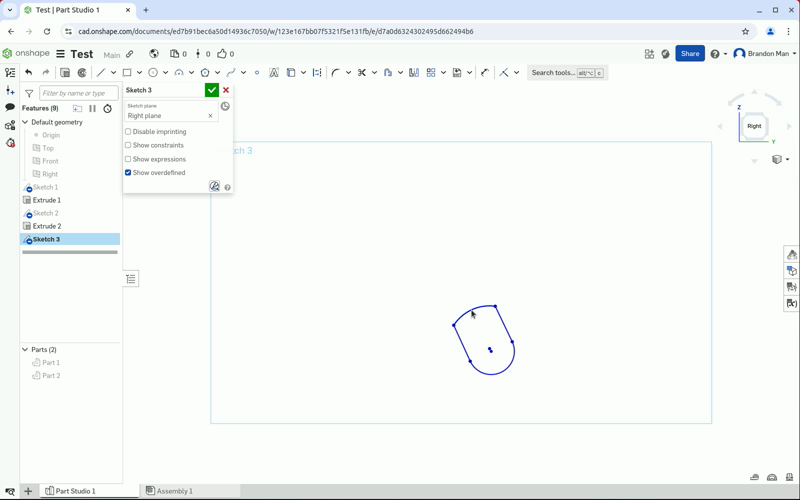
mouse_move(483, 317)
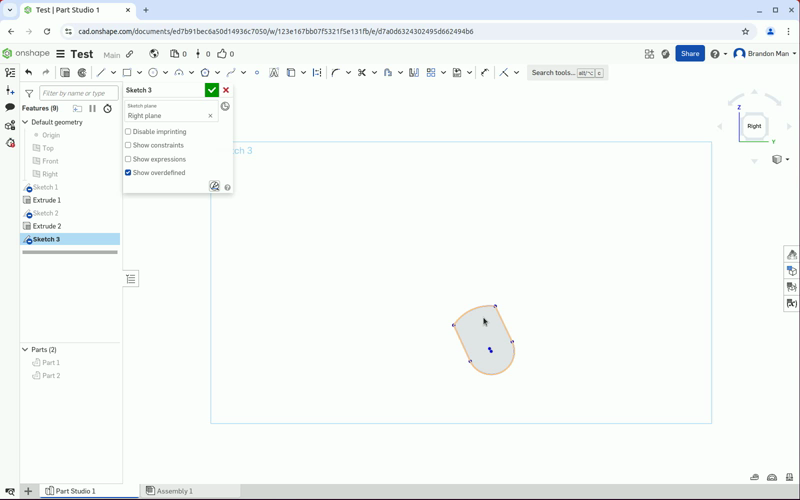
click(483, 317)
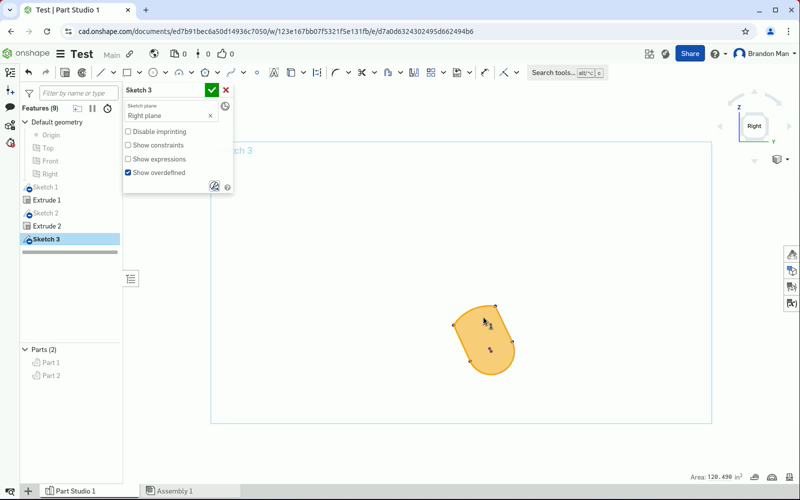
mouse_move(73, 352)
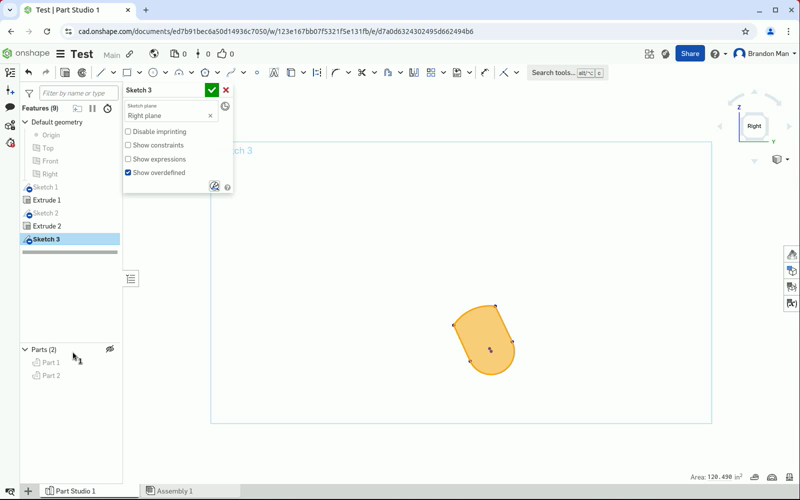
key(shift+y)
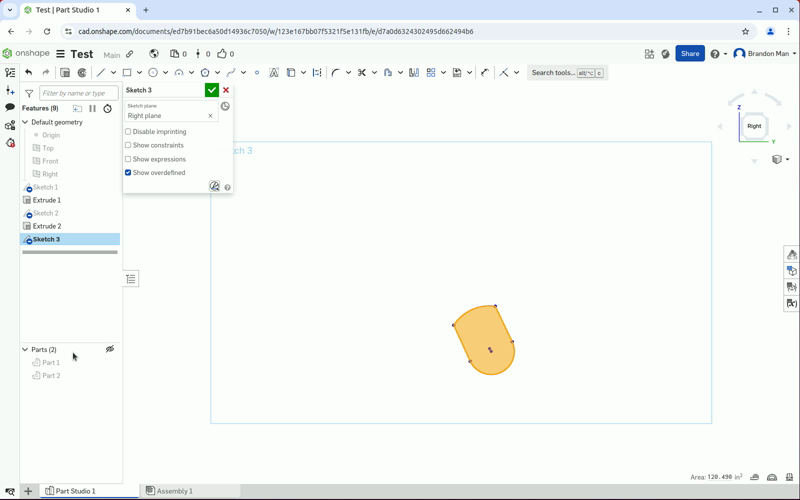
key(shift+e)
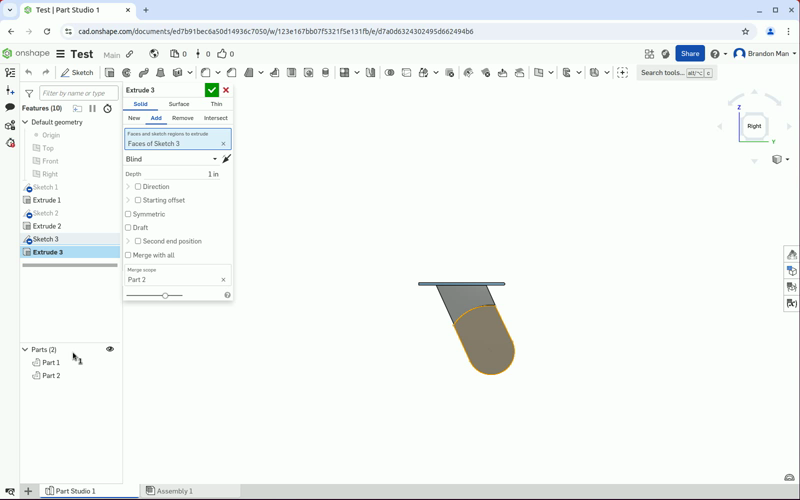
mouse_move(143, 106)
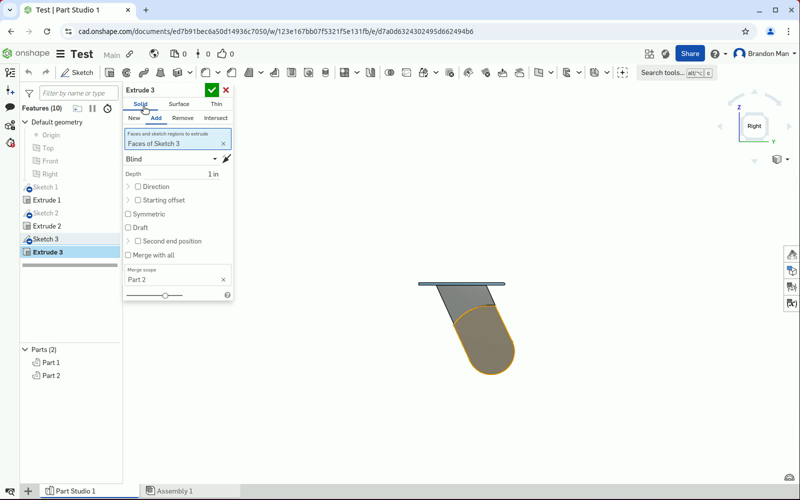
click(143, 106)
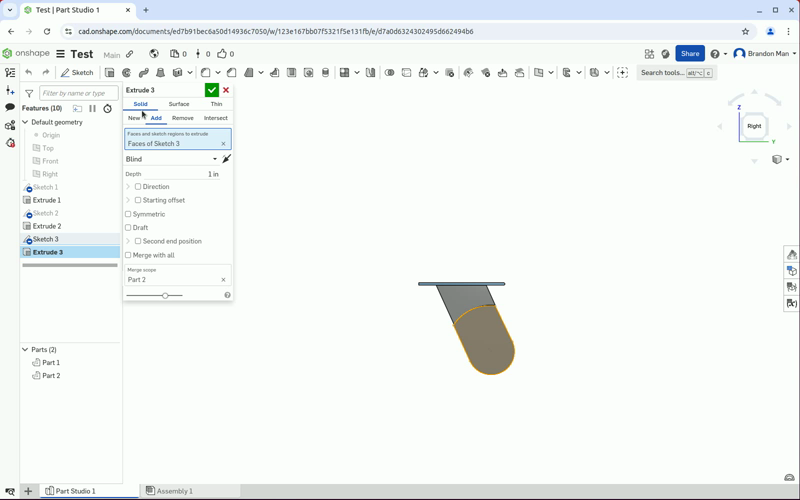
mouse_move(137, 120)
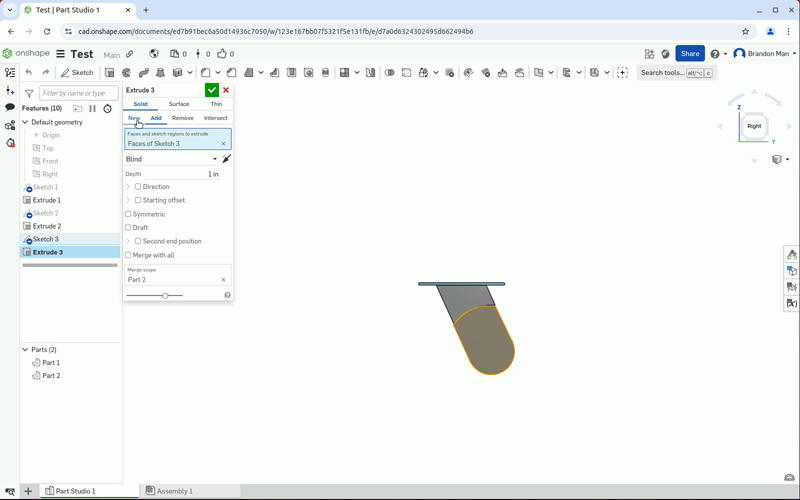
click(137, 120)
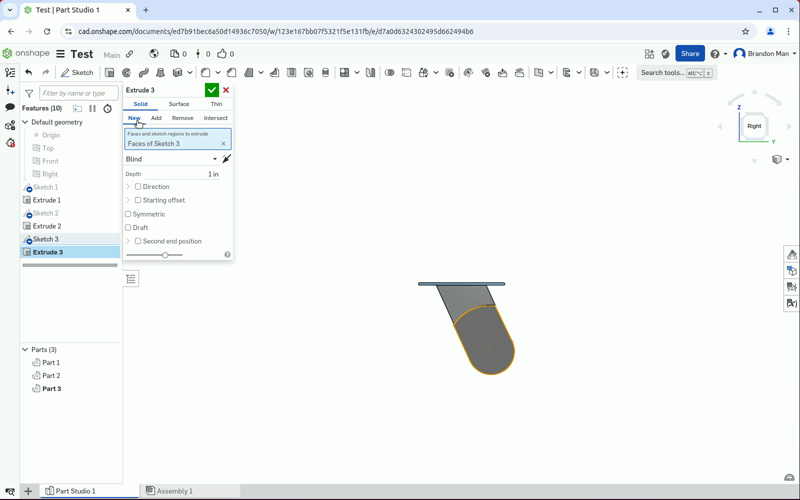
key(tab, 4)
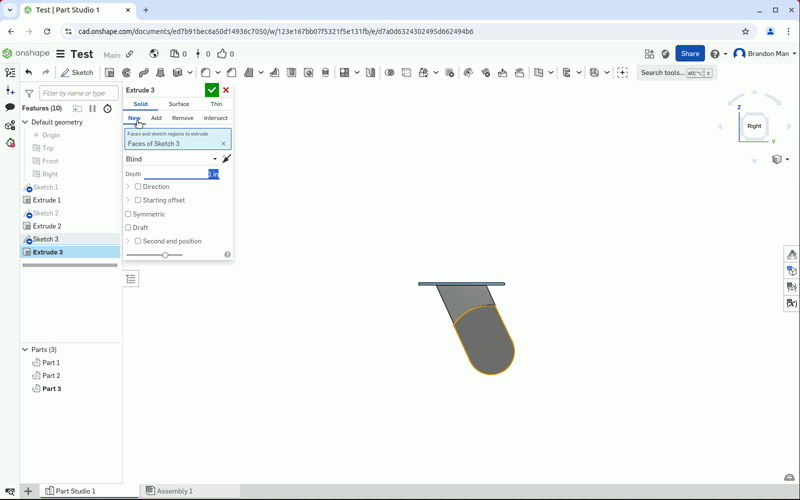
text(9.148)
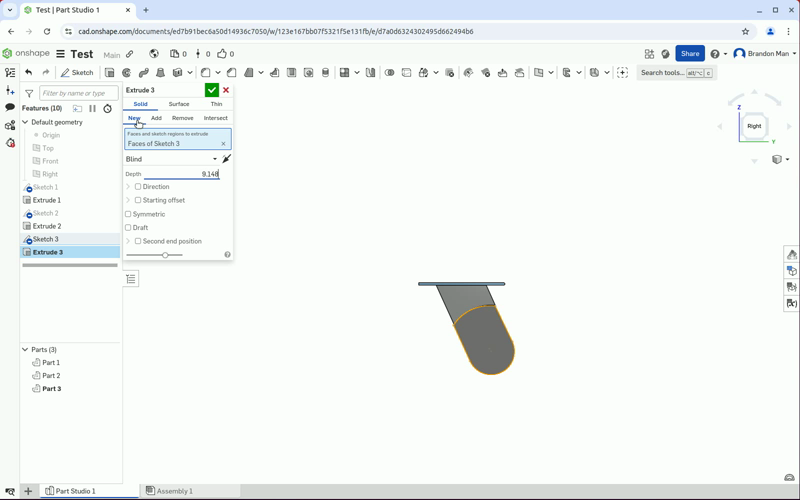
key(tab, 3)
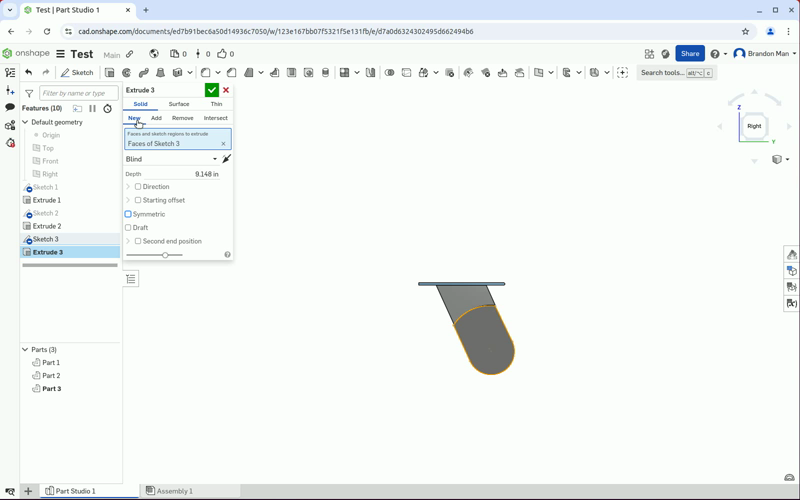
key(space)
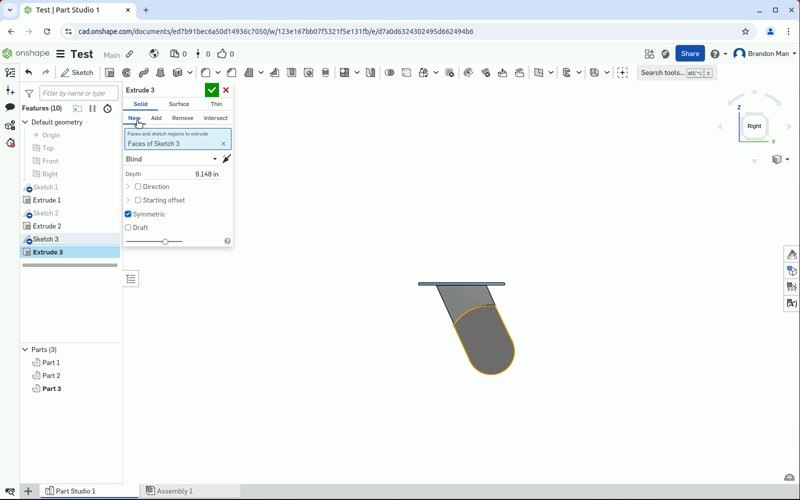
key(enter)
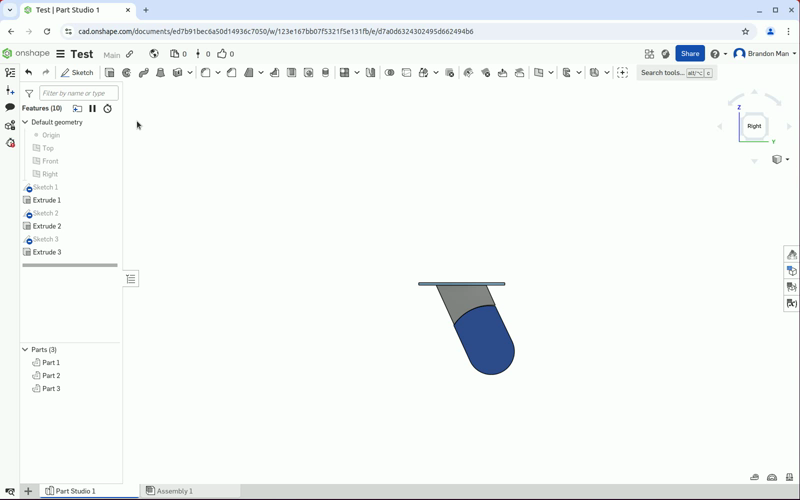
key(shift+h)
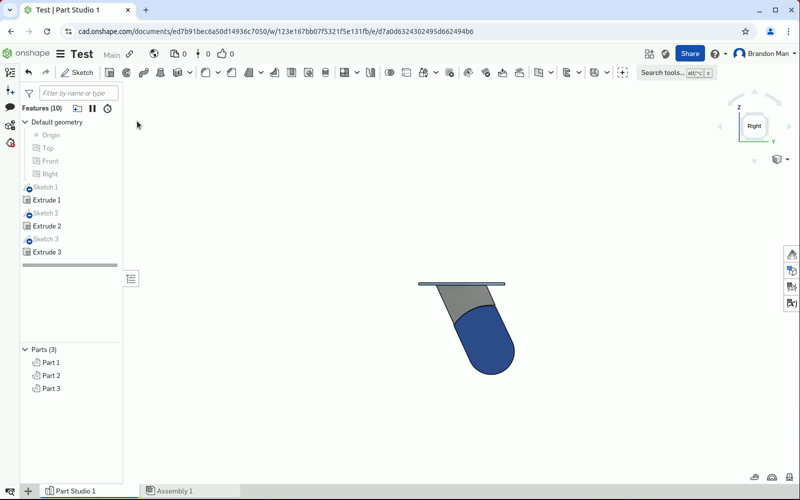
key(shift+h)
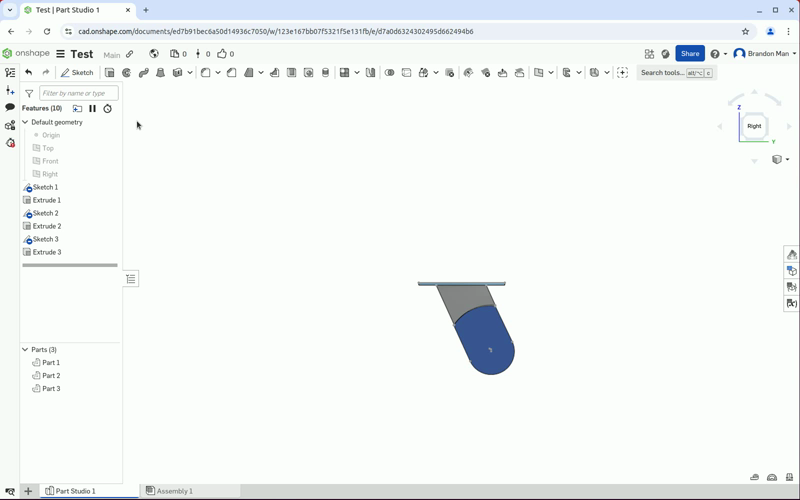
key(shift+7)
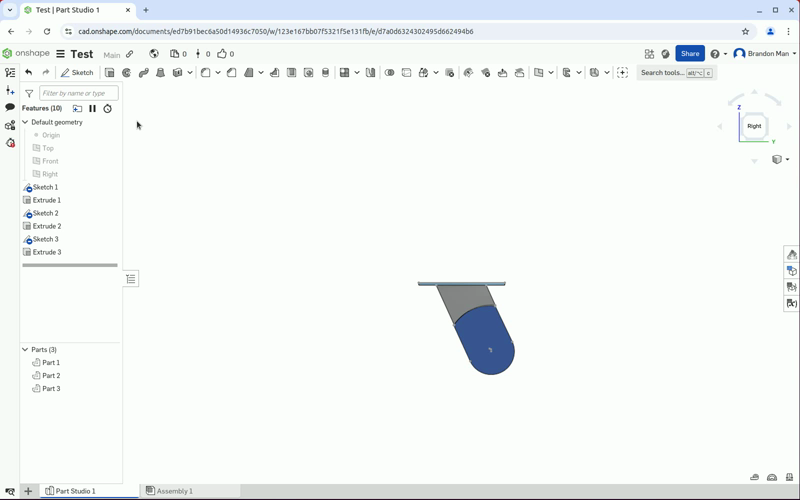
key(right, 2)
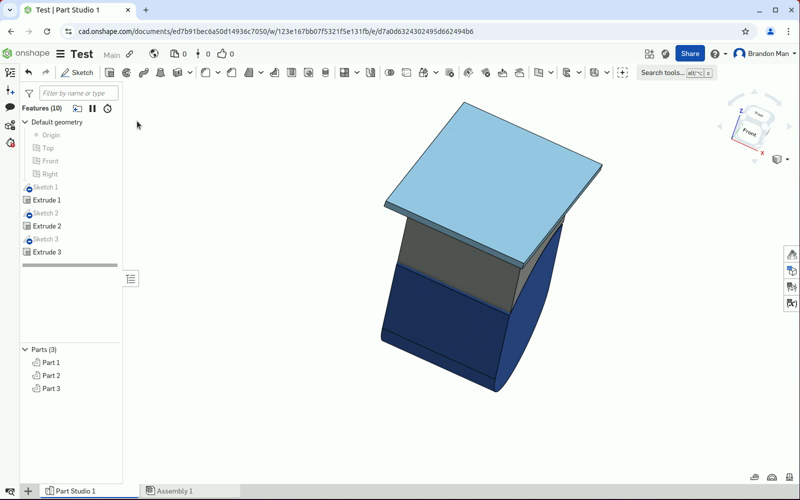
key(down, 2)
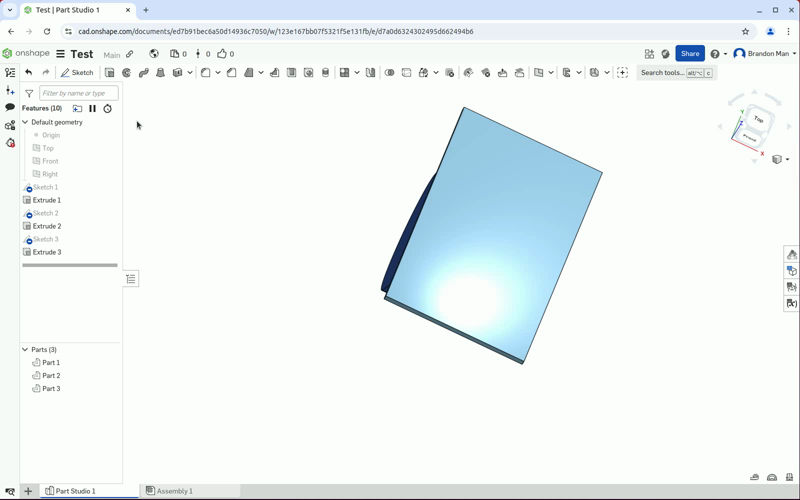
key(up, 2)
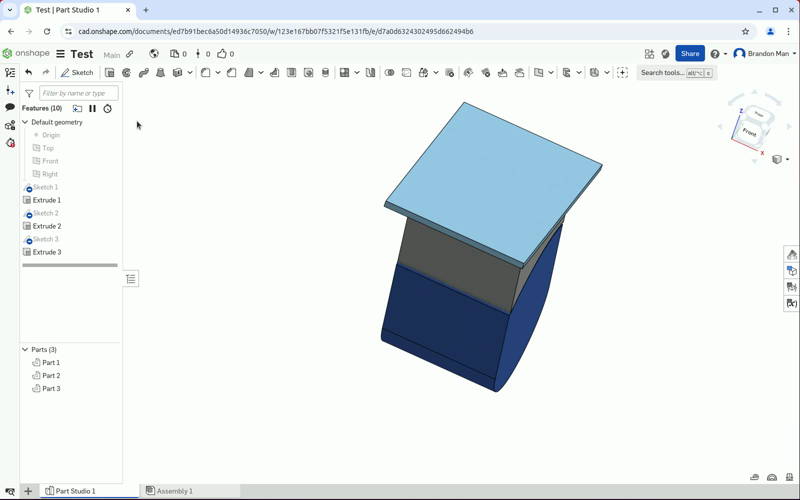
key(left, 2)
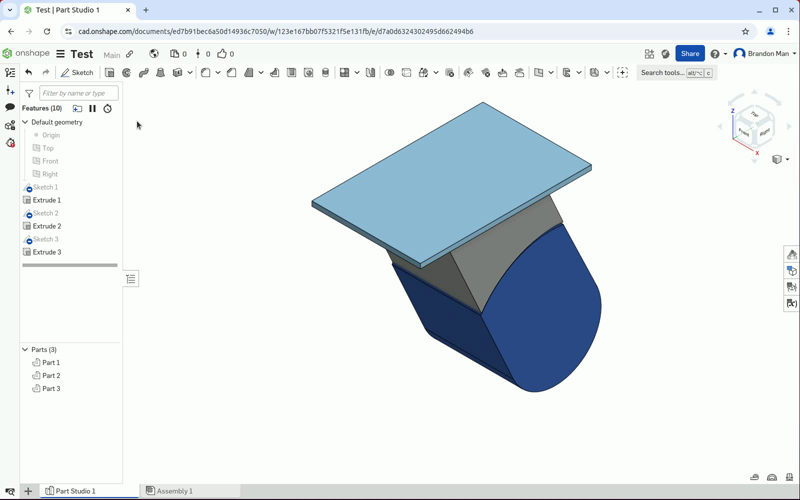
mouse_move(73, 189)
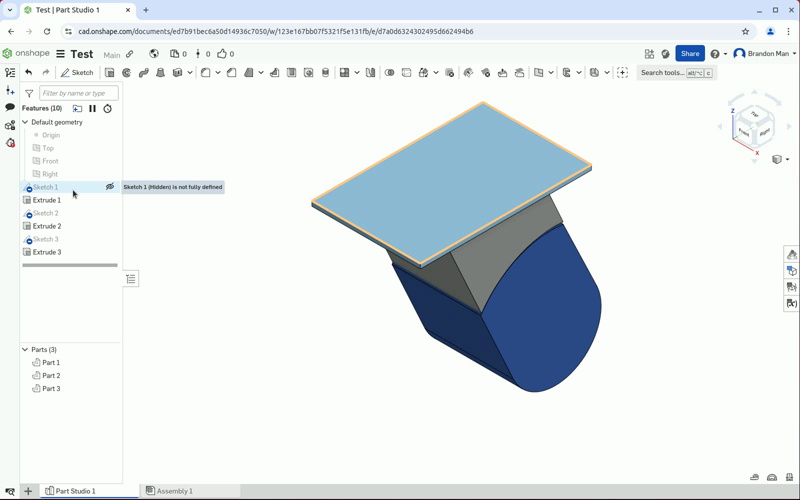
click(73, 189)